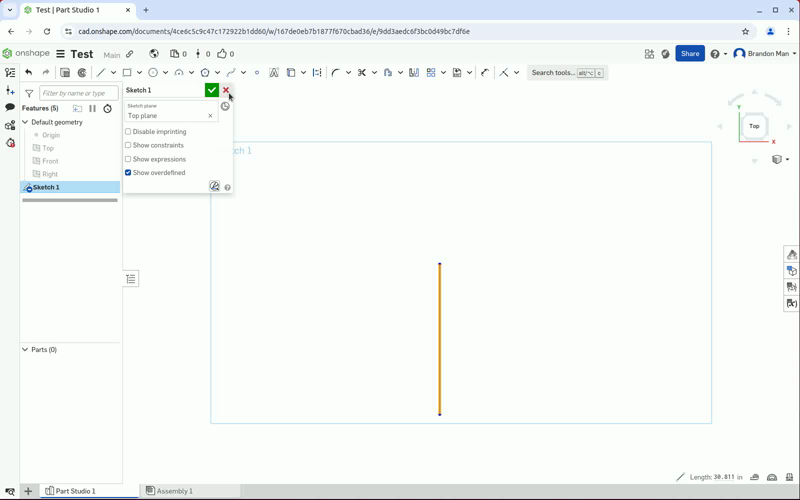
key(shift+h)
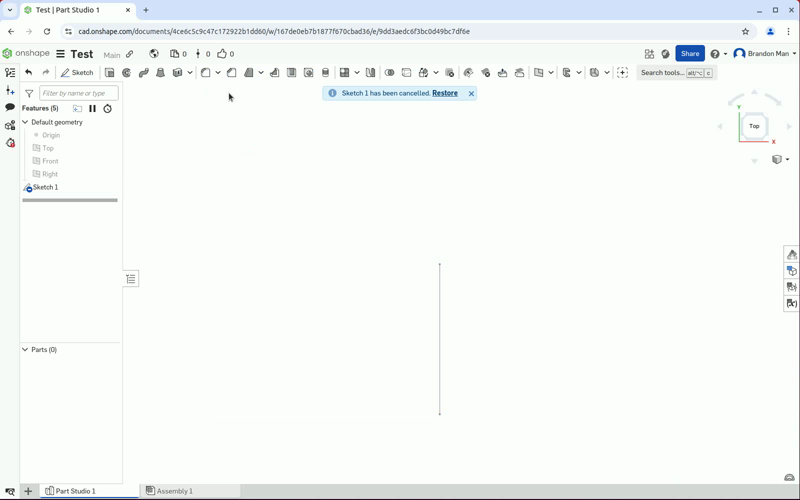
key(shift+s)
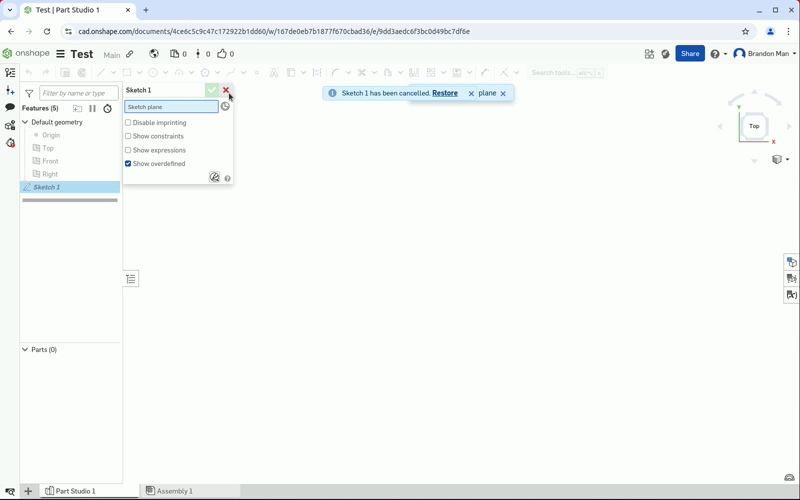
mouse_move(73, 150)
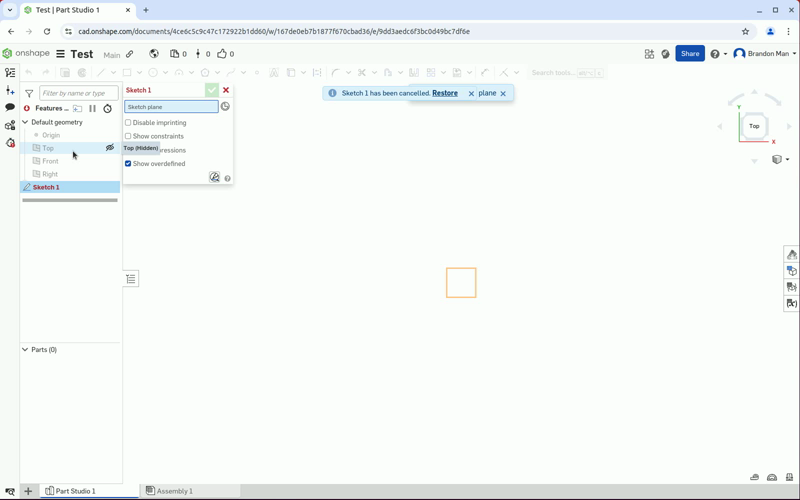
click(73, 150)
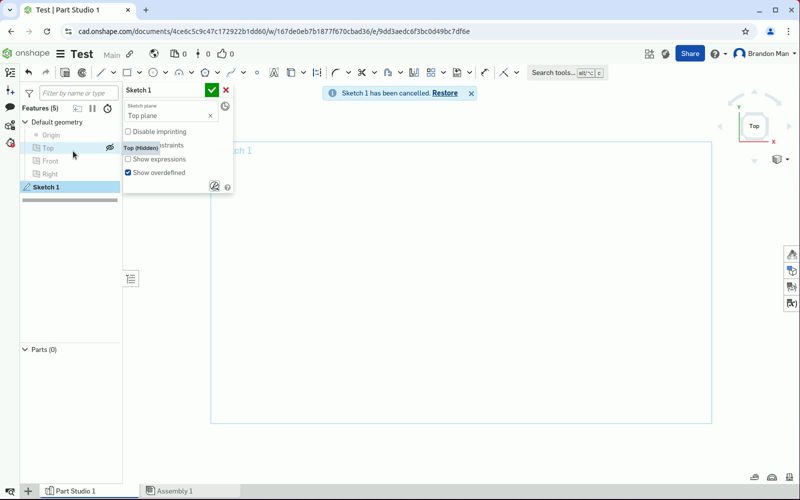
mouse_move(73, 352)
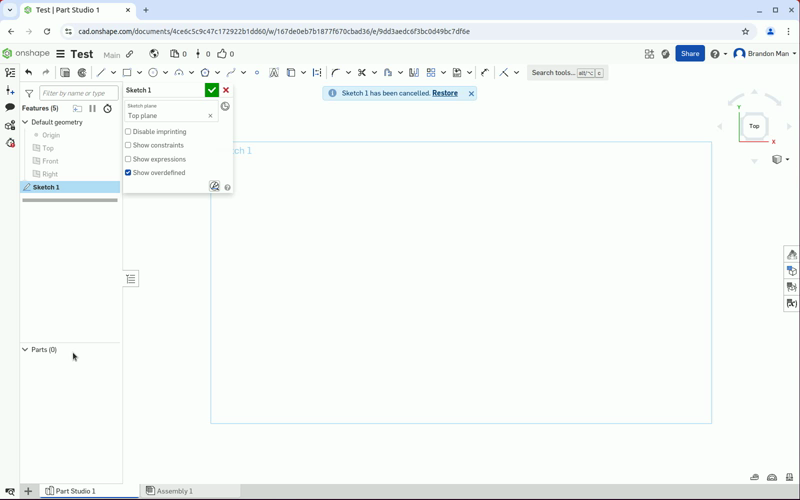
key(y)
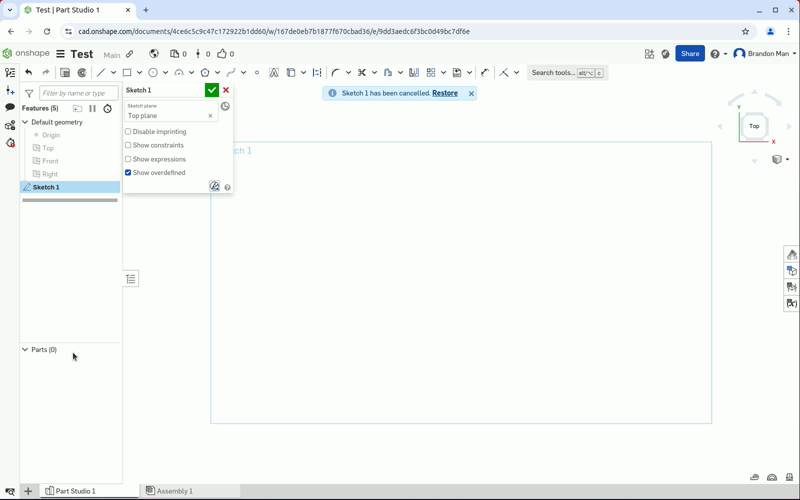
key(l)
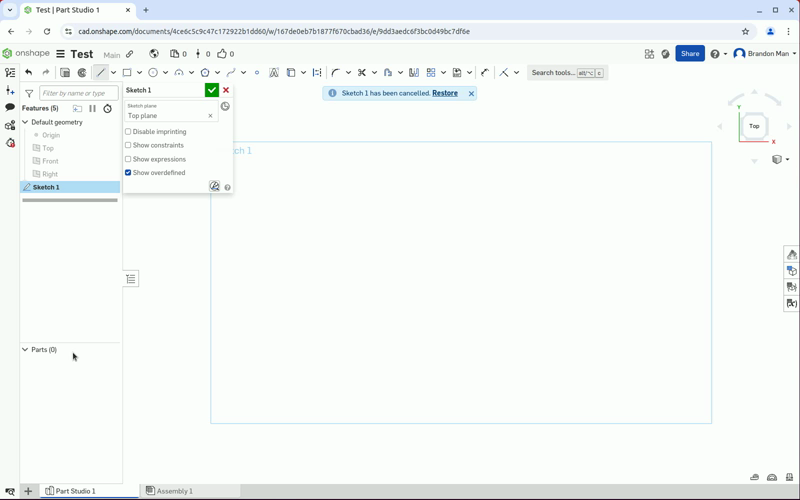
key_down(shift)
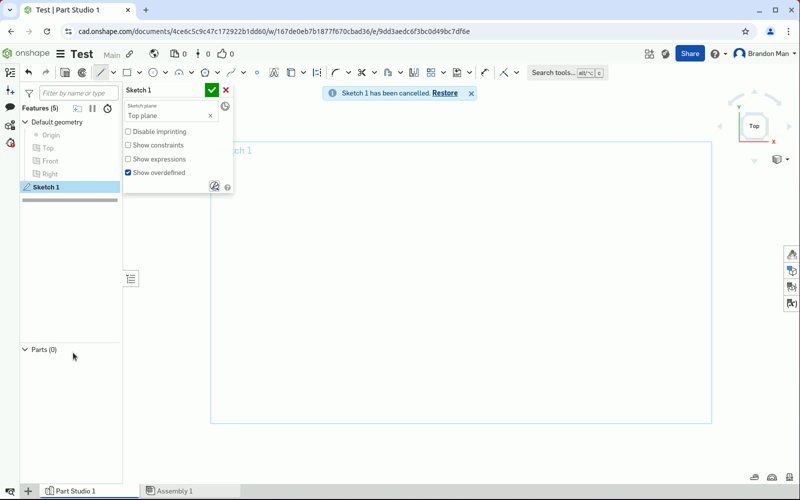
mouse_move(405, 309)
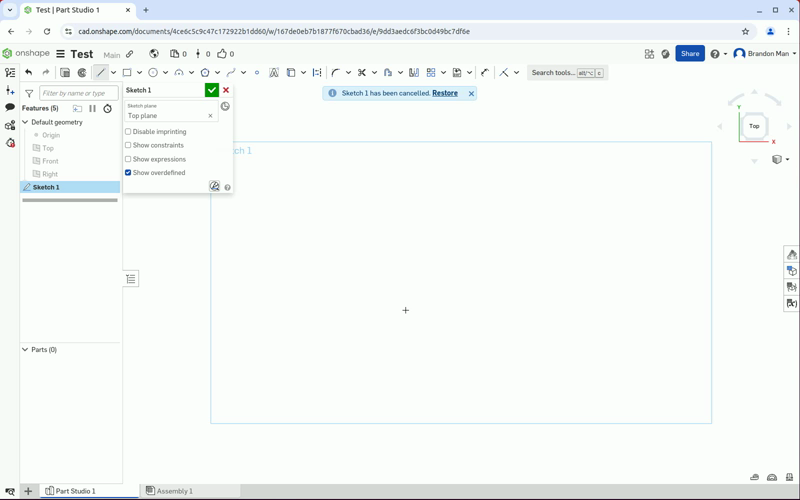
click(405, 309)
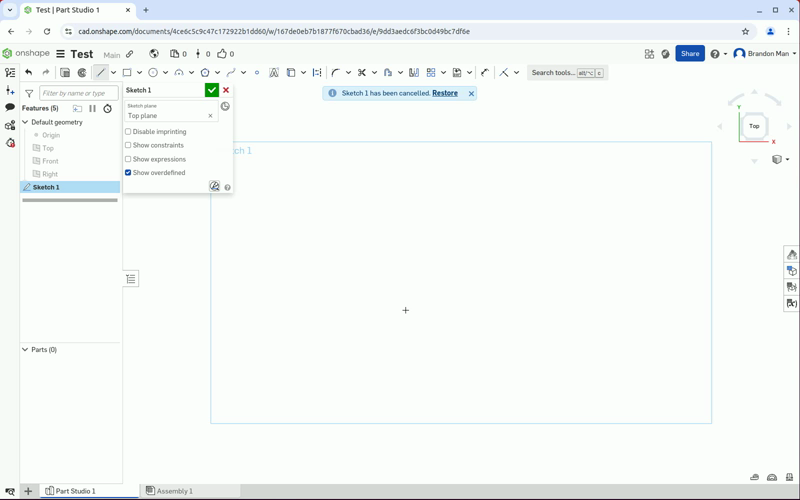
key_up(shift)
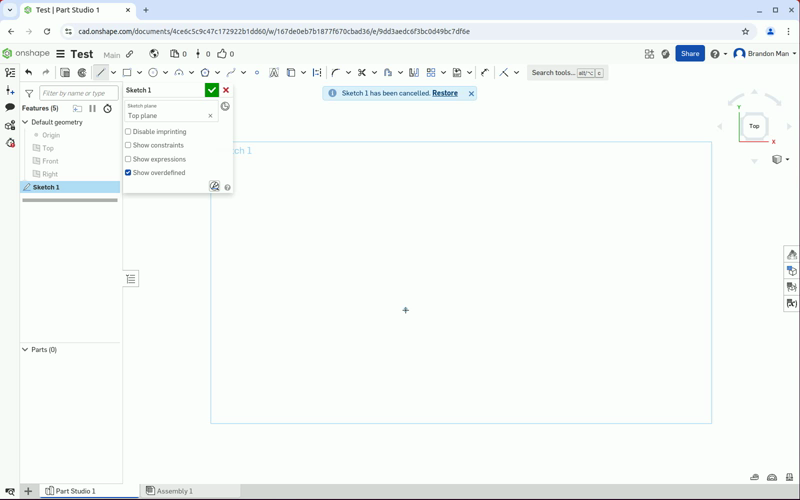
key_down(shift)
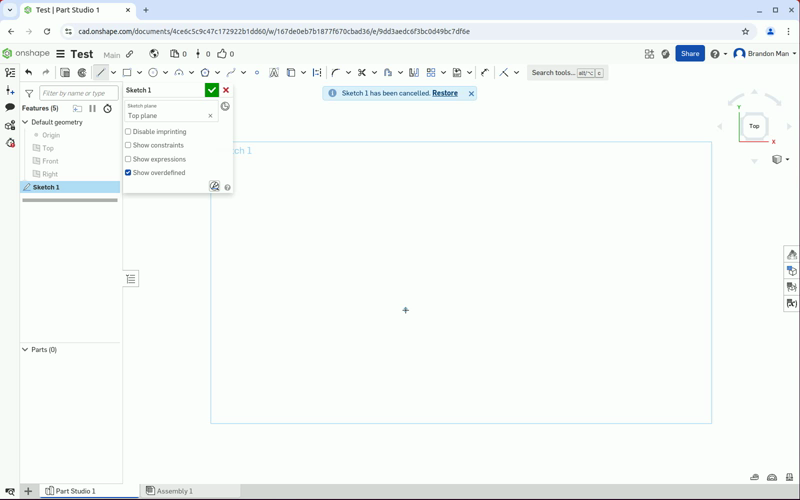
mouse_move(516, 309)
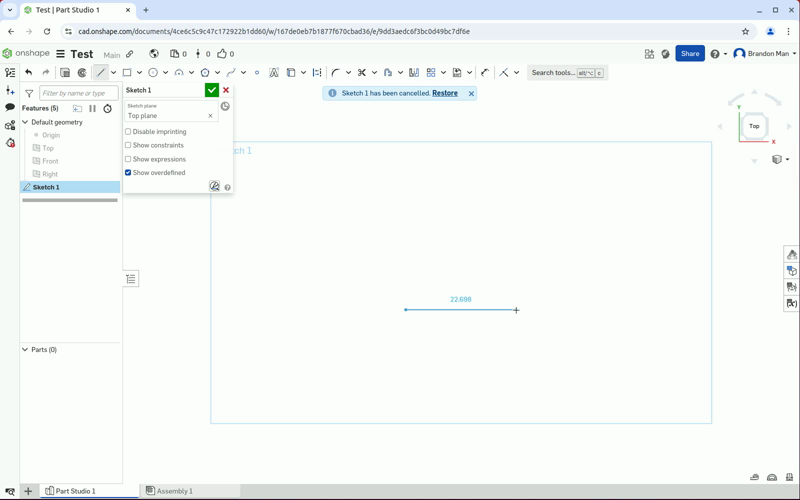
click(516, 309)
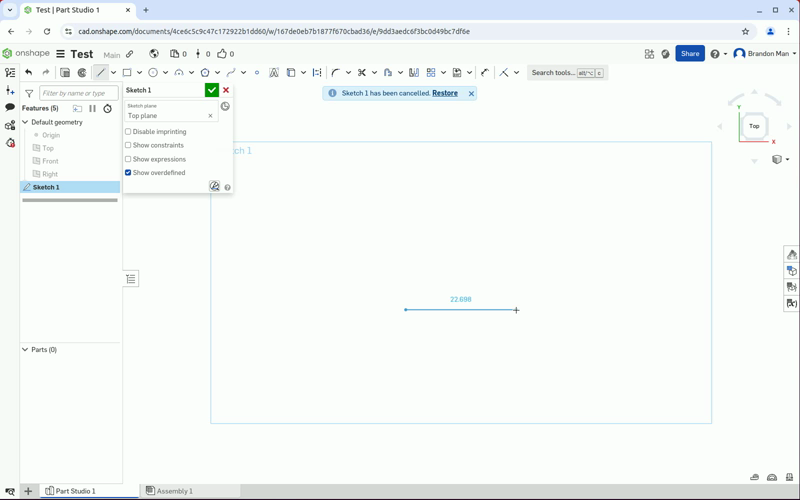
key_up(shift)
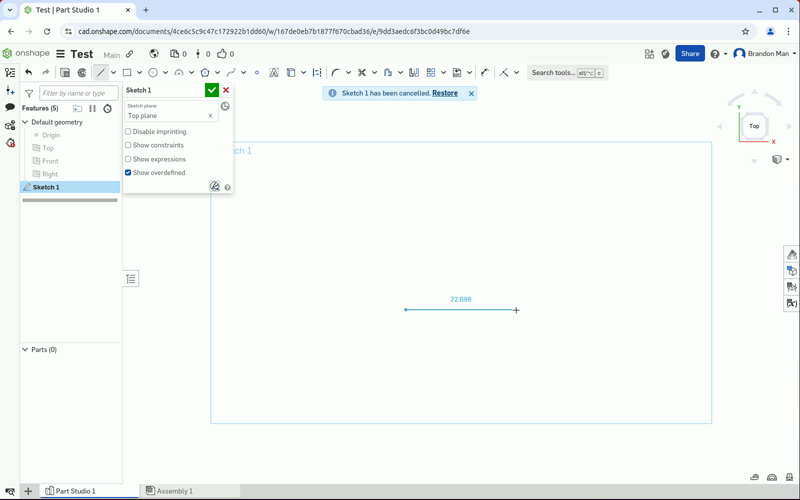
key_down(shift)
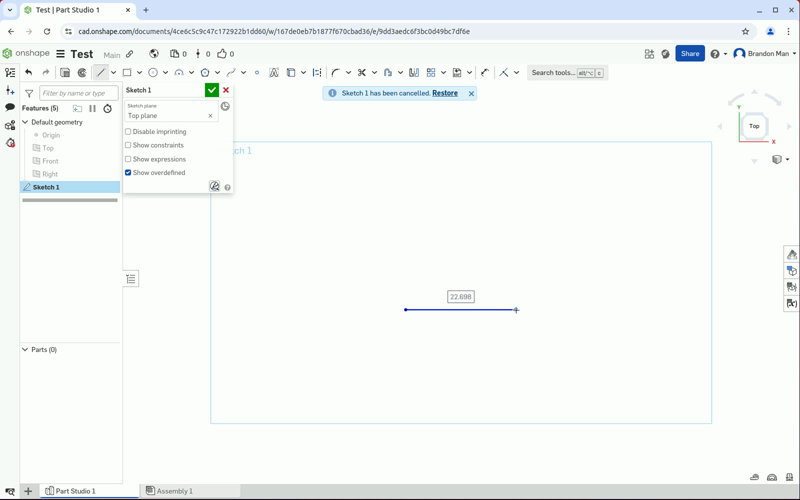
mouse_move(546, 309)
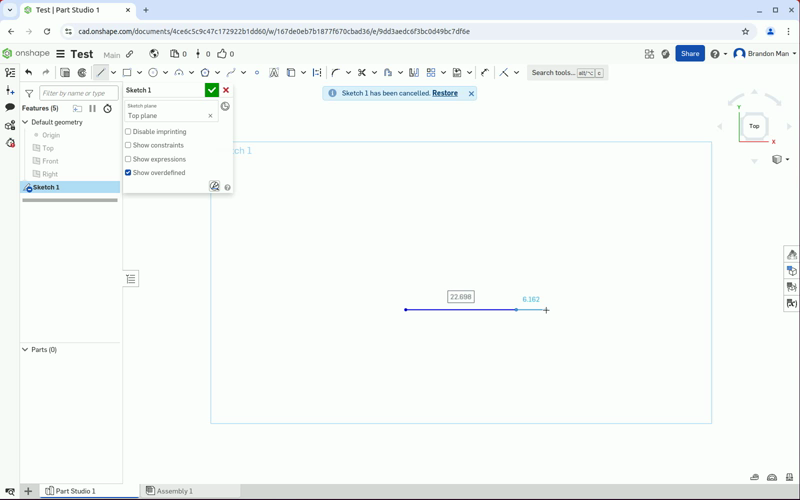
mouse_move(516, 254)
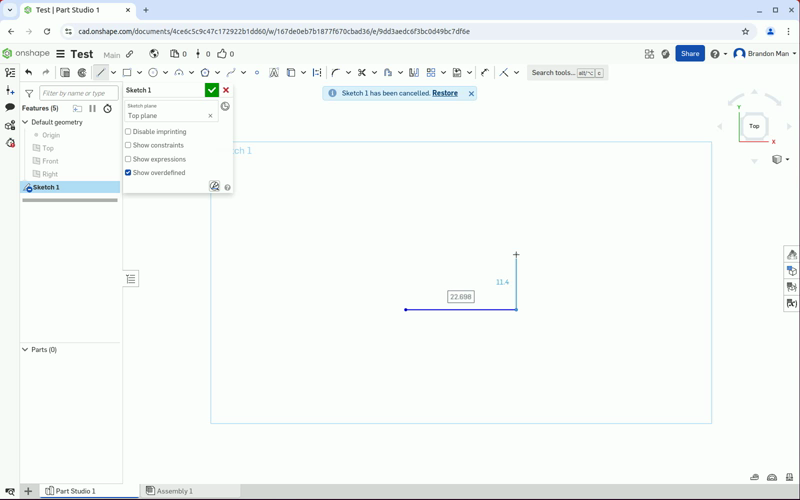
click(516, 254)
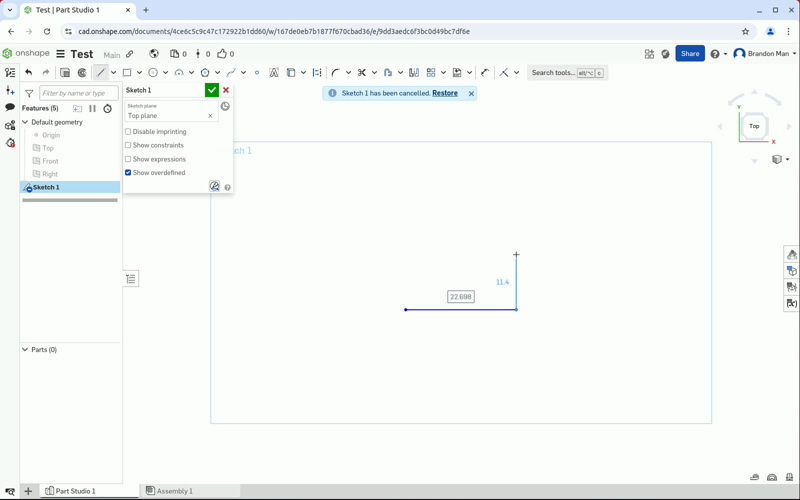
key_up(shift)
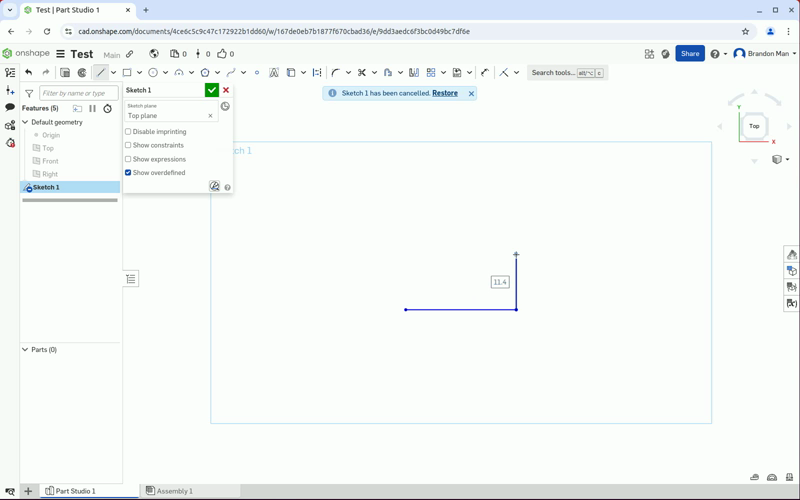
key_down(shift)
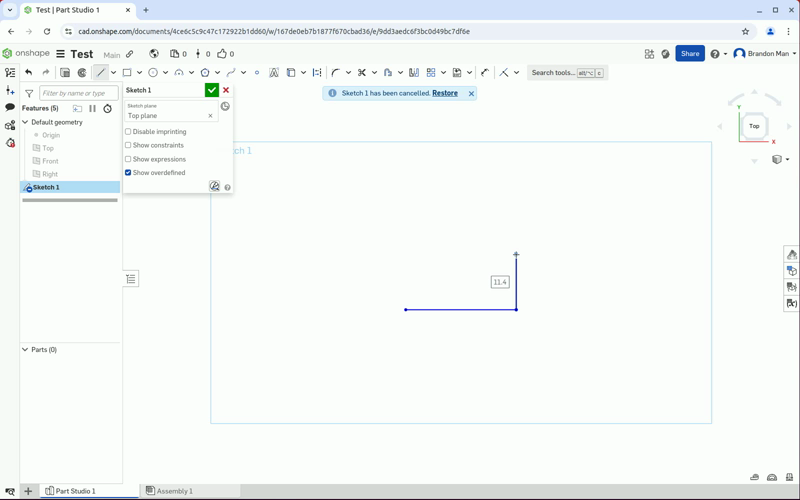
mouse_move(405, 254)
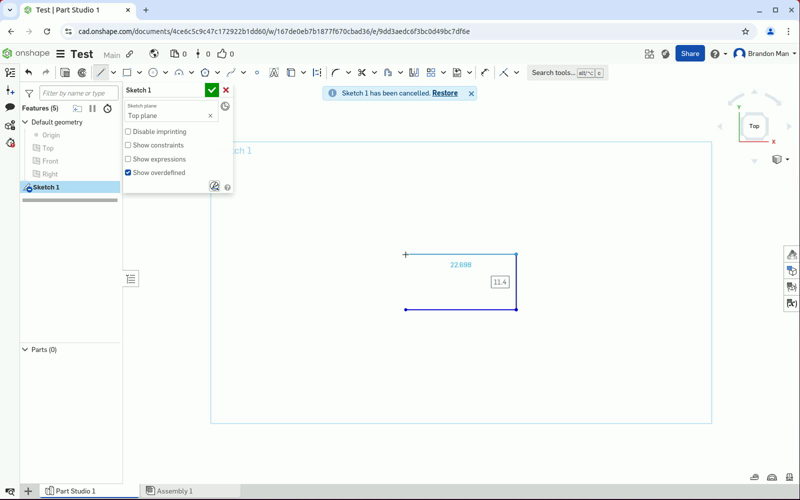
click(405, 254)
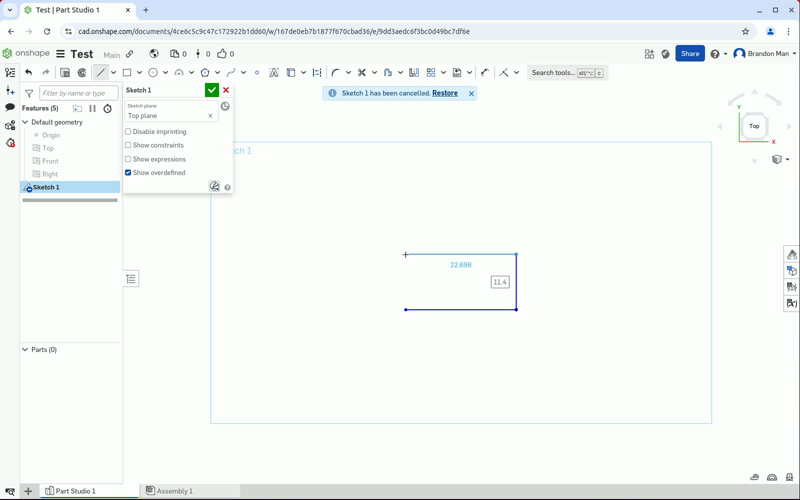
key_up(shift)
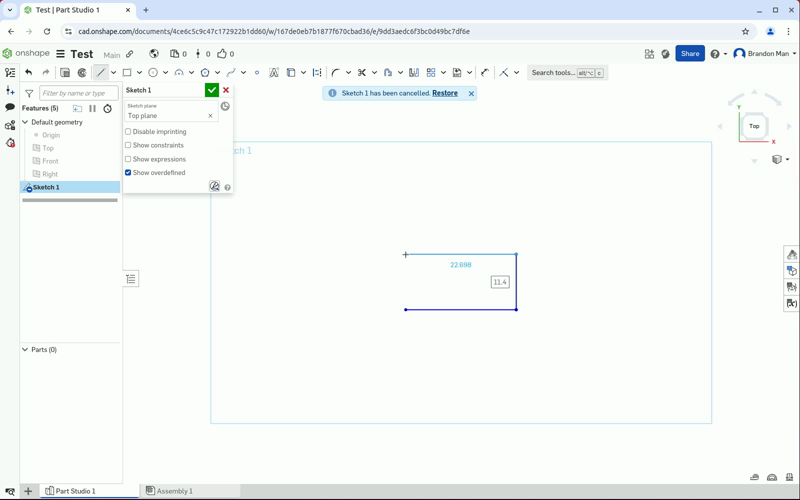
mouse_move(435, 254)
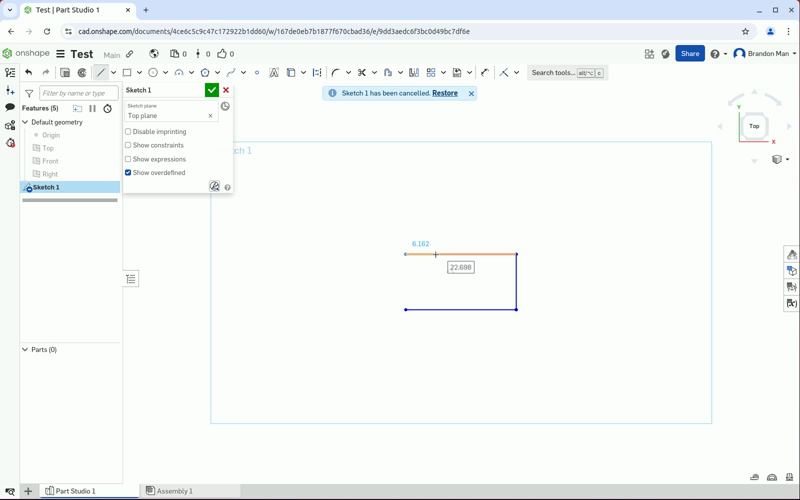
key_down(shift)
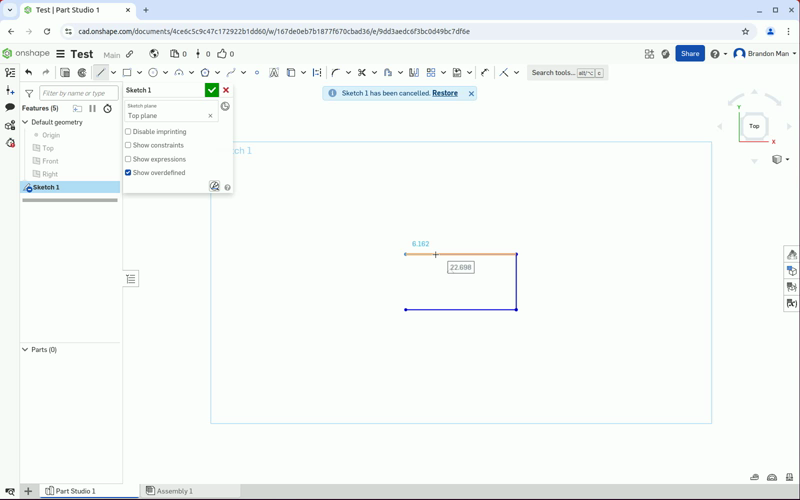
mouse_move(405, 309)
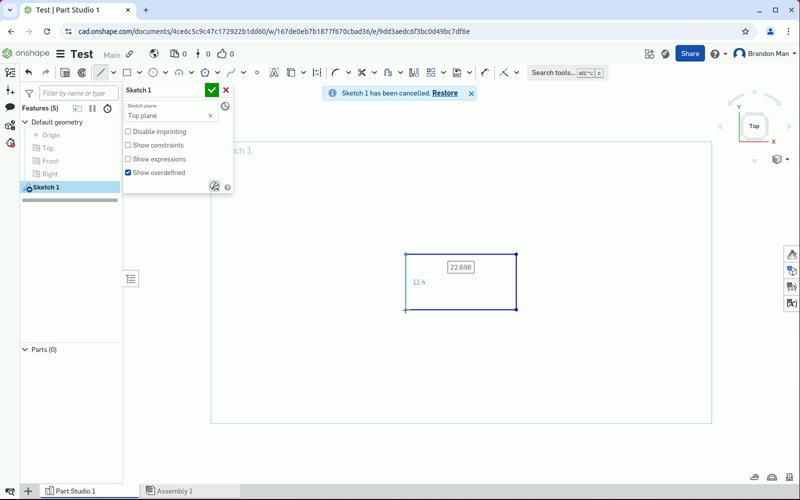
key_up(shift)
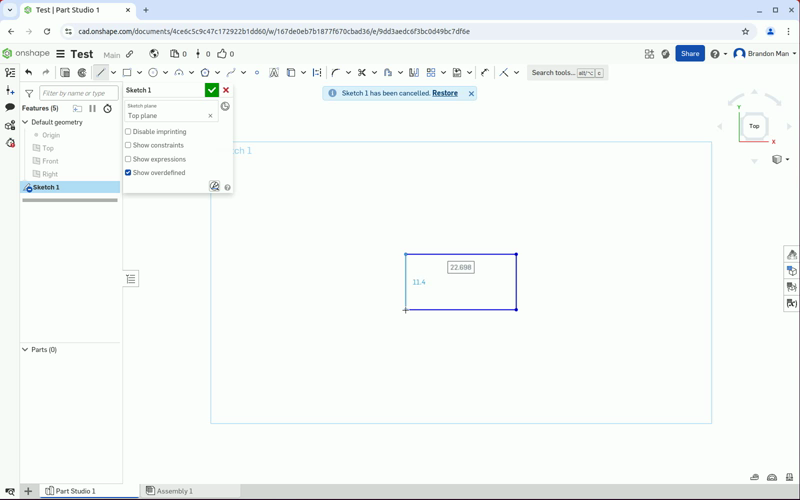
click(405, 309)
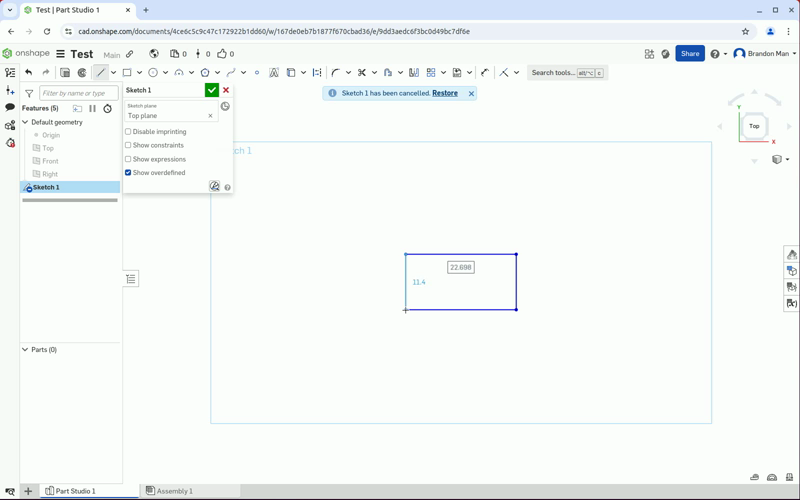
key(esc)
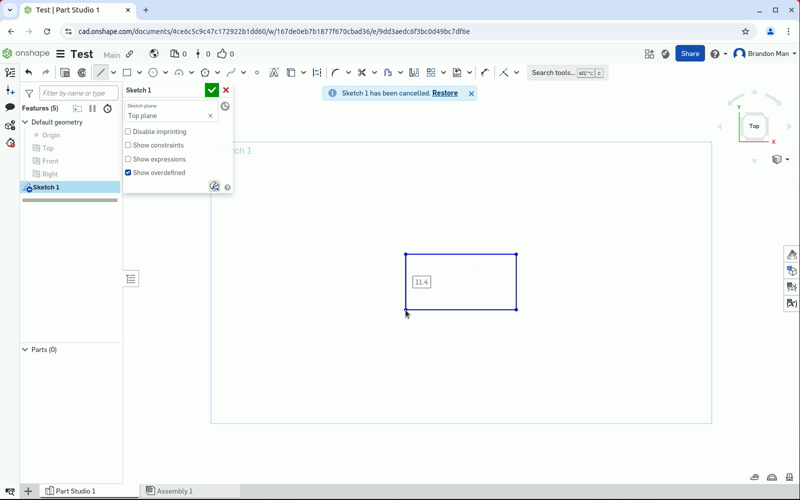
key(c)
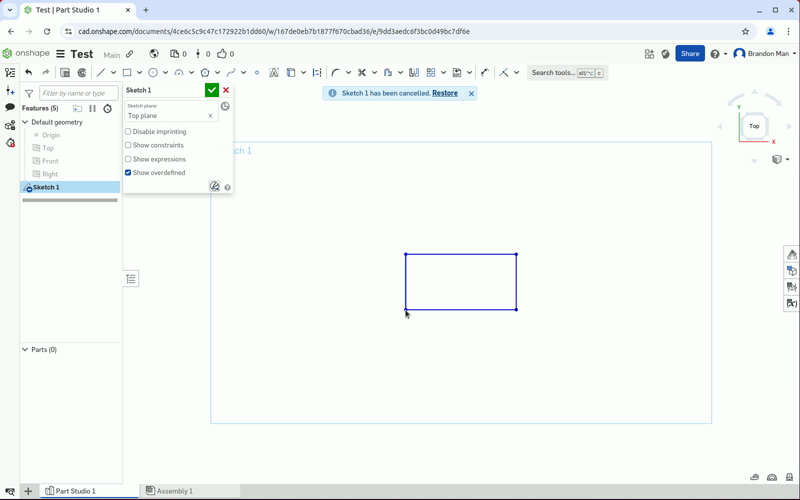
key_down(shift)
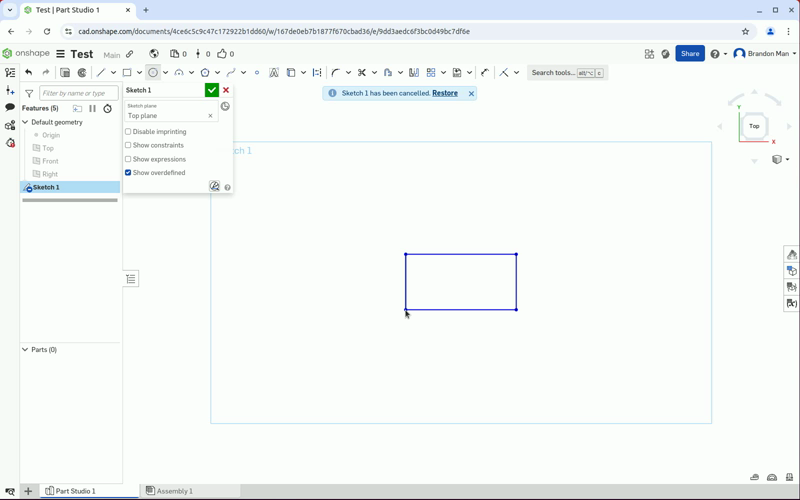
mouse_move(430, 291)
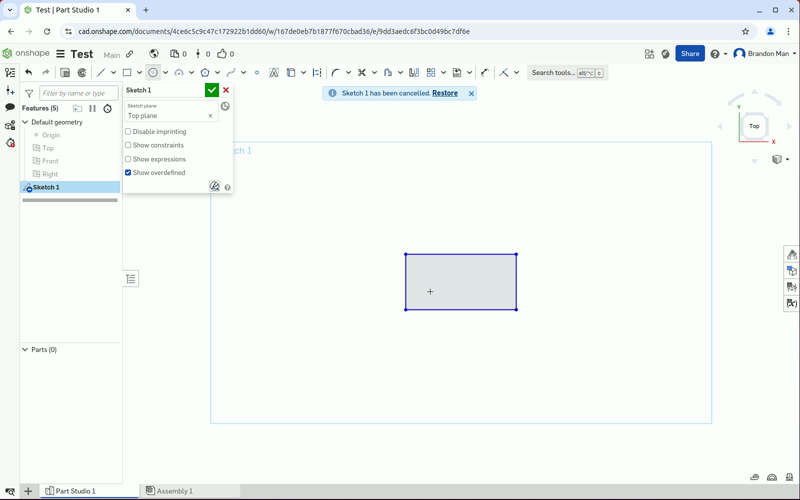
click(430, 291)
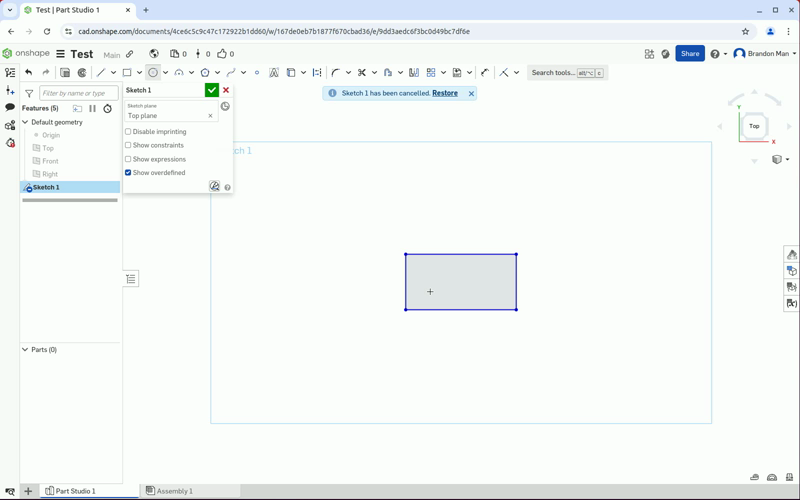
key_up(shift)
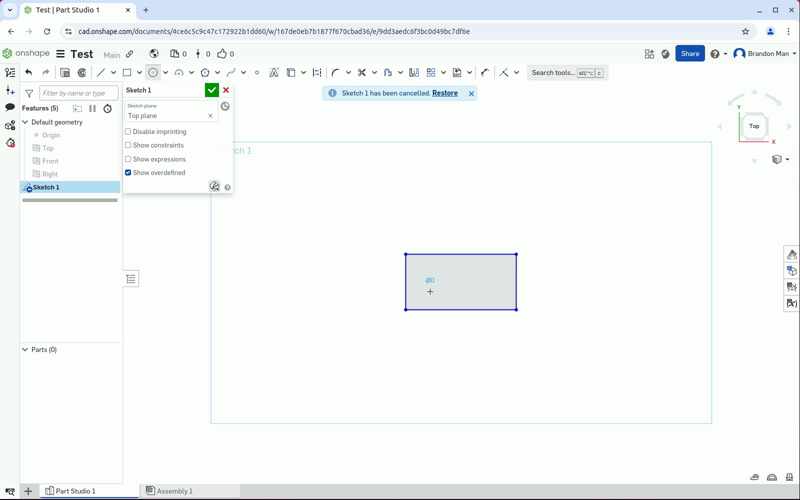
mouse_move(434, 291)
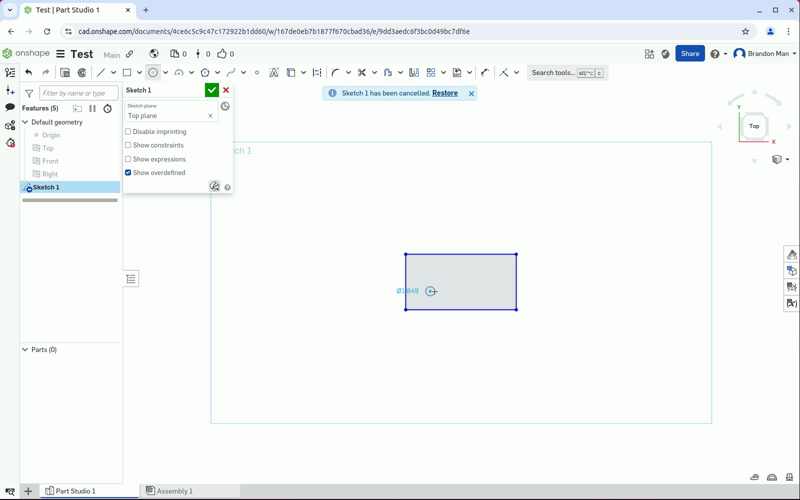
click(434, 291)
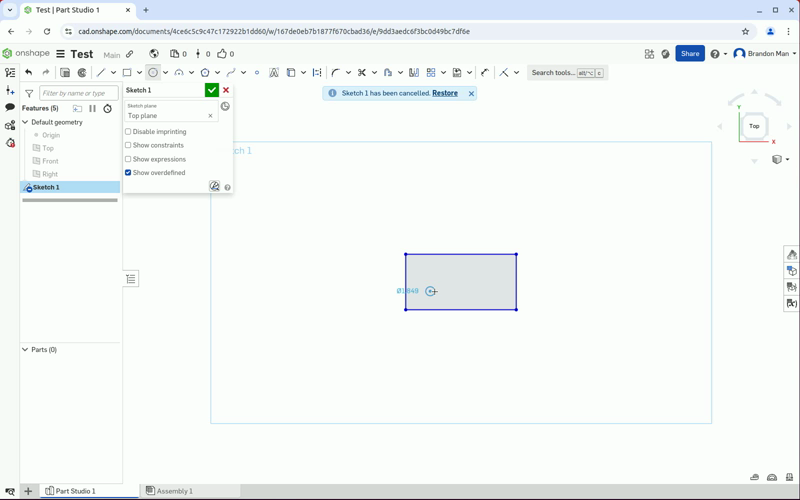
key(esc)
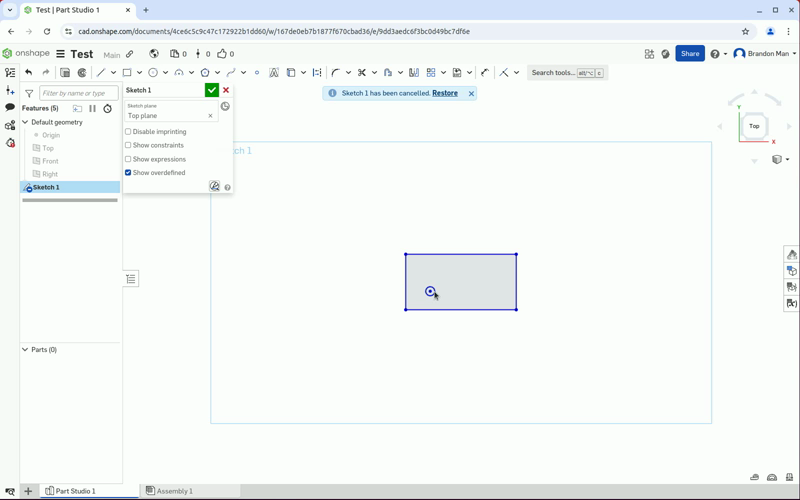
key(c)
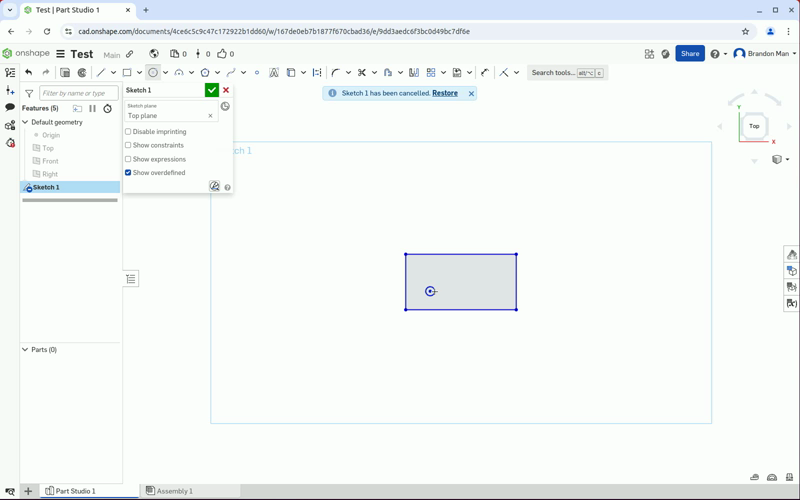
key_down(shift)
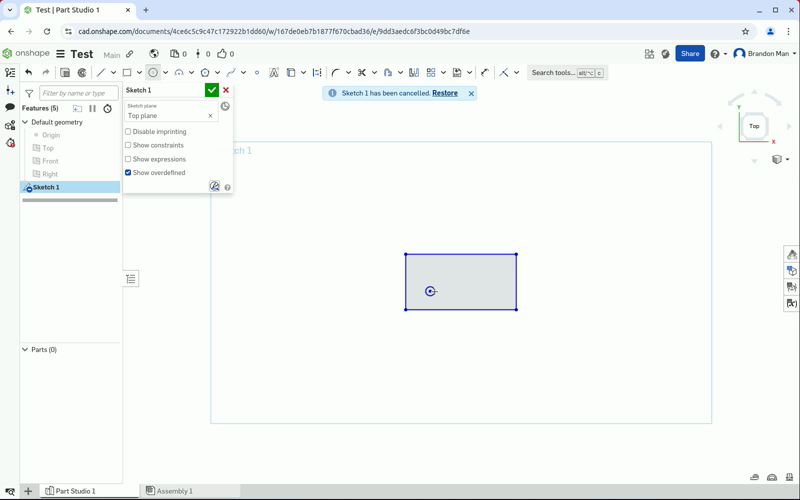
mouse_move(491, 291)
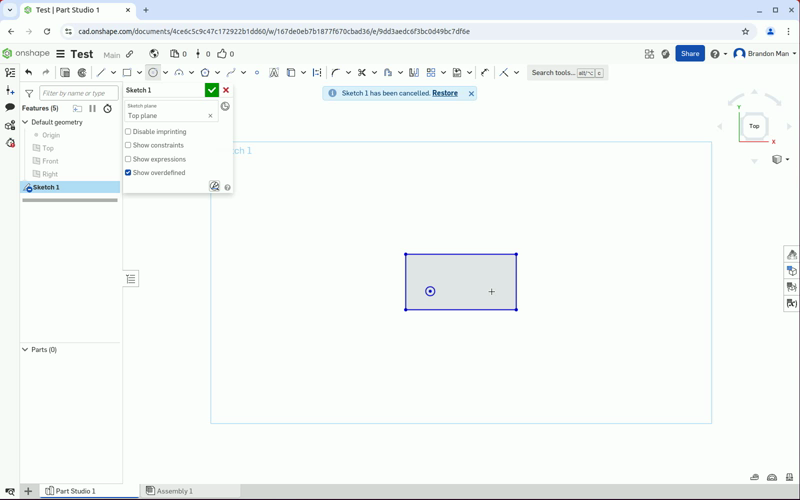
click(491, 291)
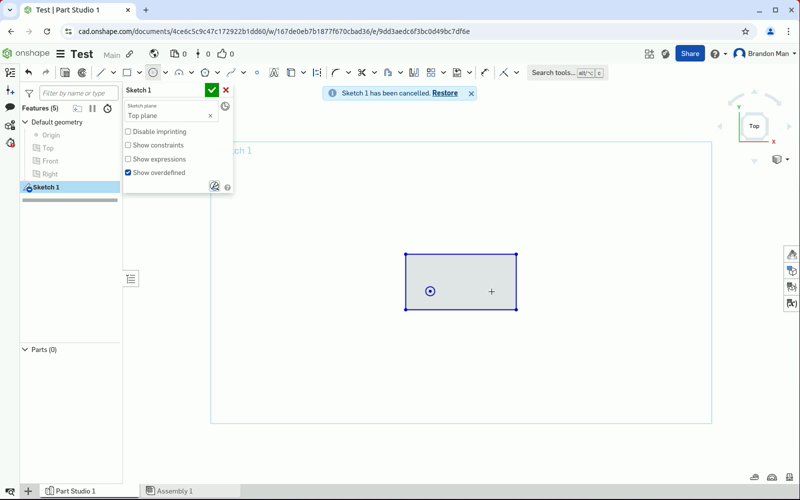
key_up(shift)
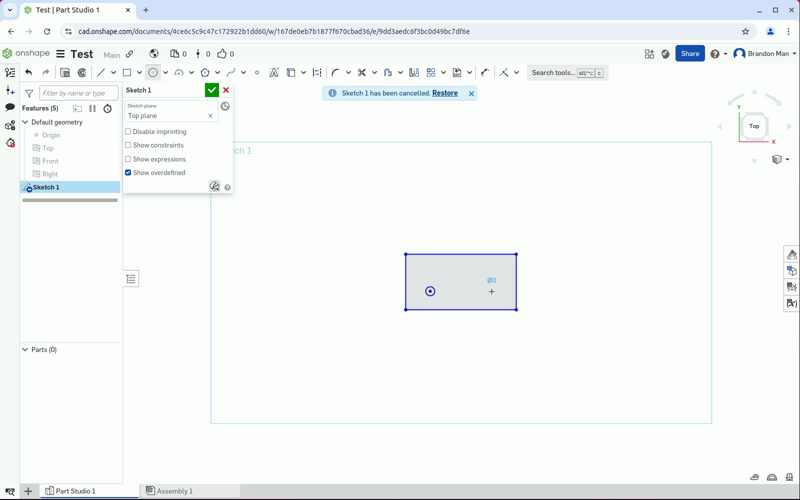
mouse_move(496, 291)
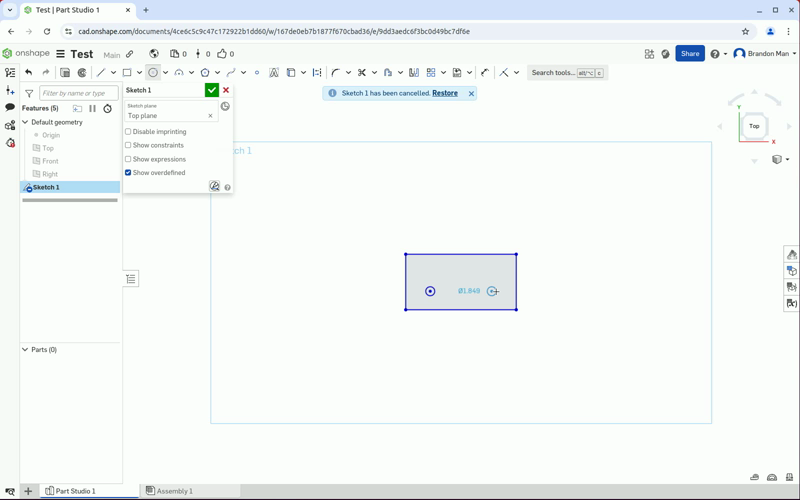
click(496, 291)
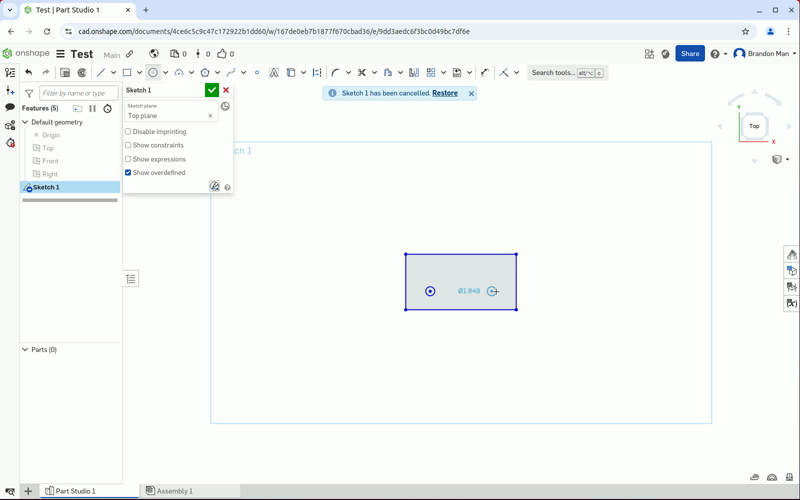
key(esc)
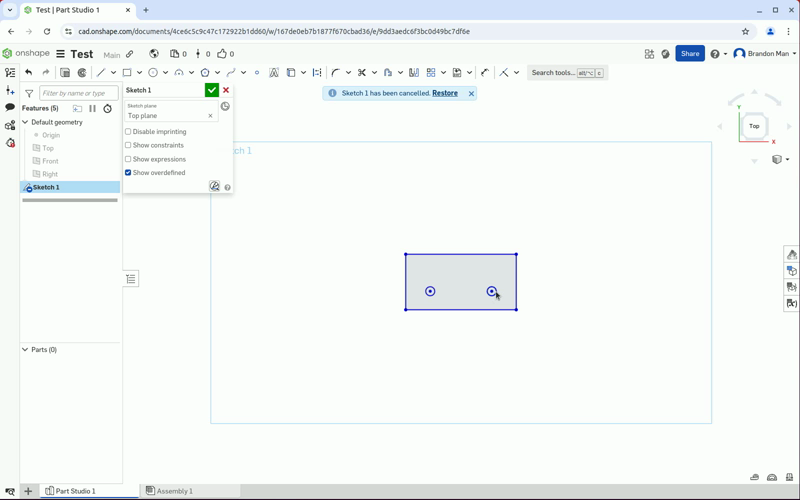
mouse_move(418, 263)
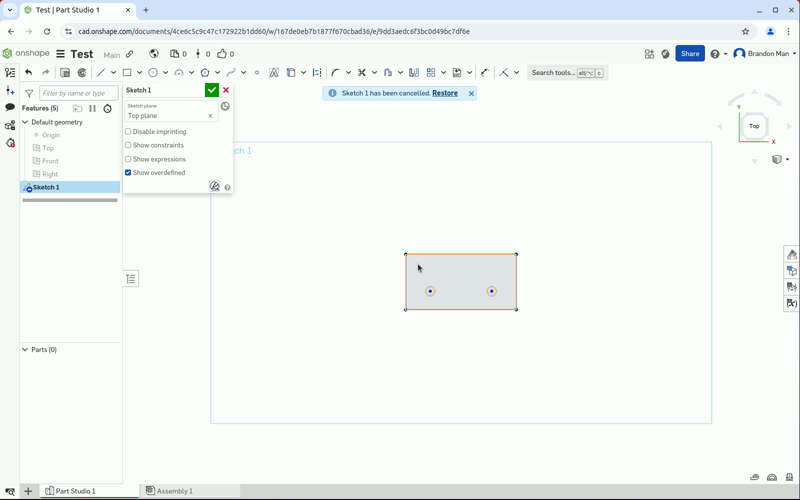
click(418, 263)
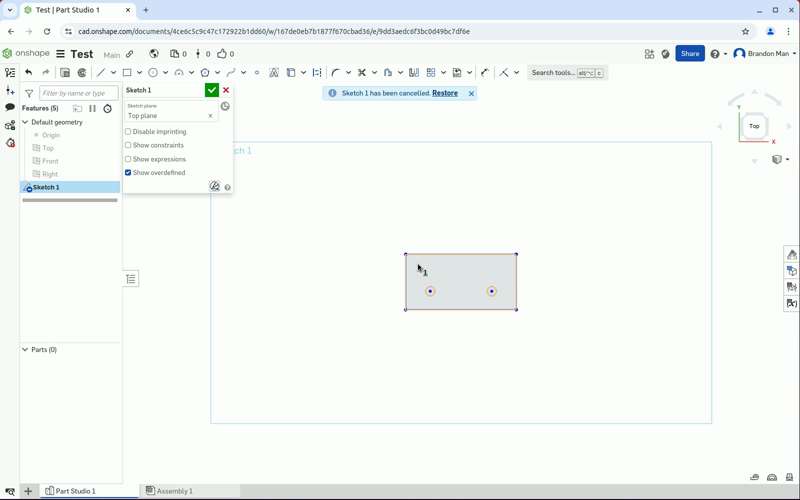
mouse_move(73, 352)
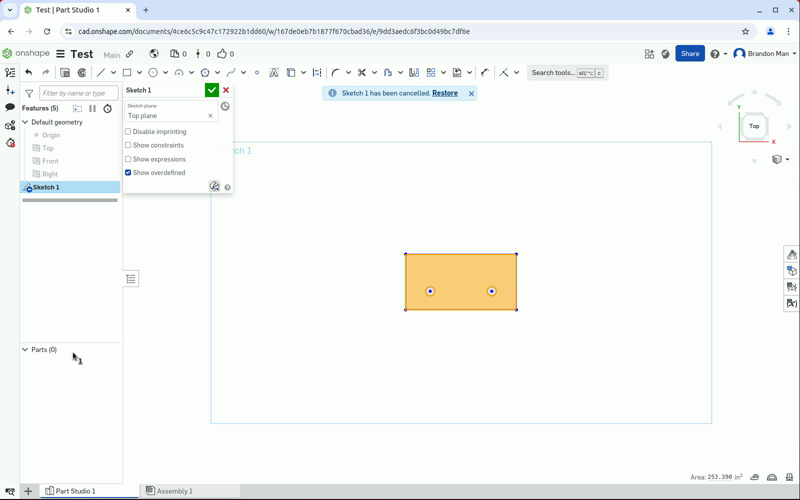
key(shift+y)
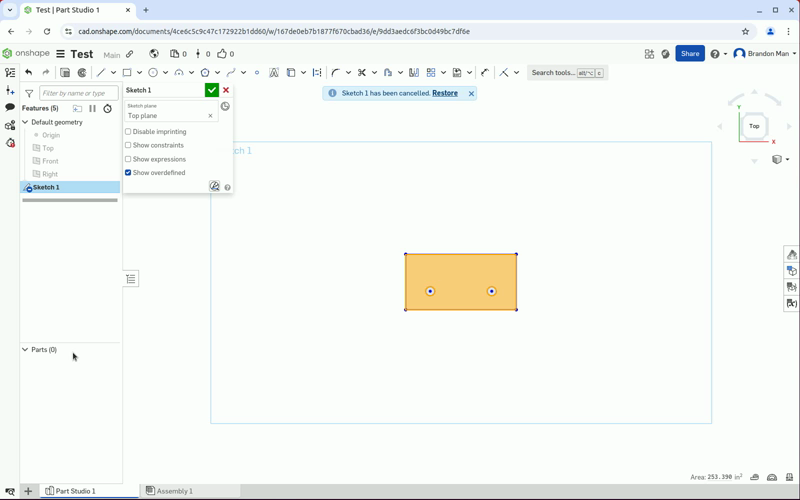
key(shift+e)
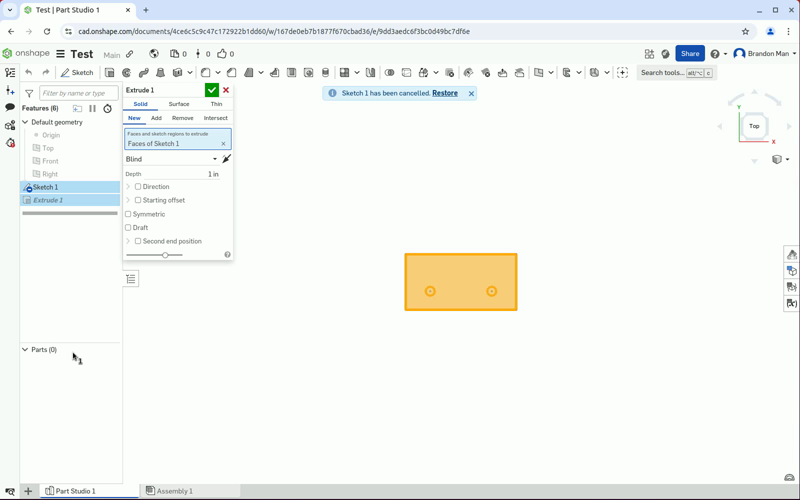
mouse_move(143, 106)
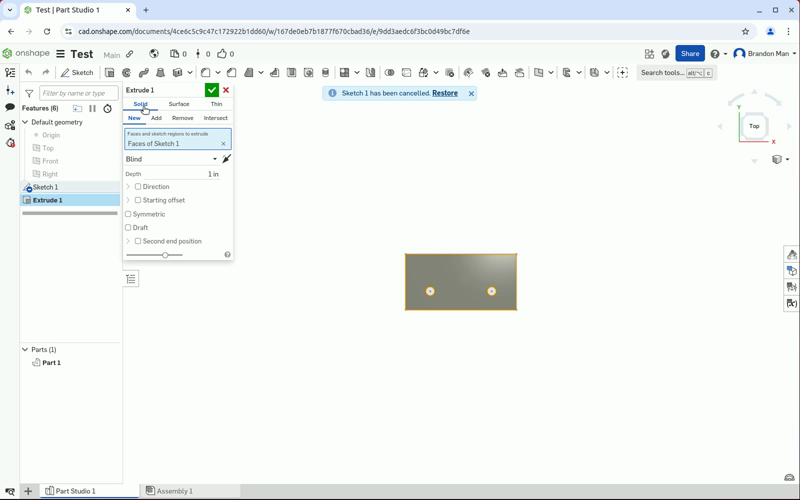
click(143, 106)
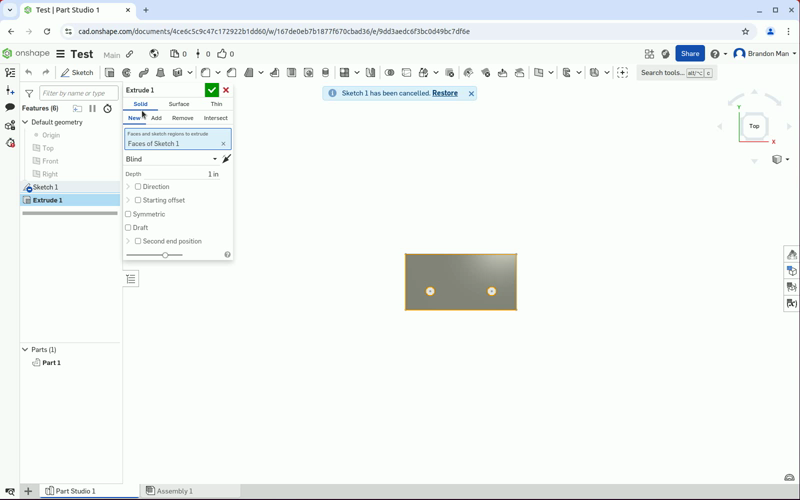
mouse_move(137, 120)
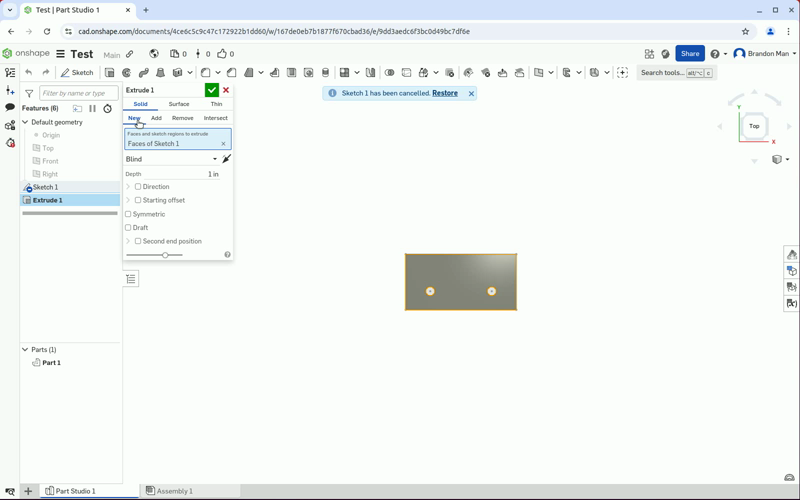
click(137, 120)
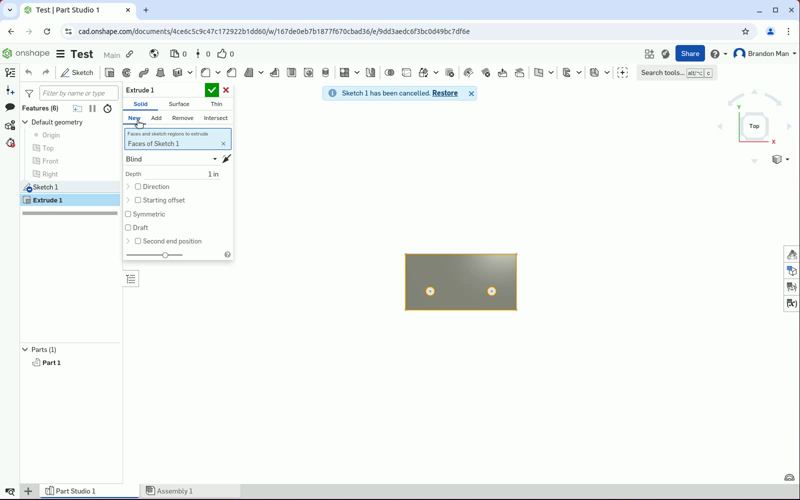
key(tab, 4)
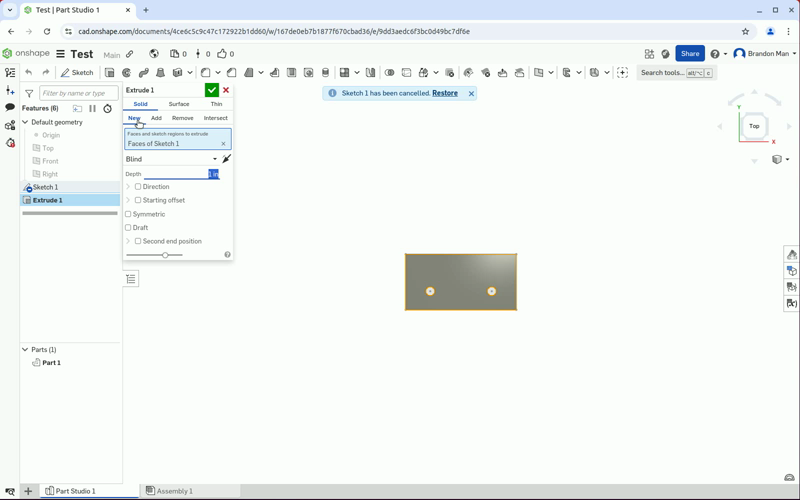
text(1.685)
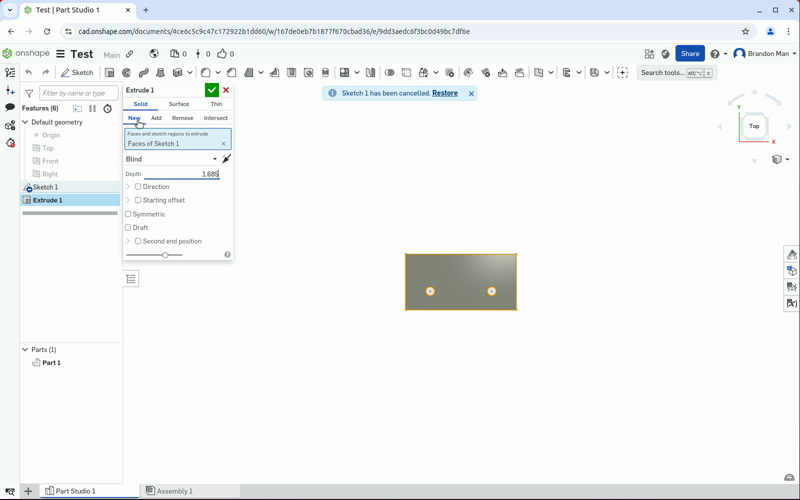
key(enter)
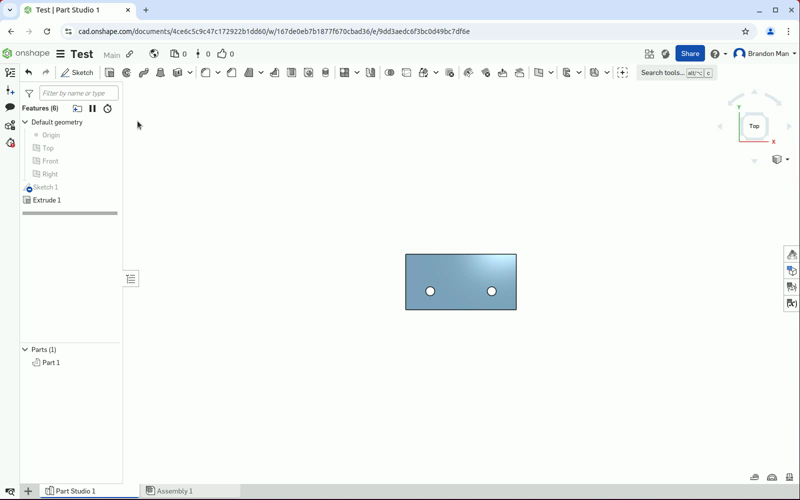
key(shift+h)
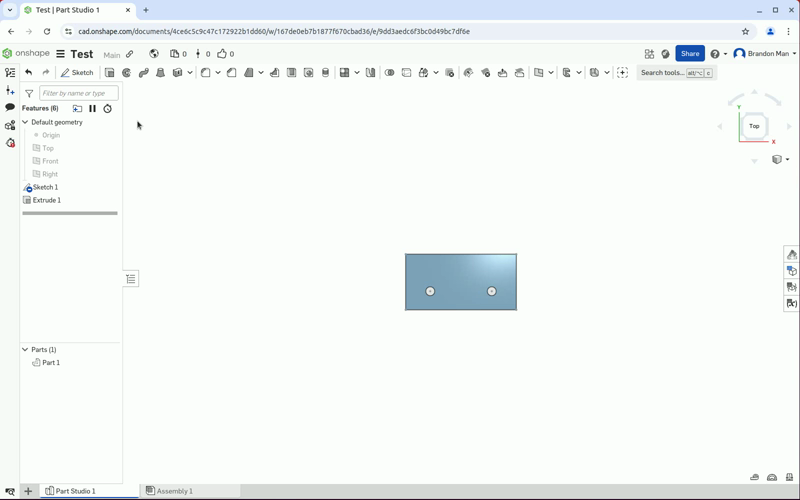
key(shift+h)
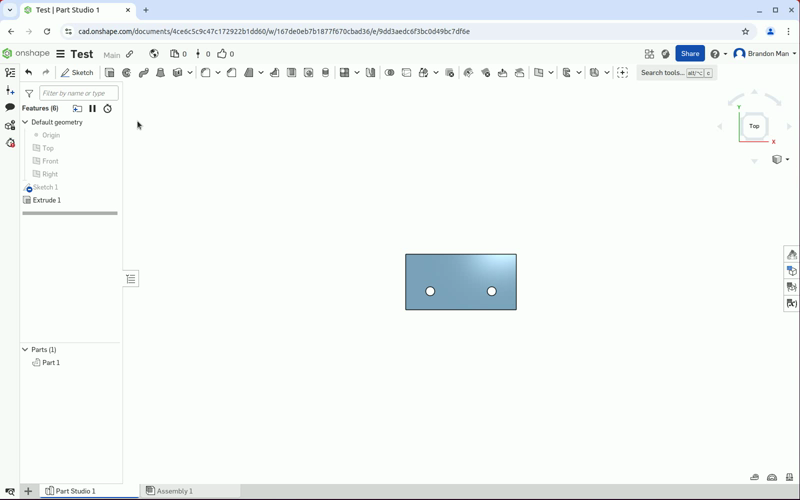
mouse_move(73, 189)
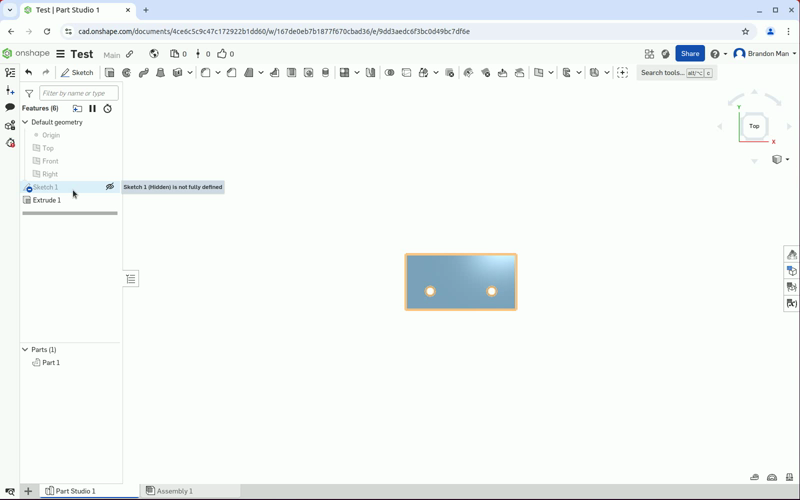
click(73, 189)
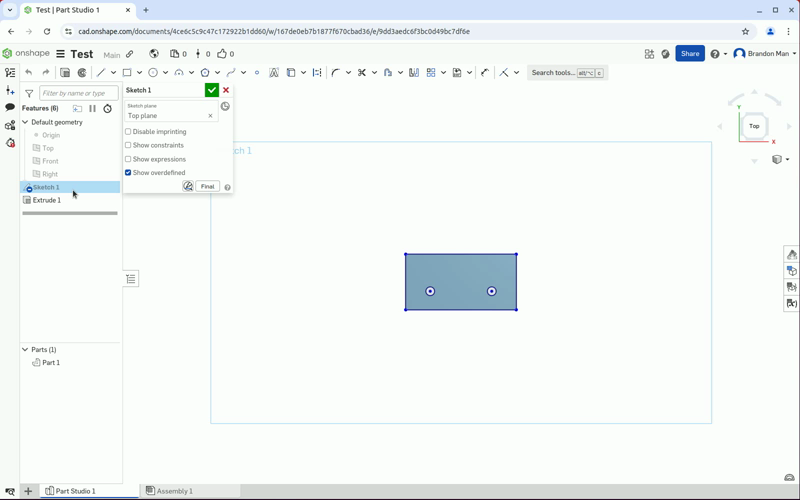
mouse_move(229, 92)
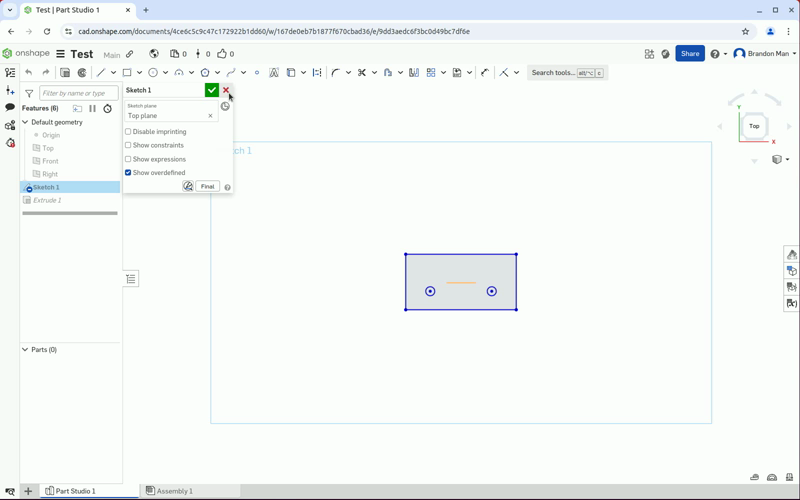
click(229, 92)
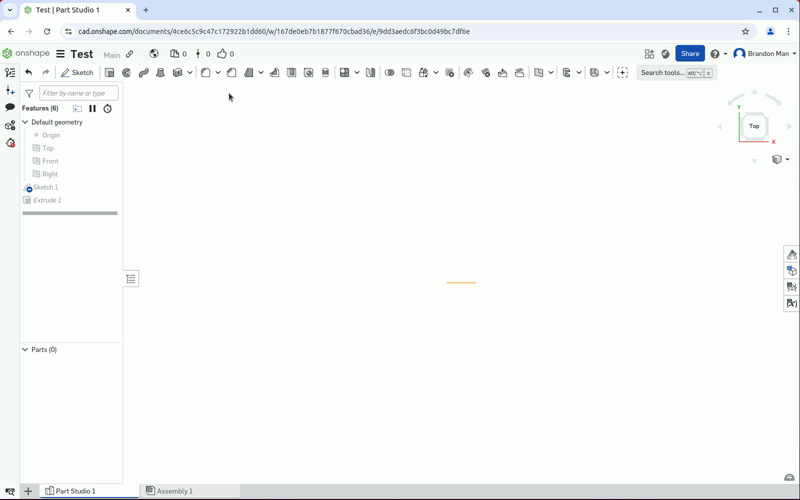
mouse_move(73, 352)
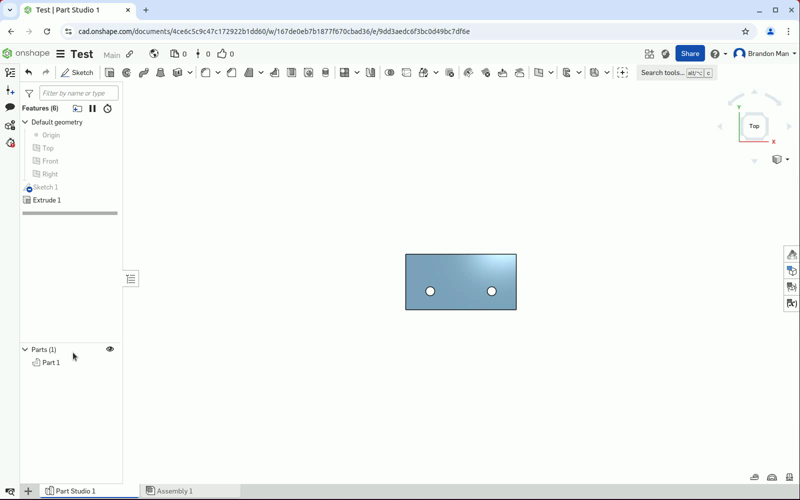
key(y)
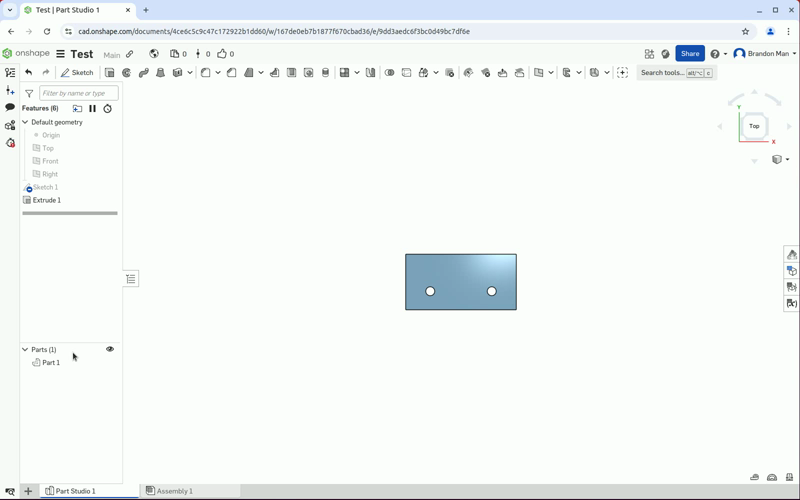
key(shift+p)
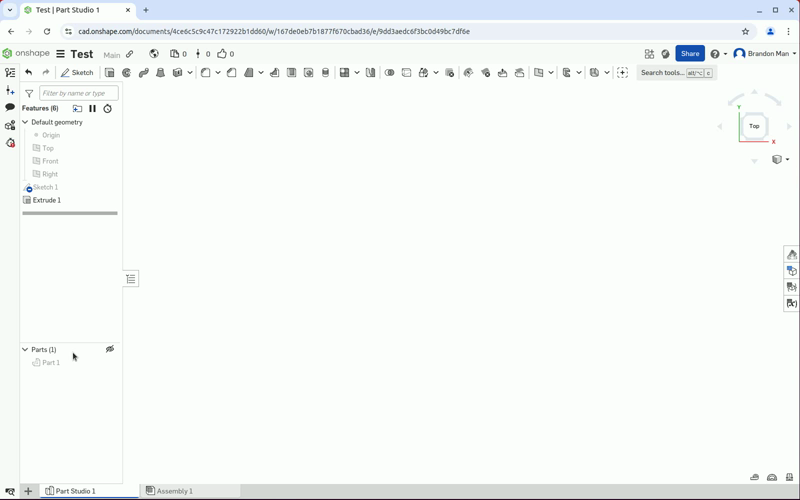
key(space)
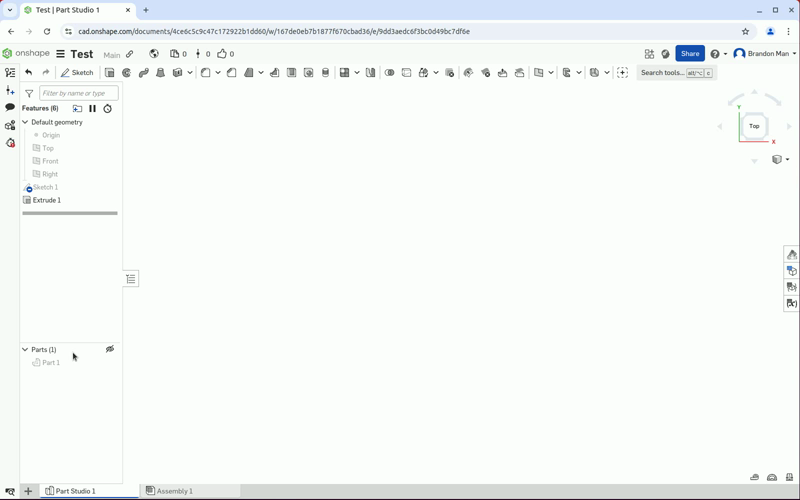
key_down(shift)
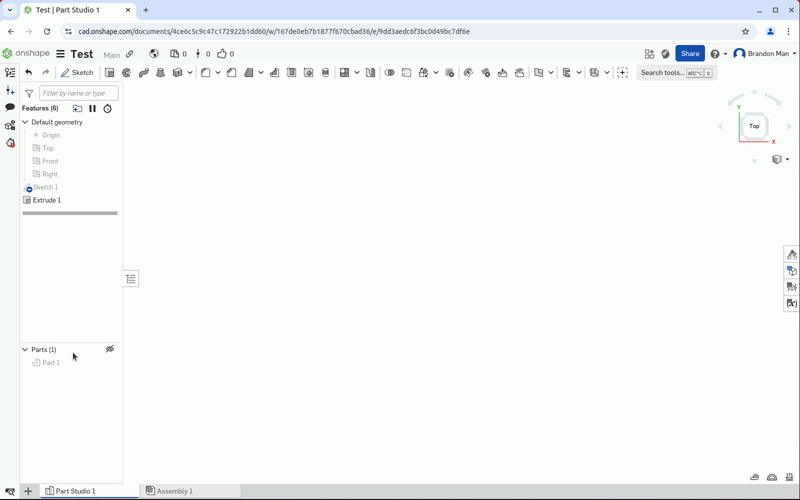
key(up)
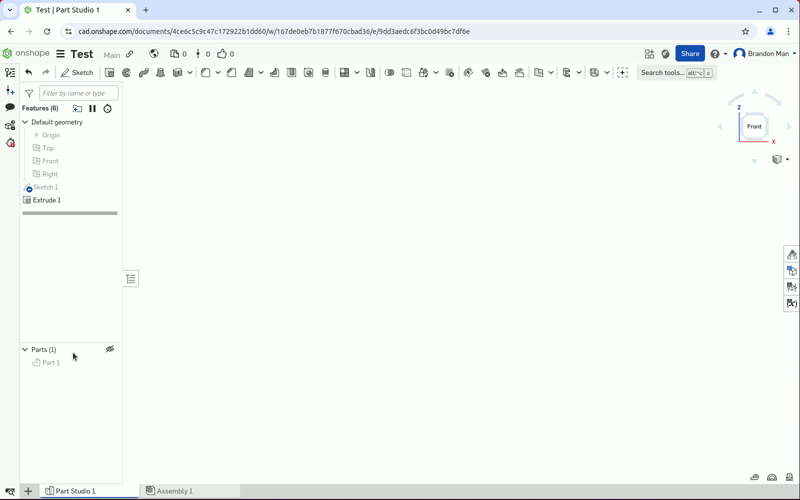
key_up(shift)
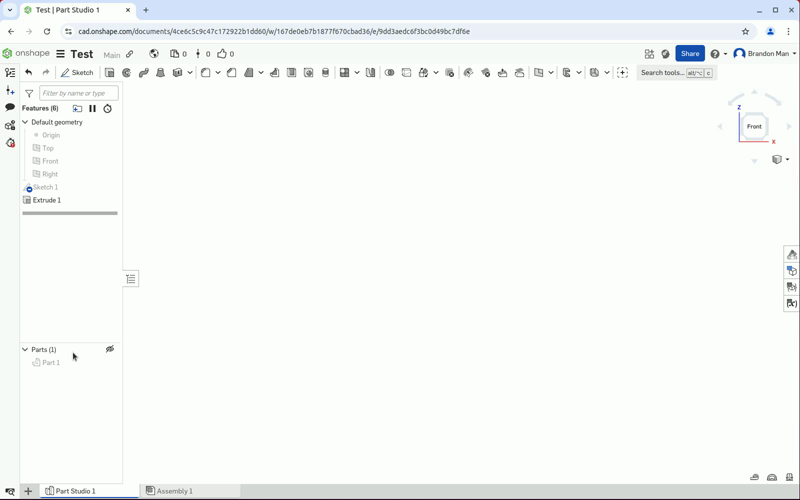
key(space)
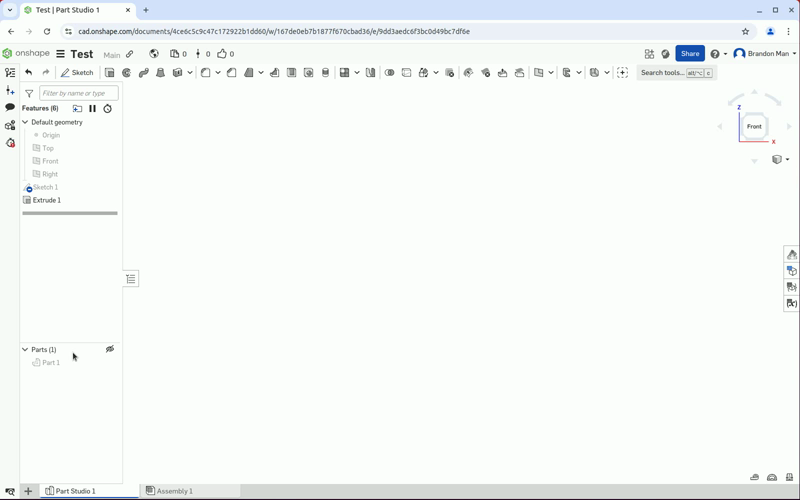
key_down(shift)
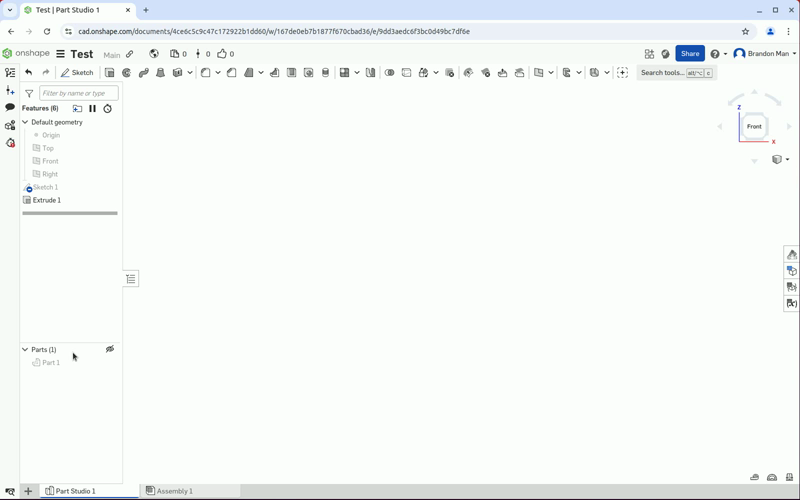
key(left)
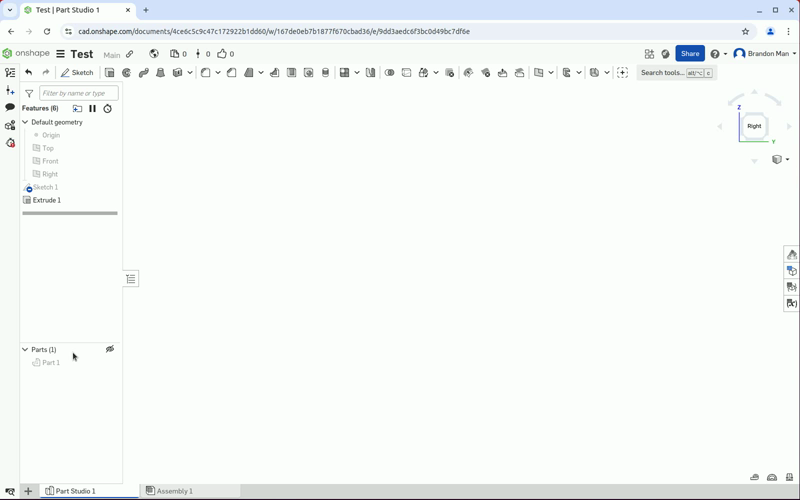
key_up(shift)
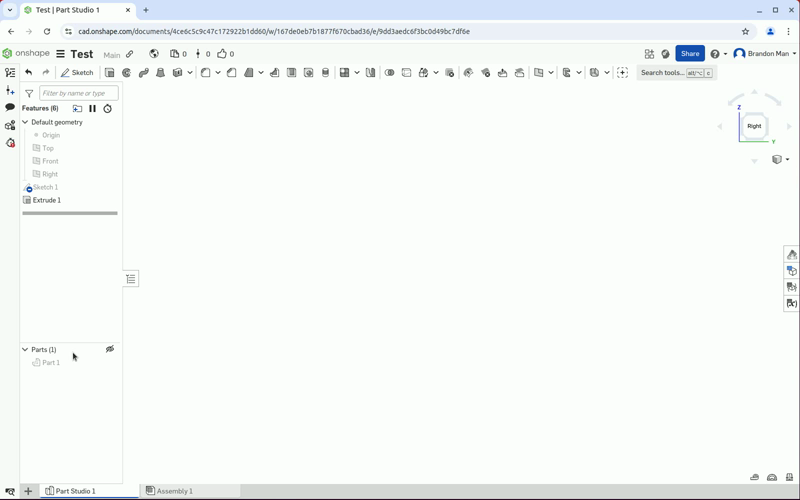
mouse_move(73, 352)
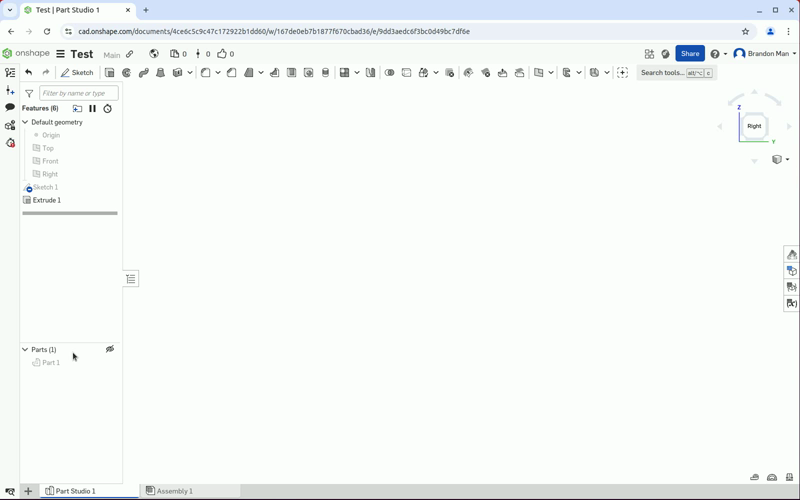
key(shift+y)
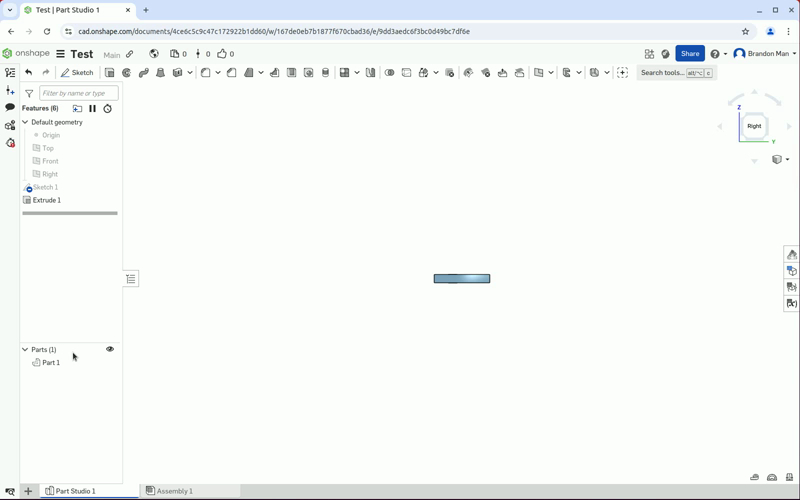
mouse_move(541, 75)
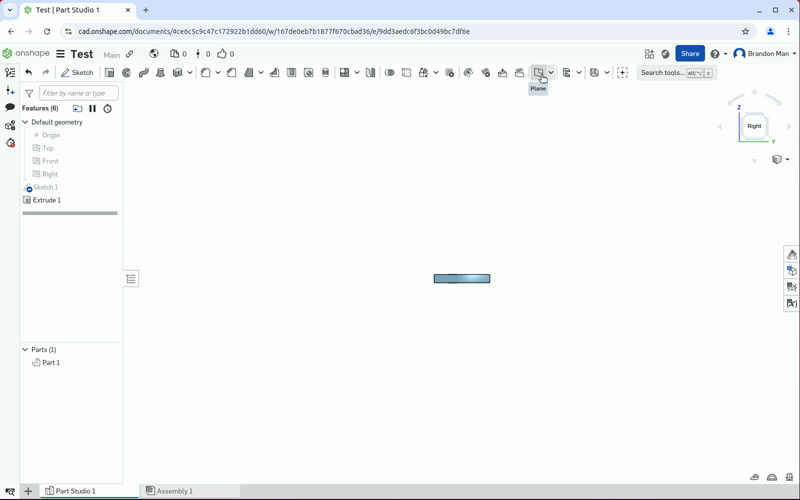
click(541, 75)
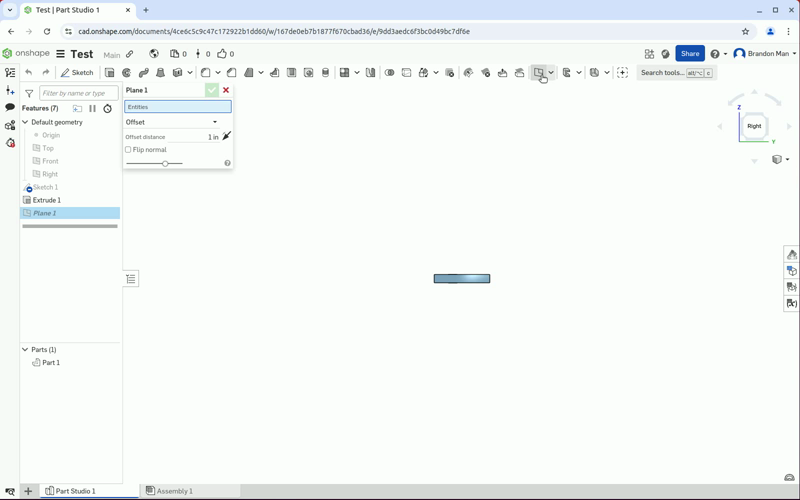
mouse_move(73, 176)
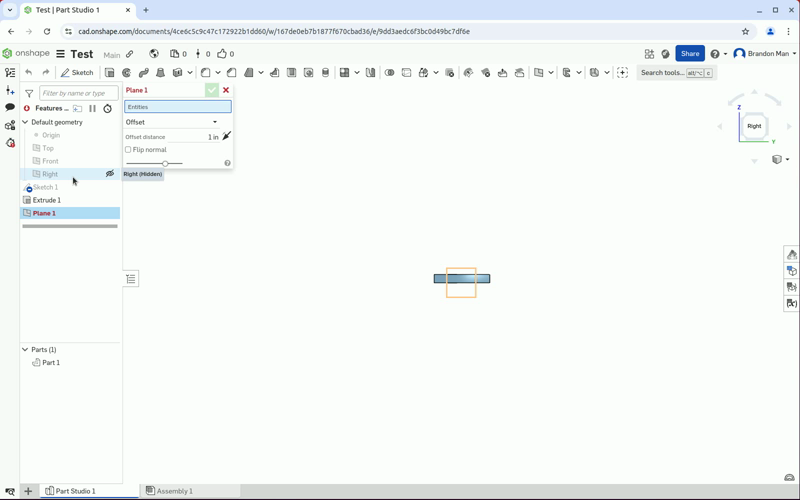
click(73, 176)
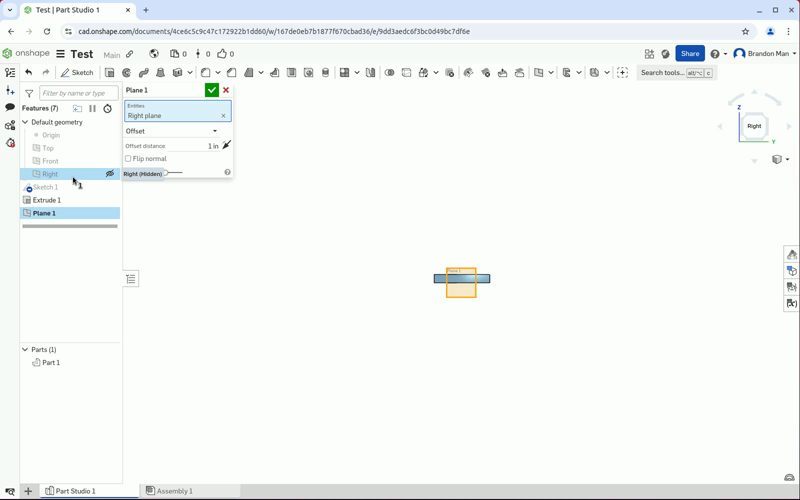
key(tab, 2)
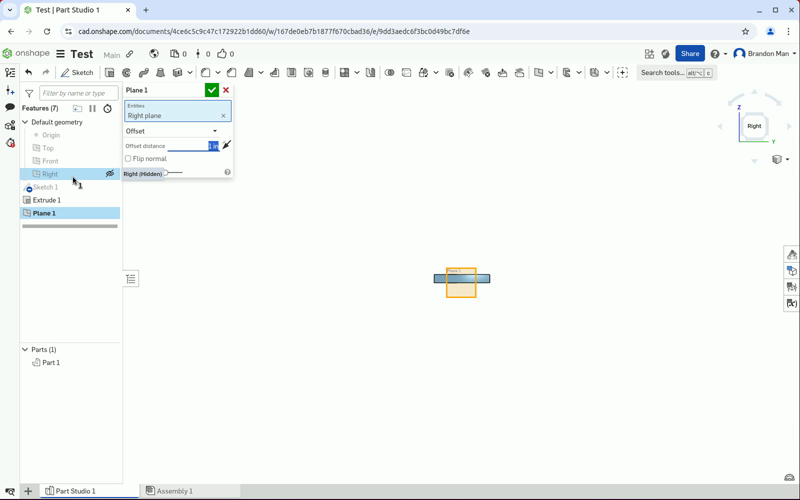
text(11.308)
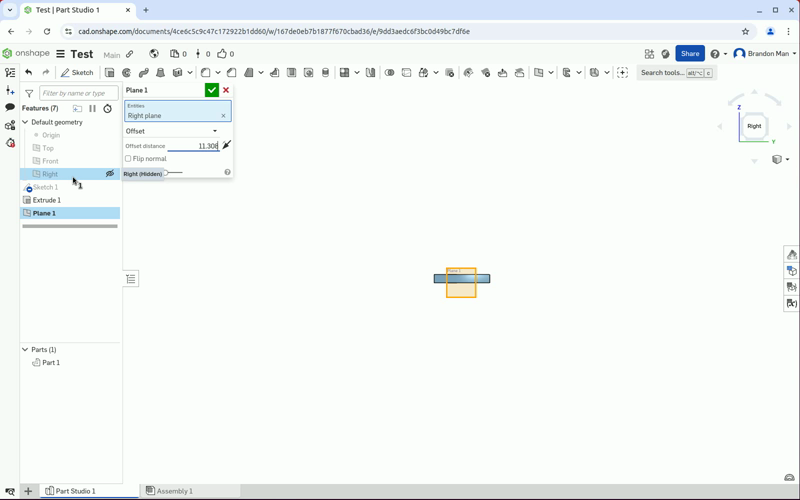
key(enter, 2)
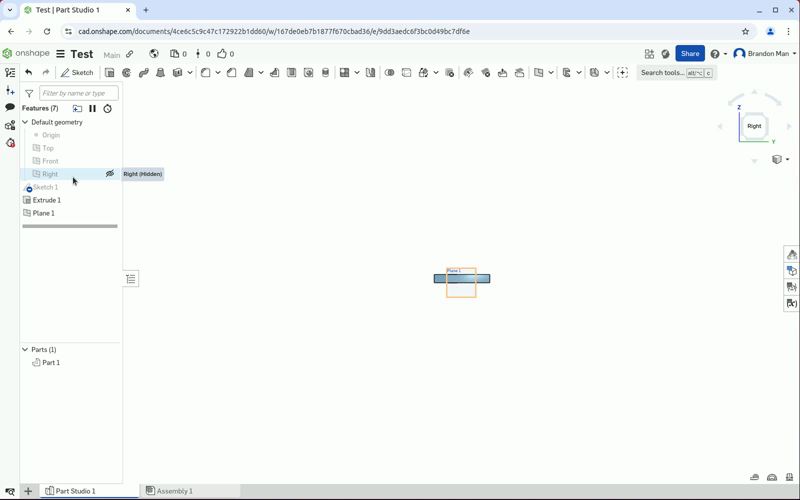
key(shift+s)
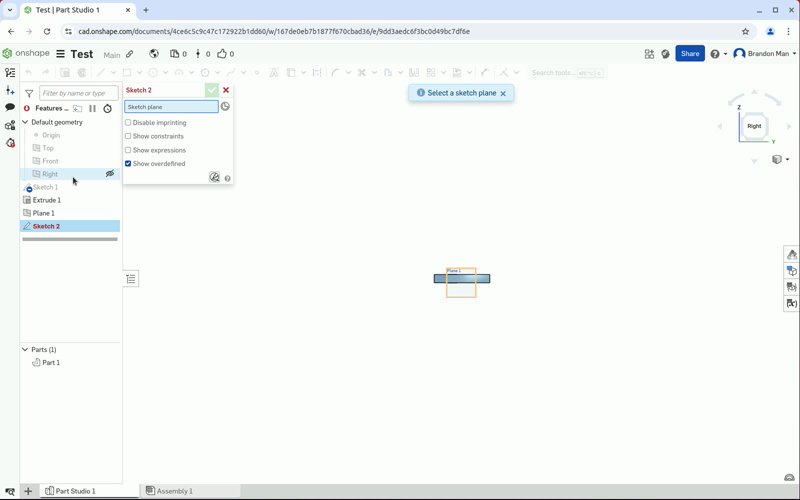
mouse_move(73, 215)
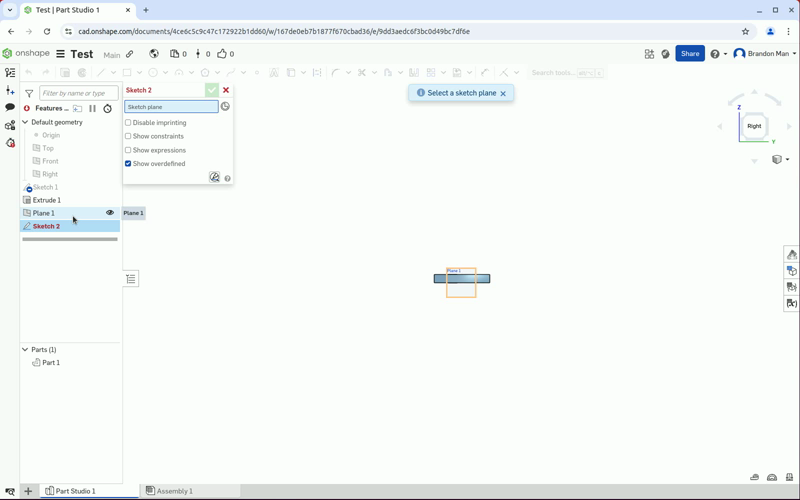
click(73, 215)
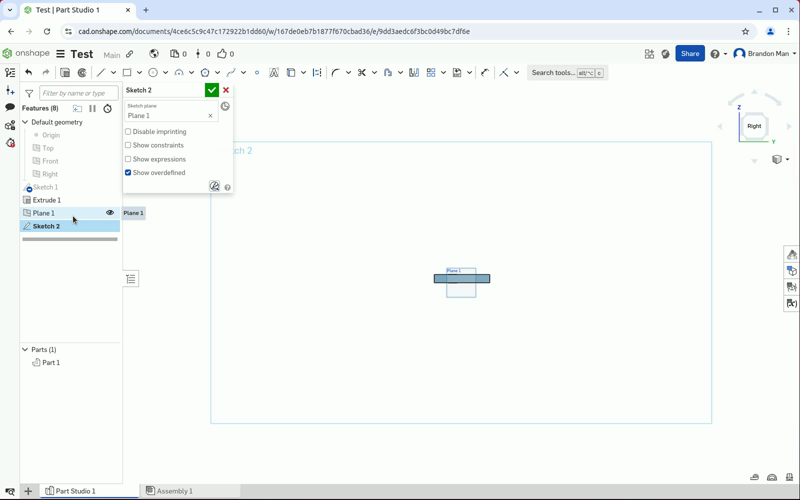
mouse_move(73, 352)
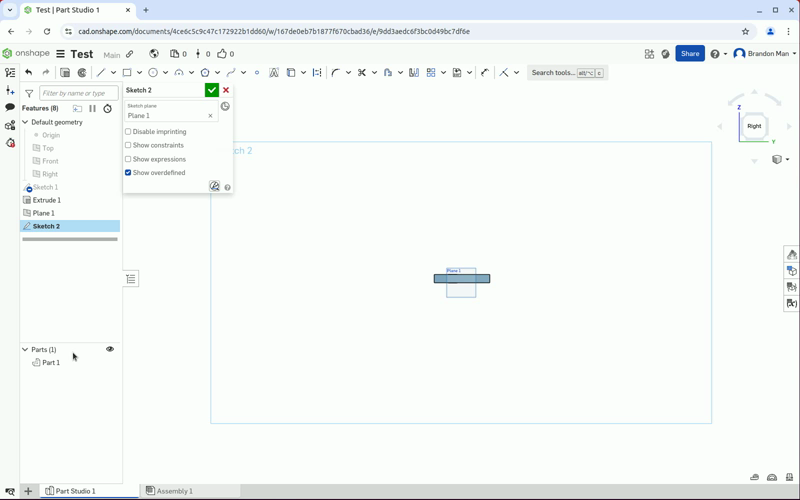
key(y)
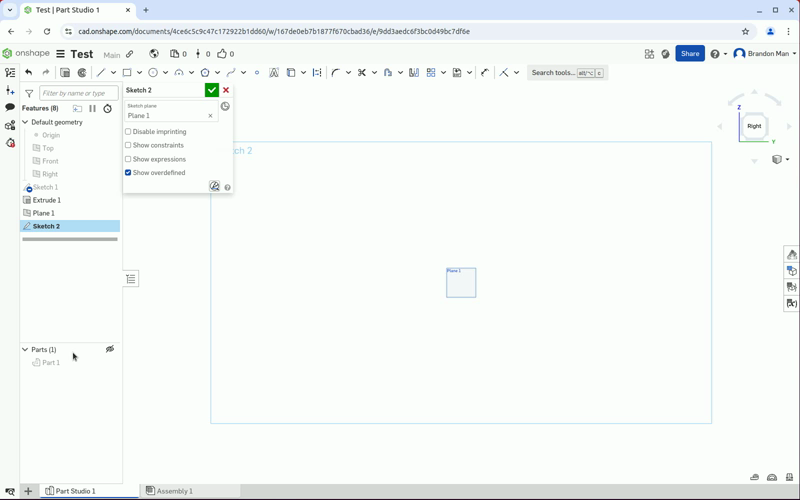
key(l)
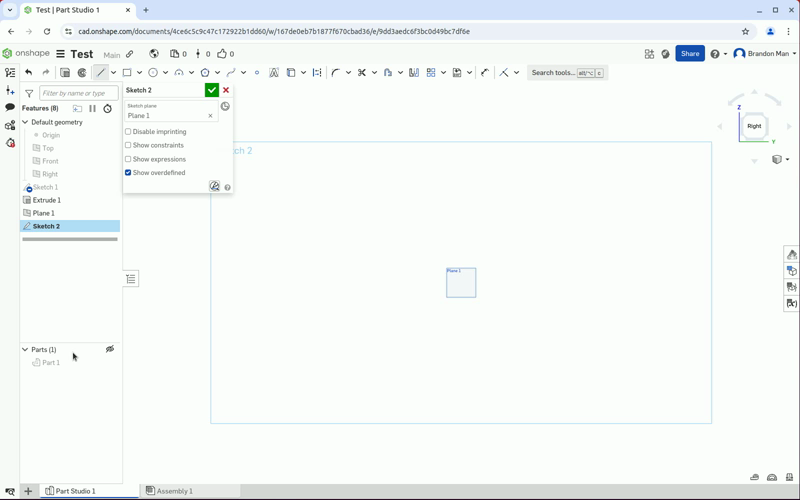
key_down(shift)
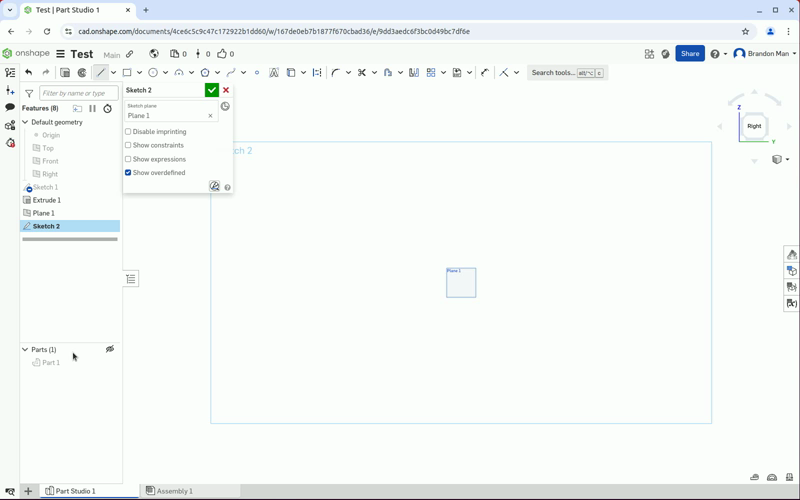
mouse_move(433, 288)
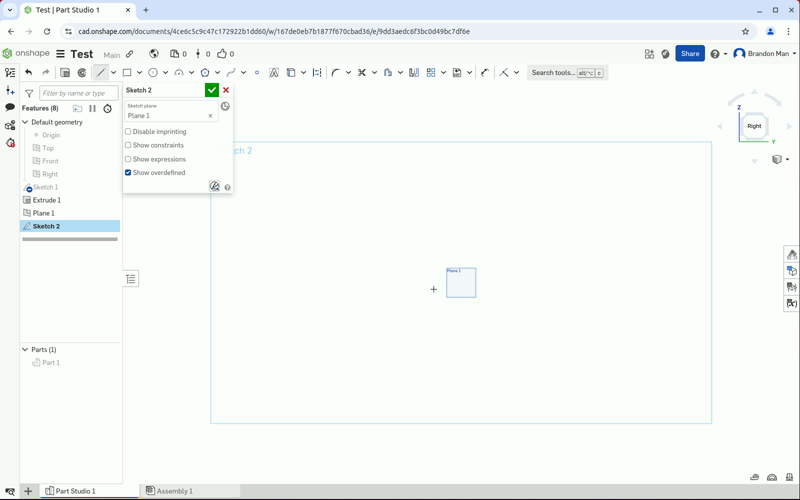
click(433, 288)
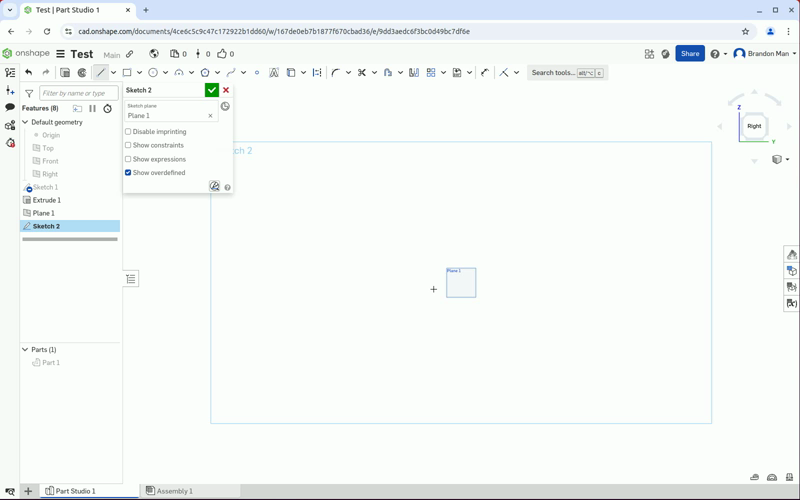
key_up(shift)
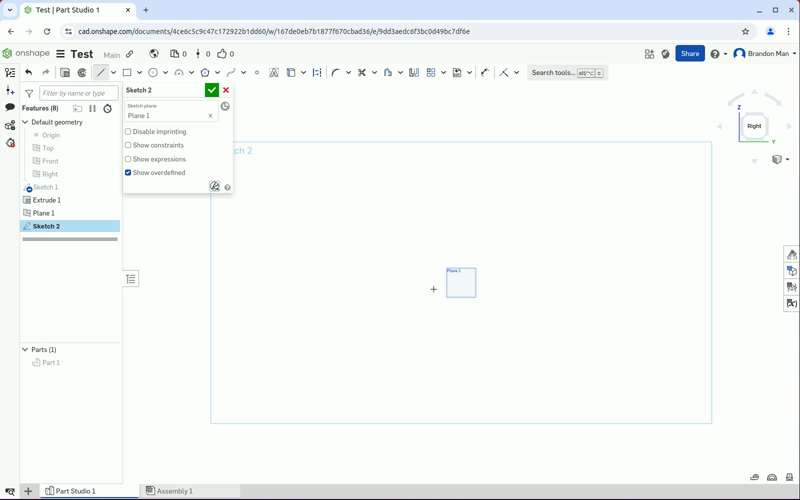
key_down(shift)
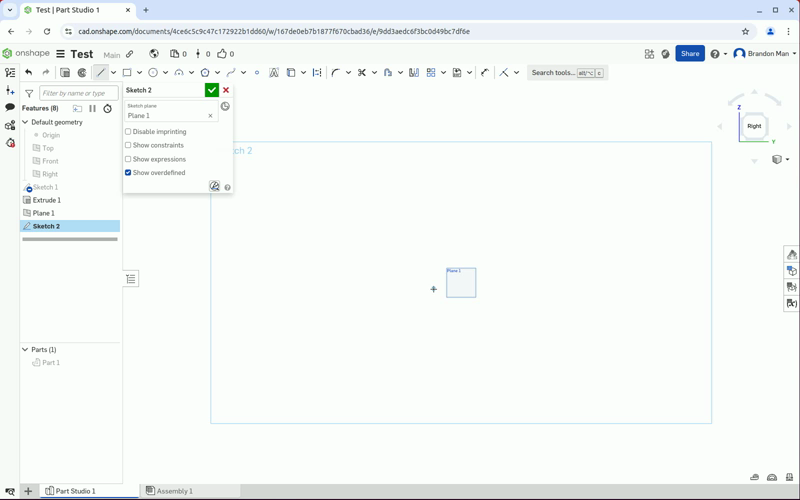
mouse_move(463, 288)
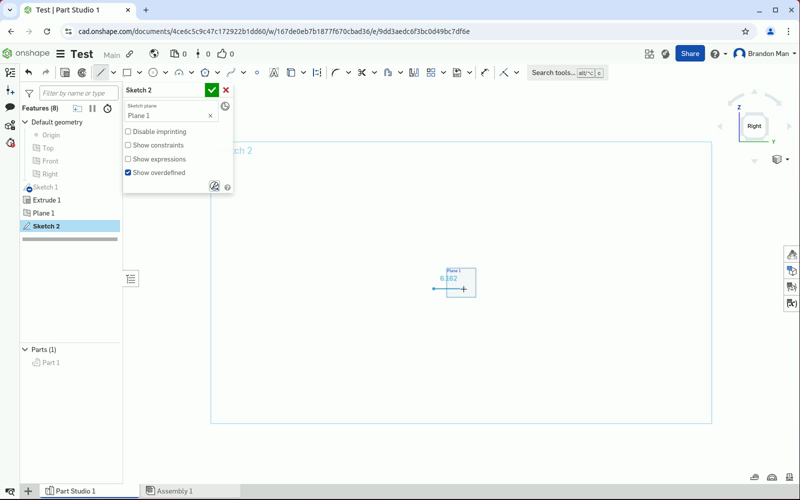
mouse_move(440, 288)
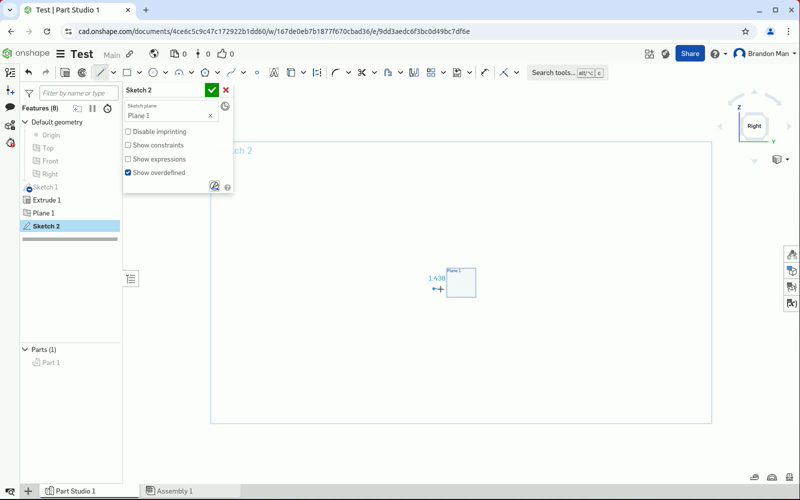
scroll(6)
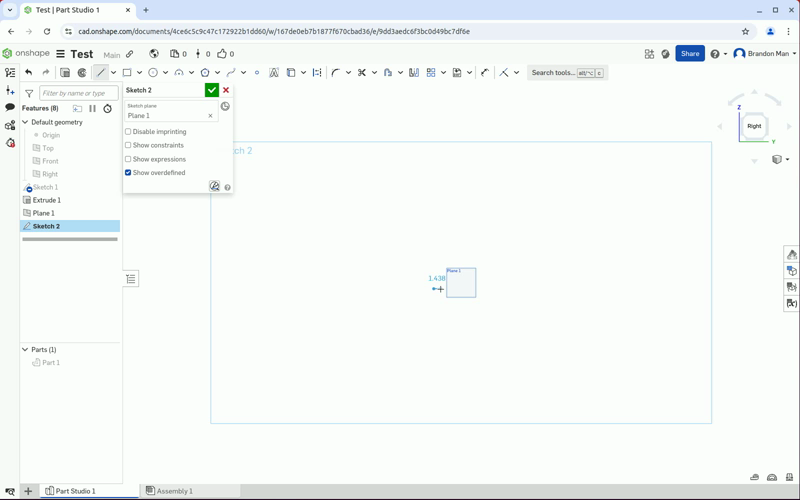
scroll(6)
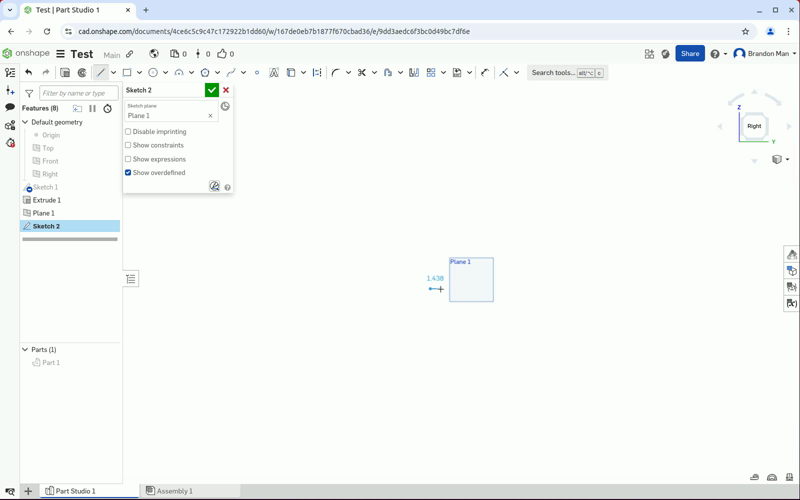
scroll(6)
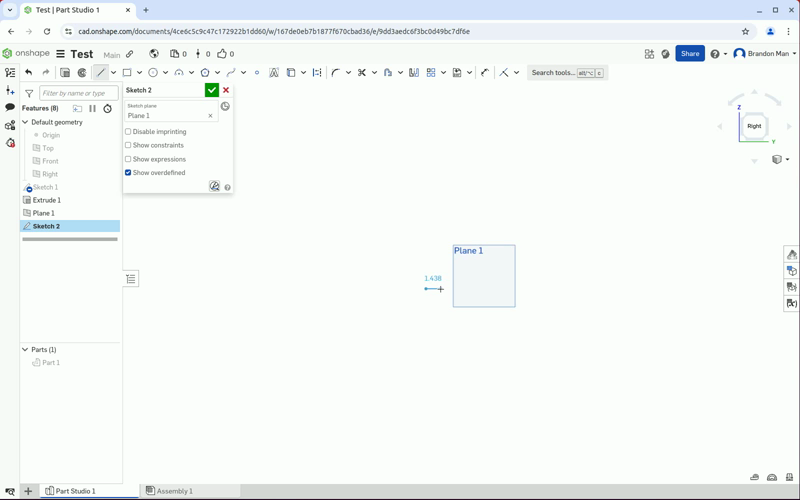
scroll(6)
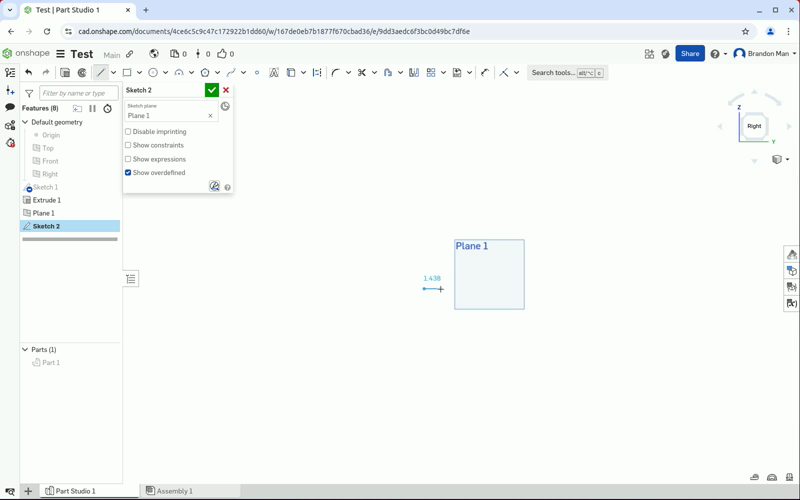
scroll(6)
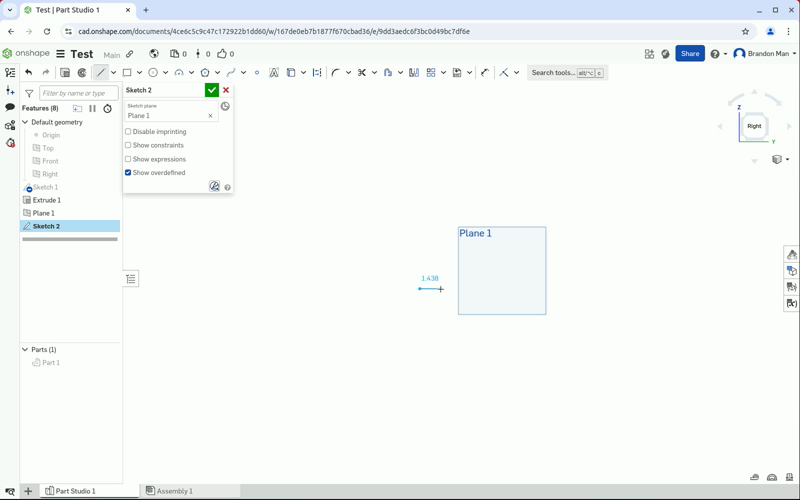
scroll(6)
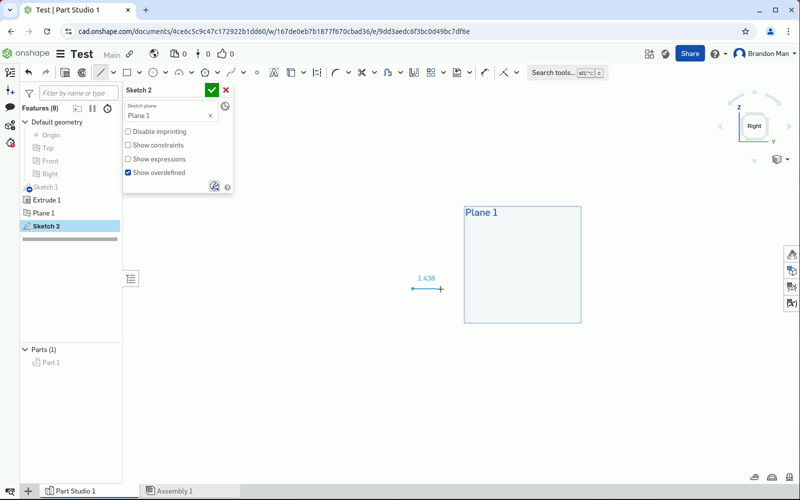
scroll(6)
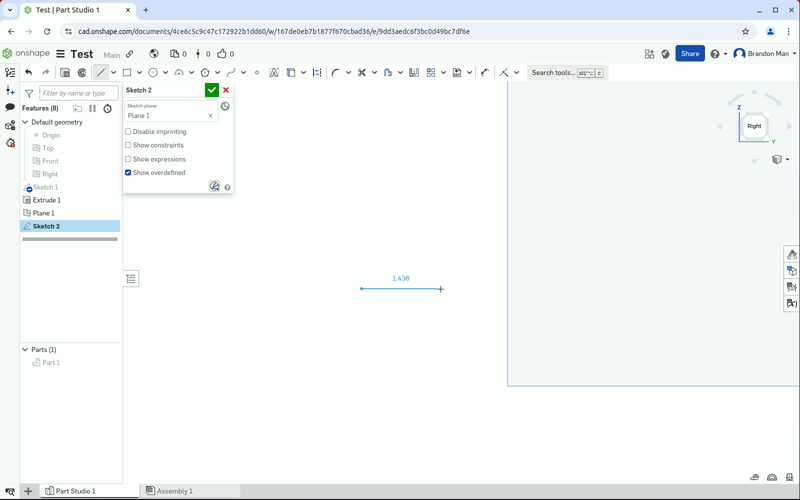
click(440, 288)
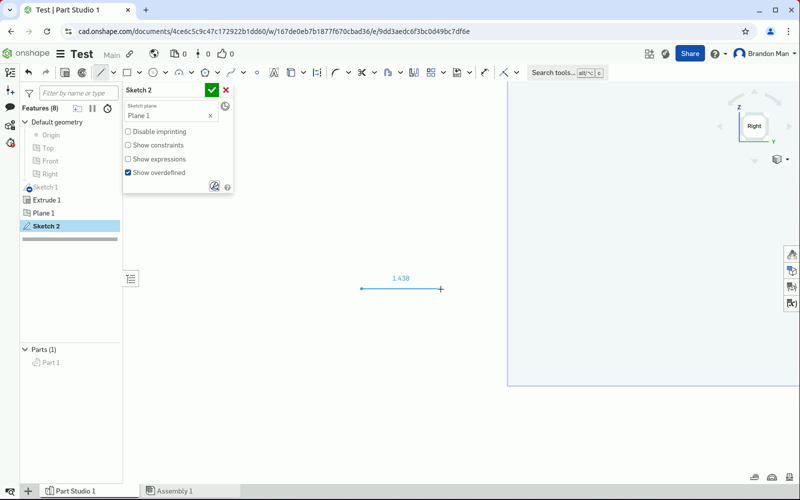
scroll(-6)
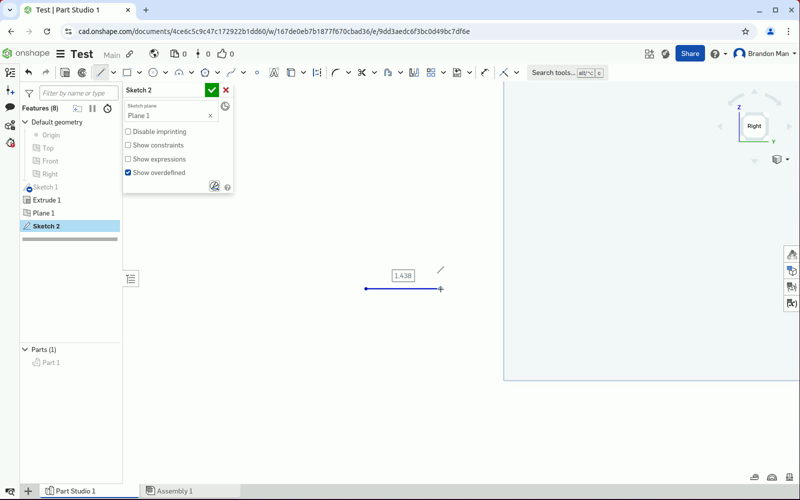
scroll(-6)
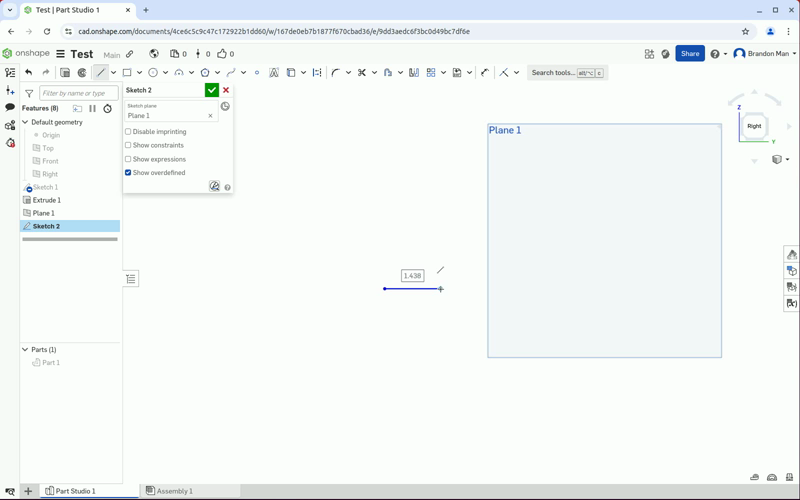
scroll(-6)
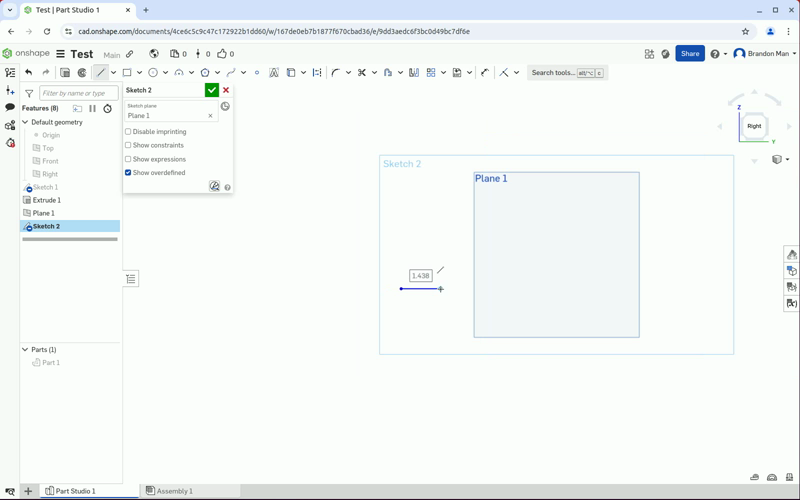
scroll(-6)
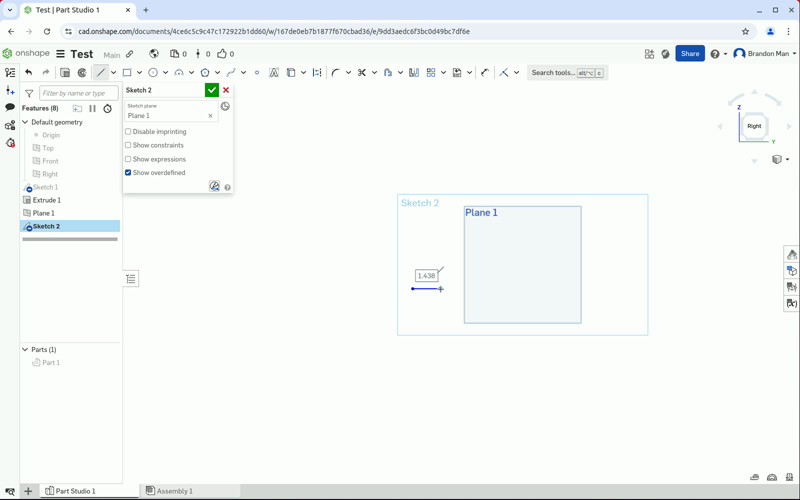
scroll(-6)
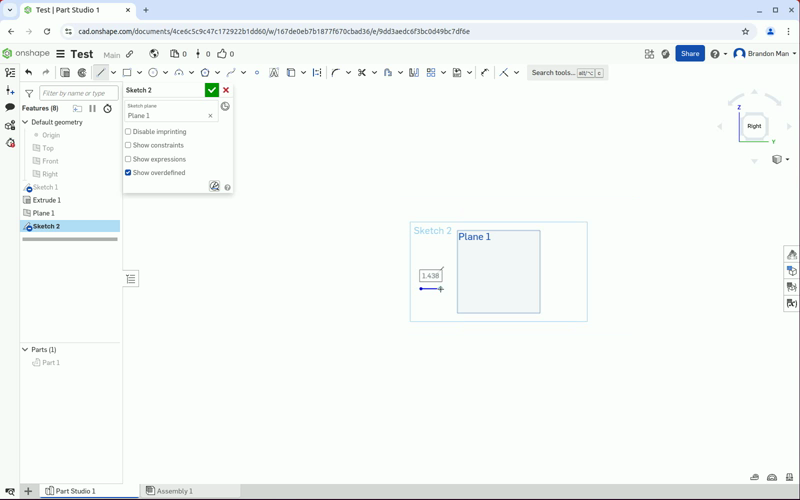
scroll(-6)
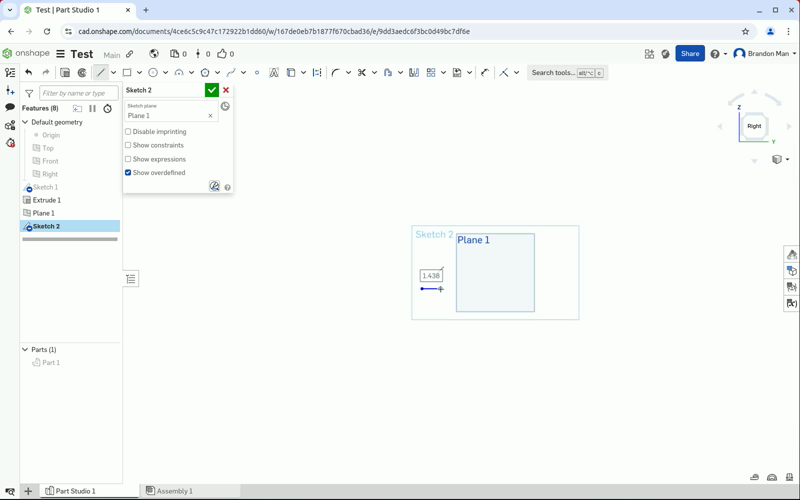
scroll(-6)
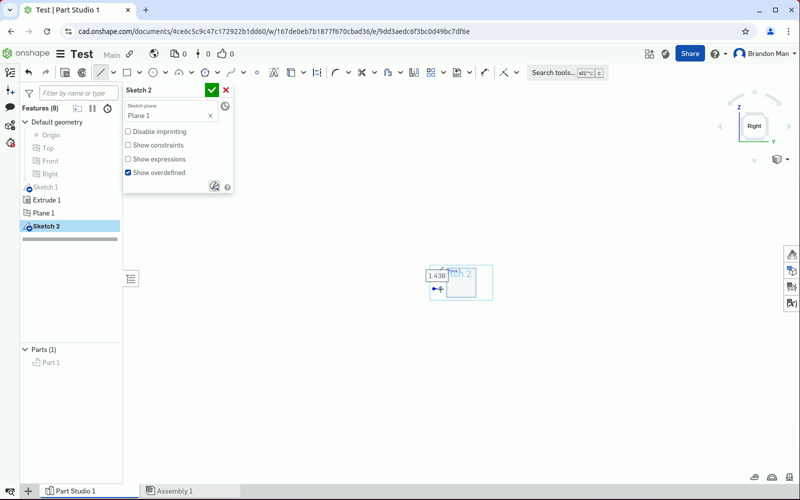
key_up(shift)
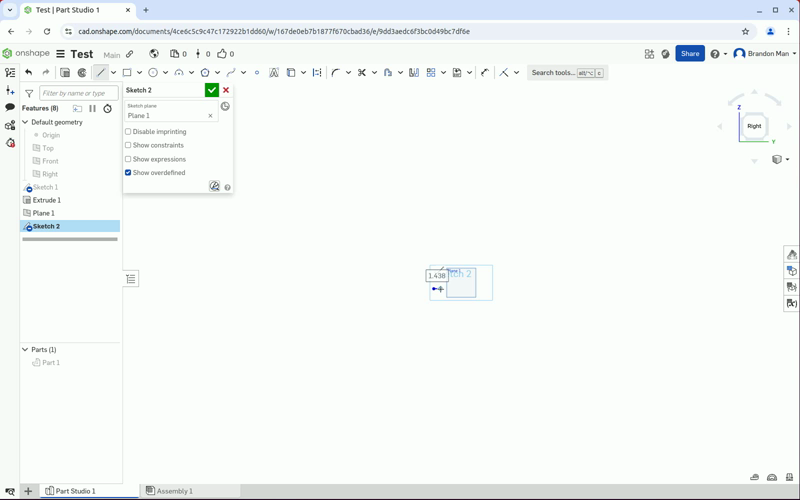
key_down(shift)
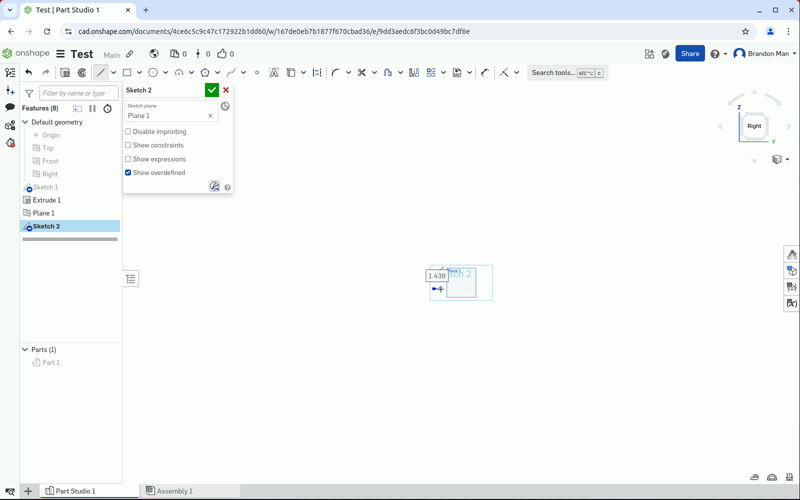
mouse_move(470, 288)
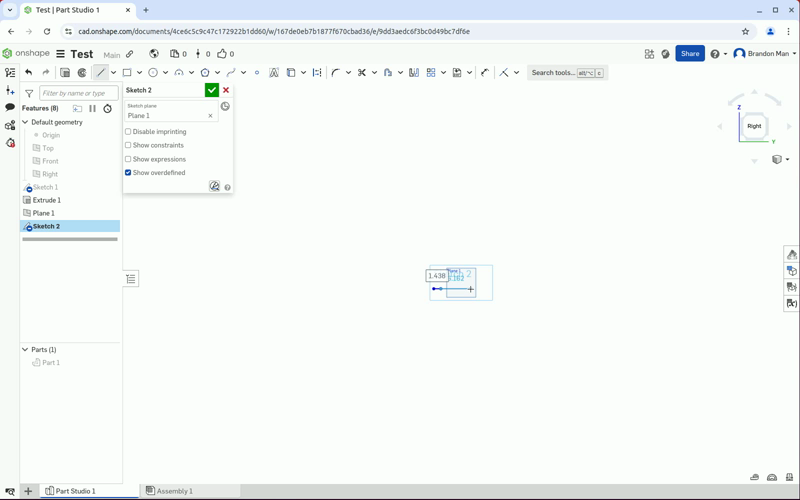
mouse_move(440, 281)
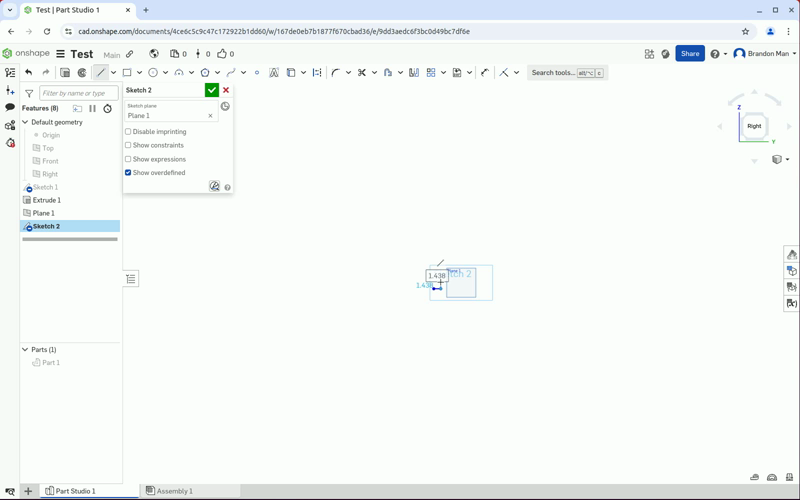
scroll(6)
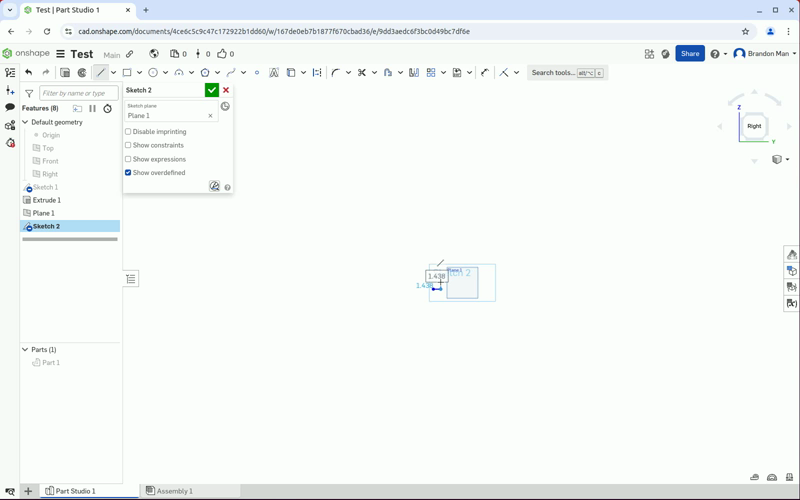
scroll(6)
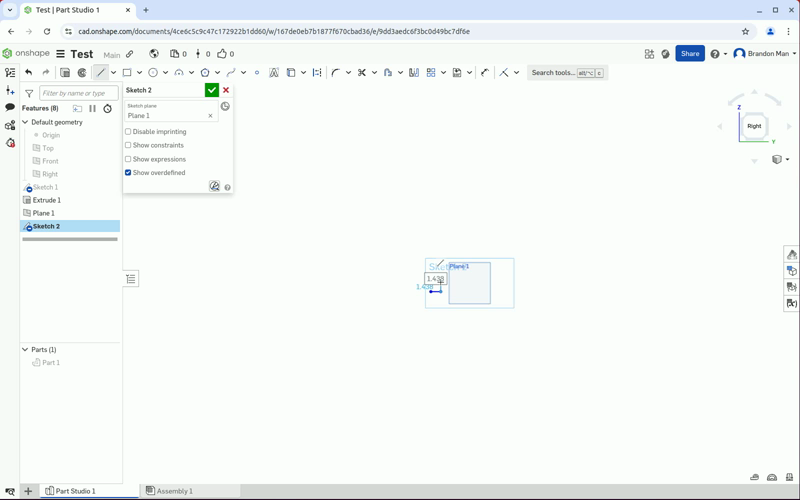
scroll(6)
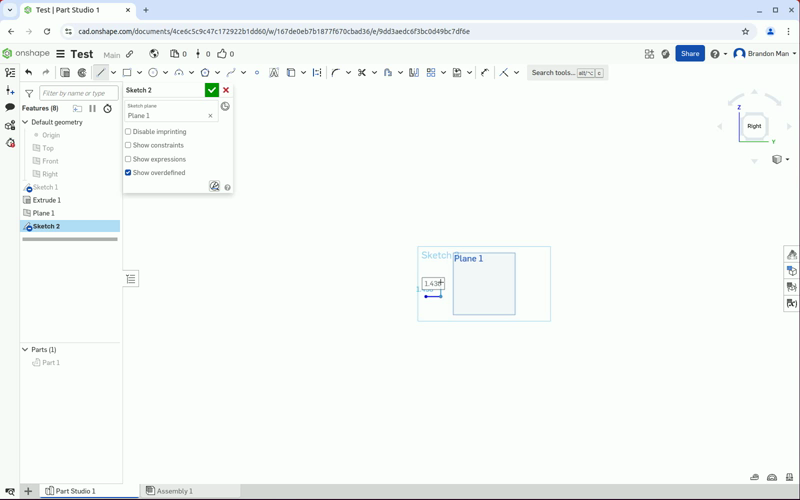
scroll(6)
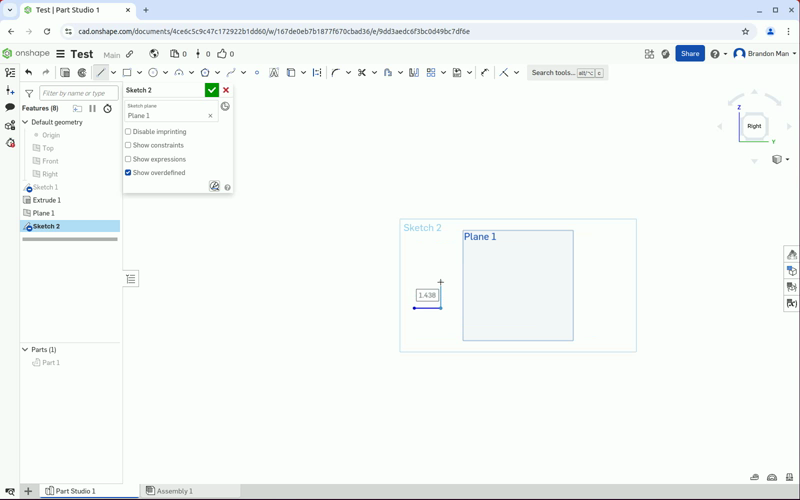
scroll(6)
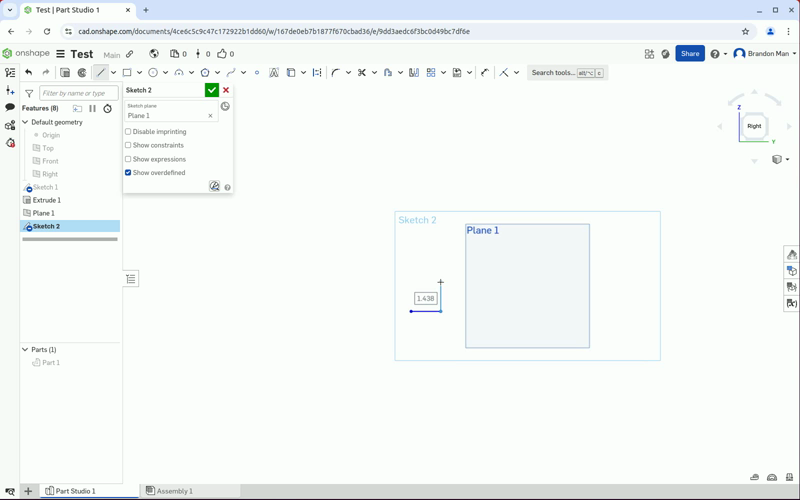
scroll(6)
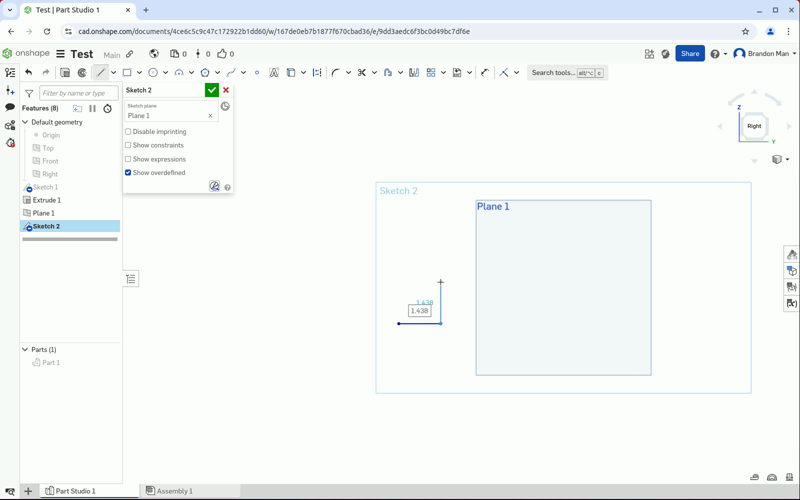
scroll(6)
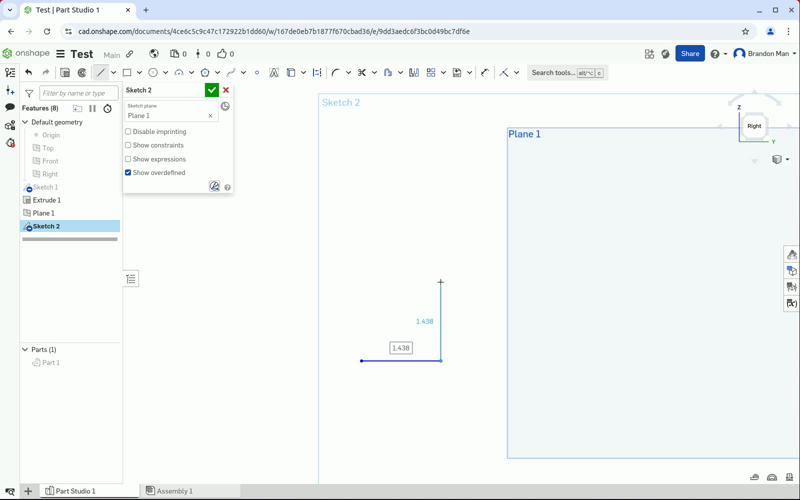
click(440, 281)
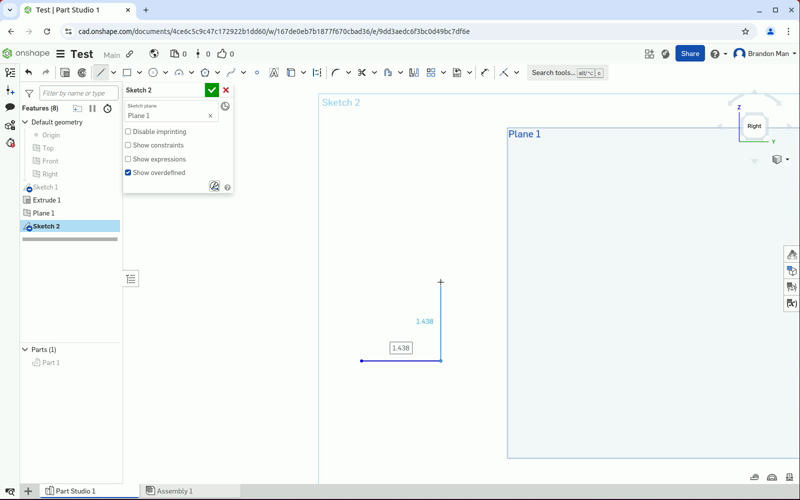
scroll(-6)
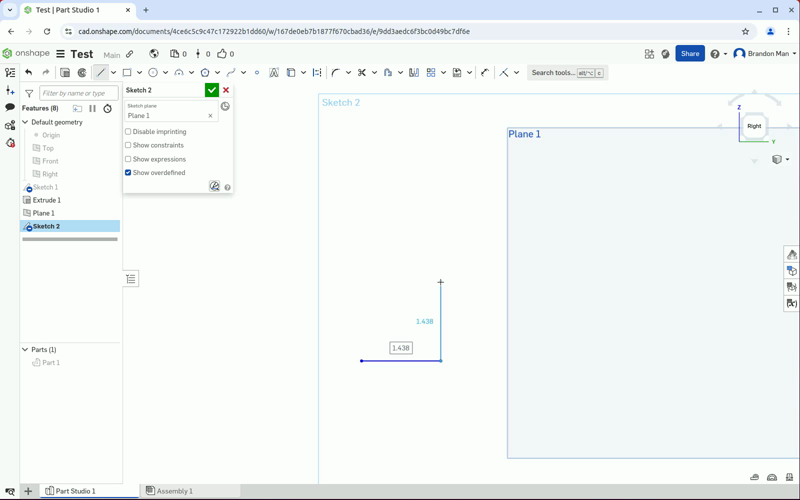
scroll(-6)
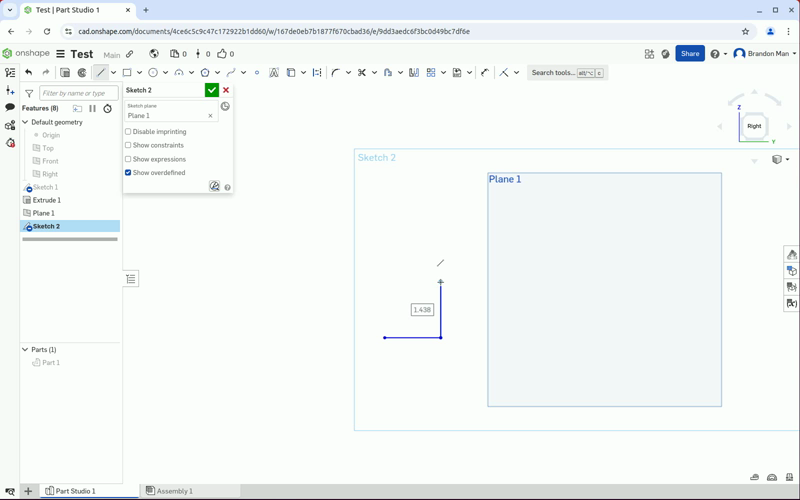
scroll(-6)
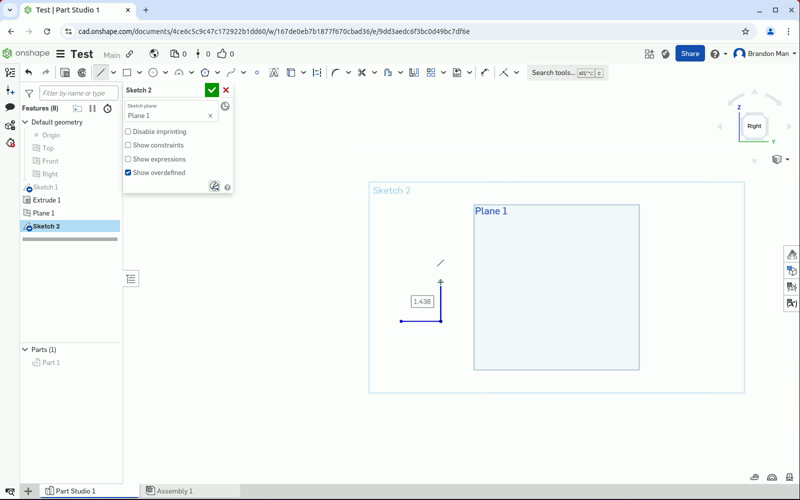
scroll(-6)
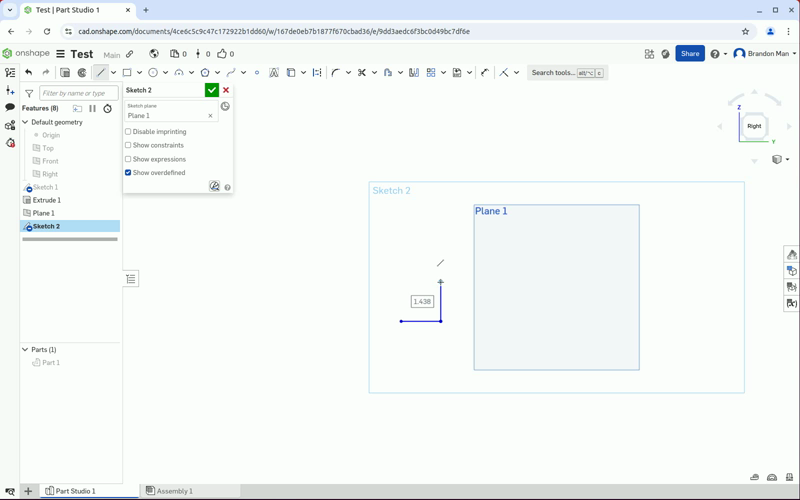
scroll(-6)
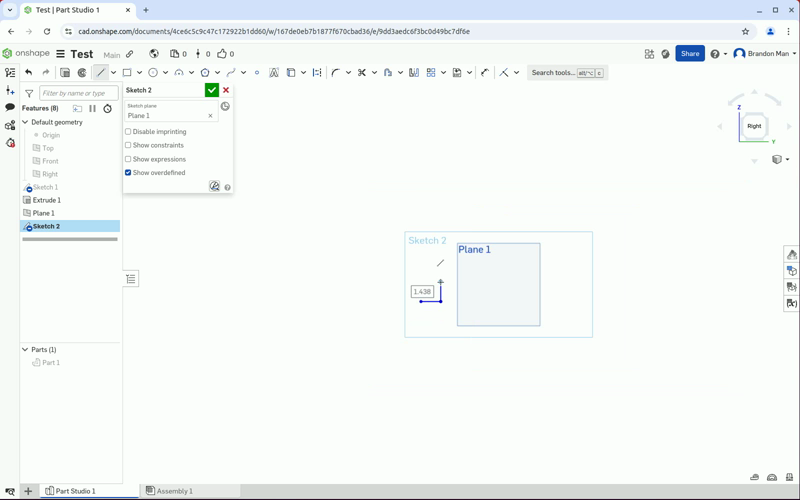
scroll(-6)
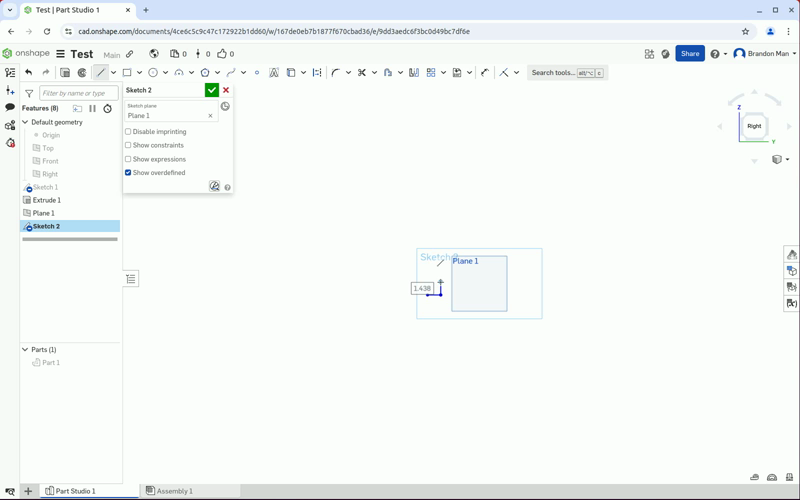
scroll(-6)
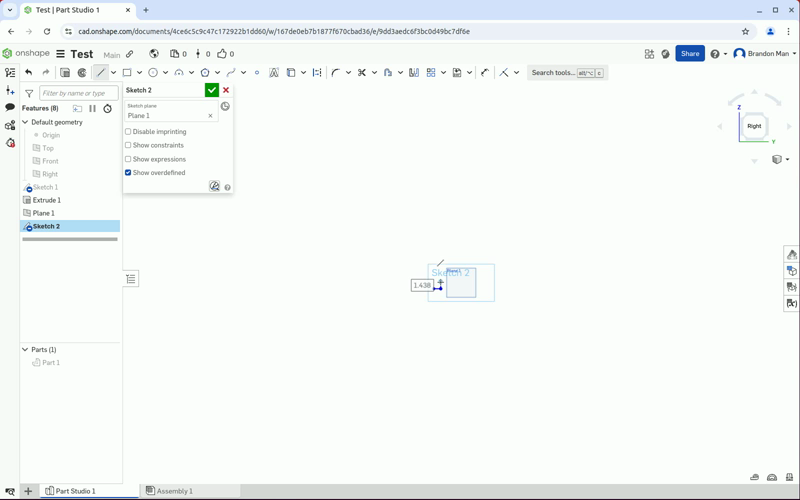
key_up(shift)
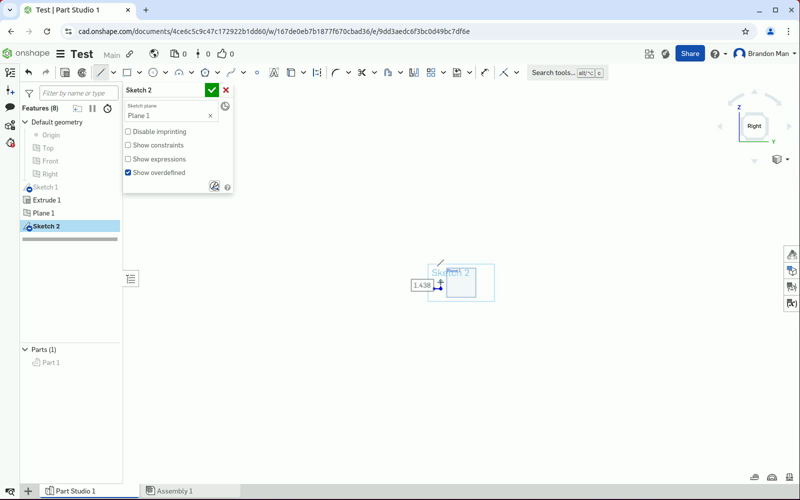
key_down(shift)
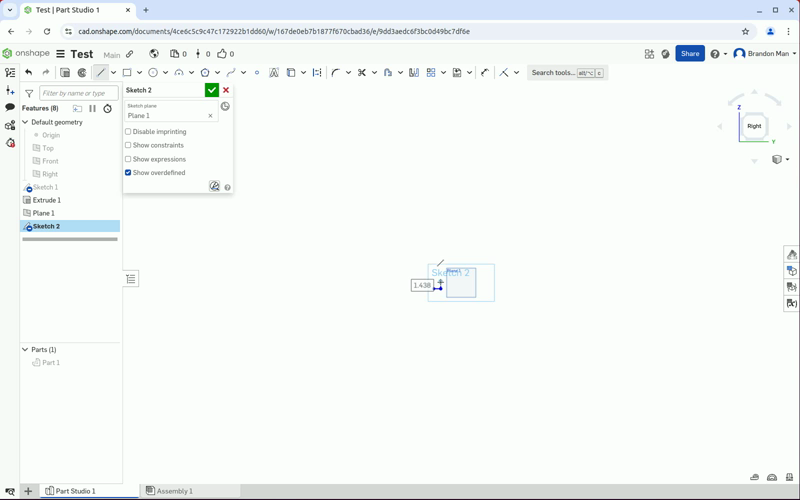
mouse_move(470, 281)
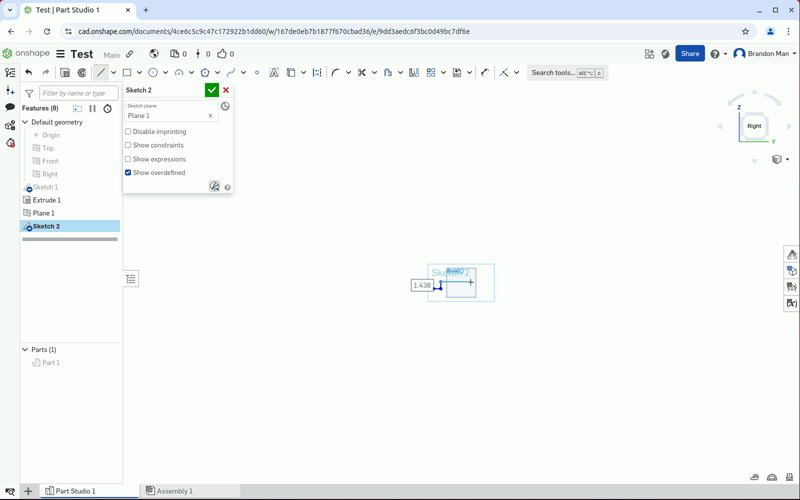
mouse_move(433, 281)
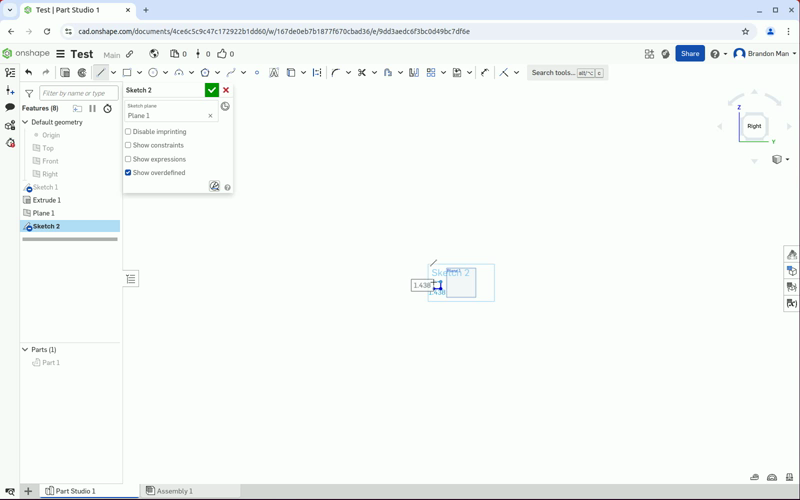
scroll(6)
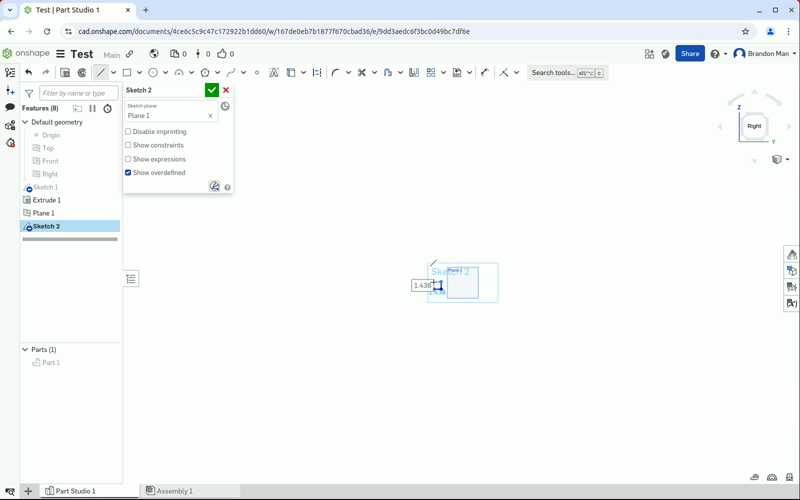
scroll(6)
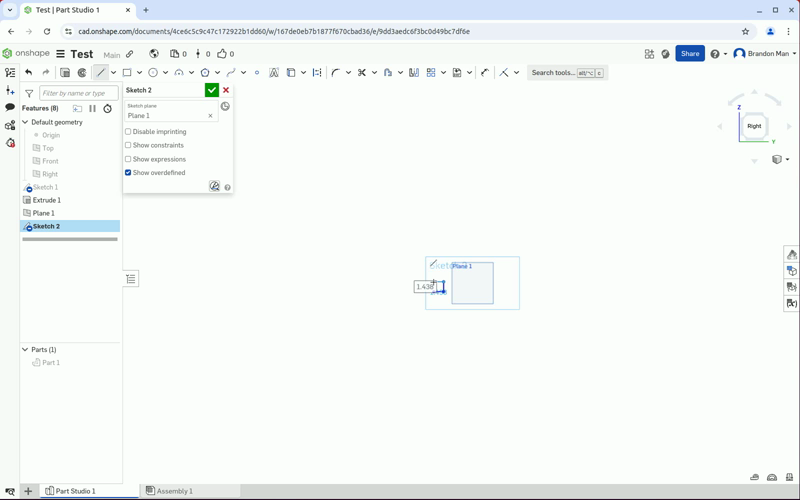
scroll(6)
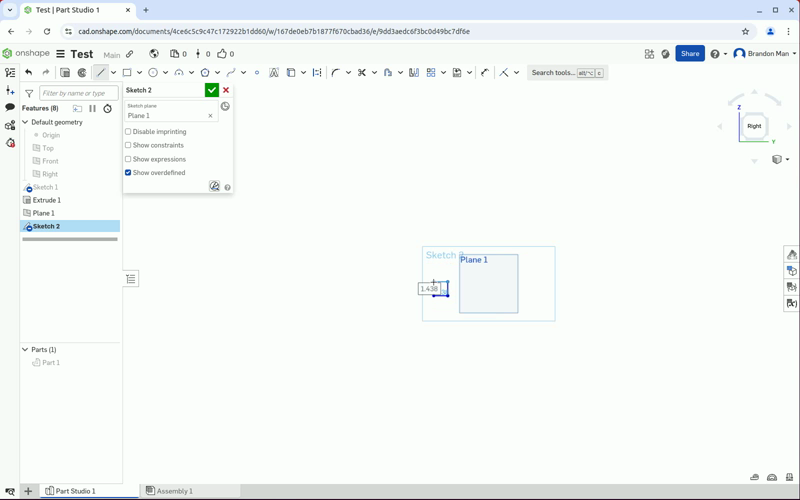
scroll(6)
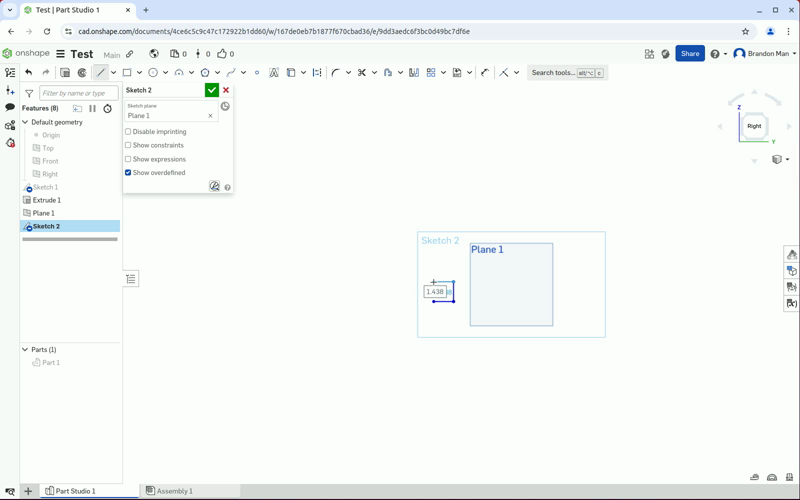
scroll(6)
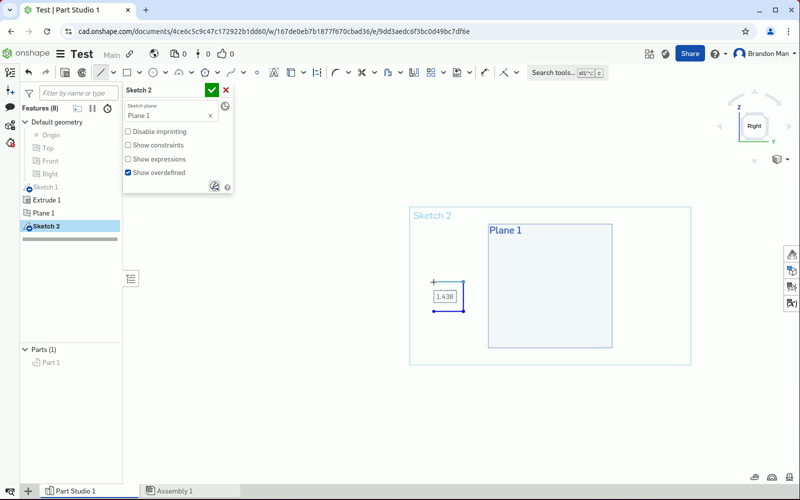
scroll(6)
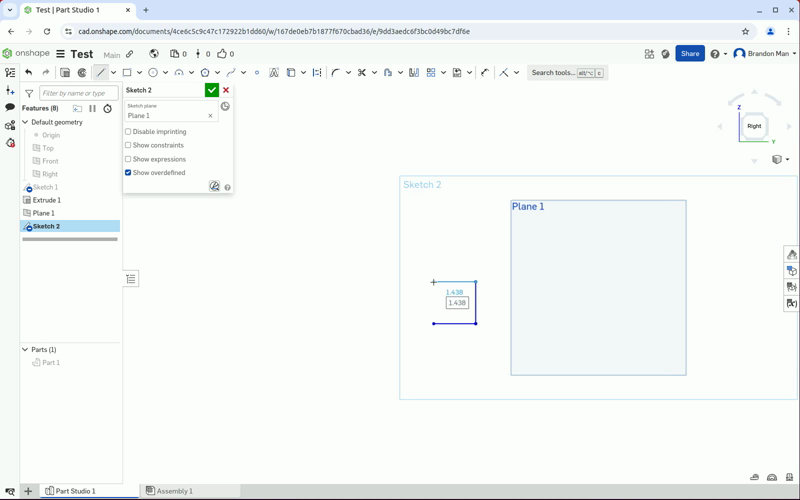
scroll(6)
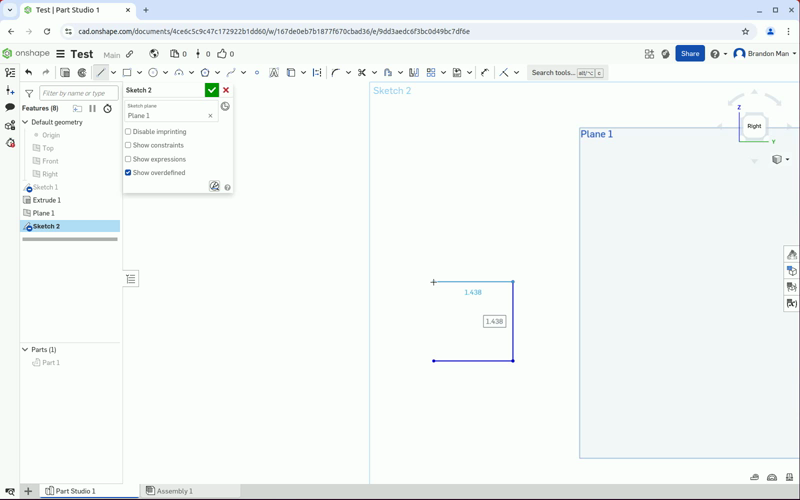
click(433, 281)
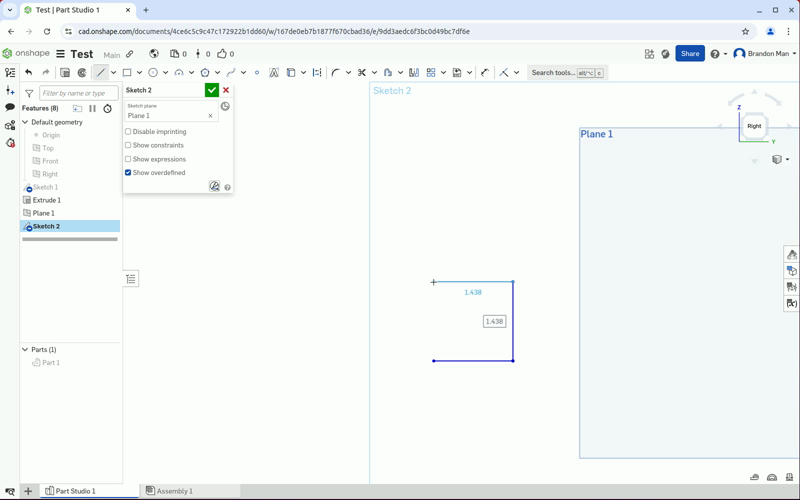
scroll(-6)
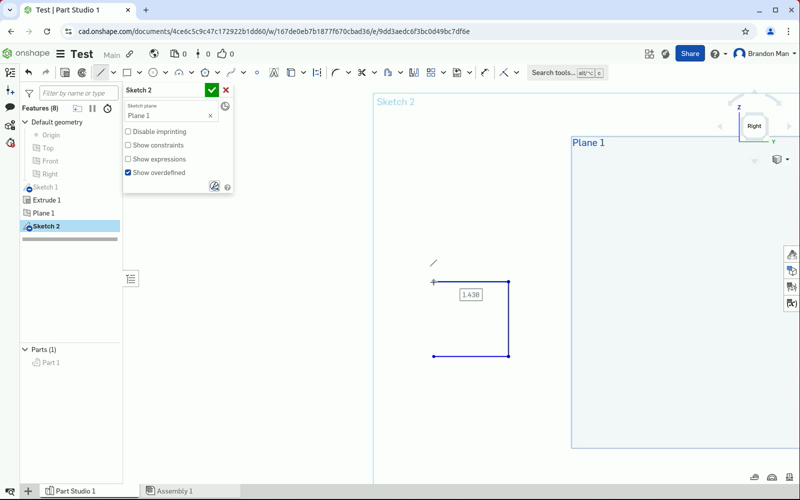
scroll(-6)
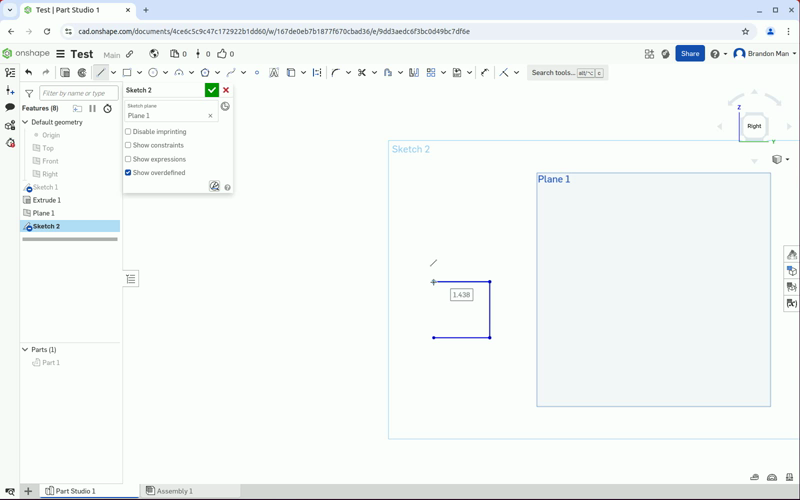
scroll(-6)
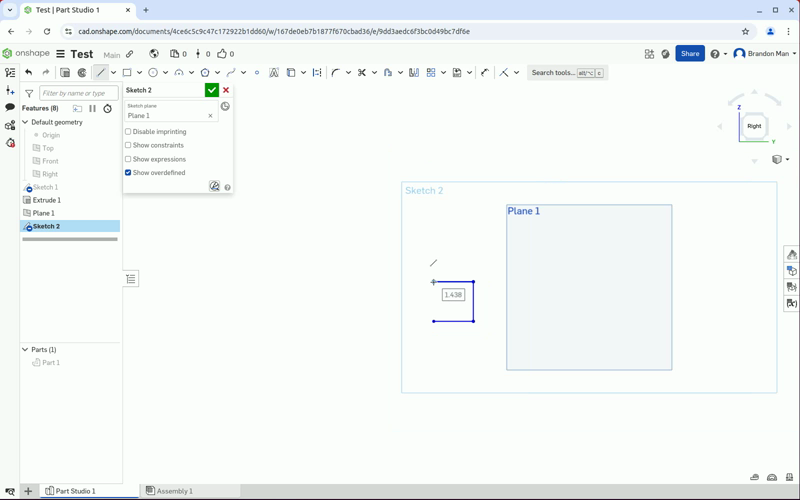
scroll(-6)
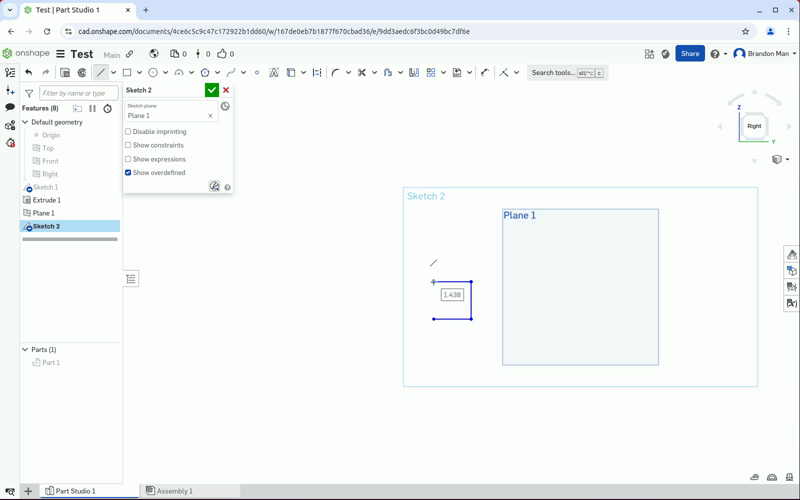
scroll(-6)
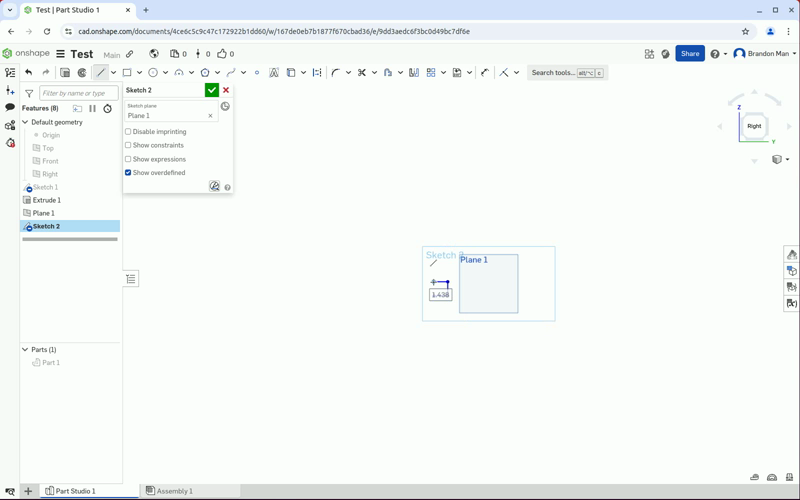
scroll(-6)
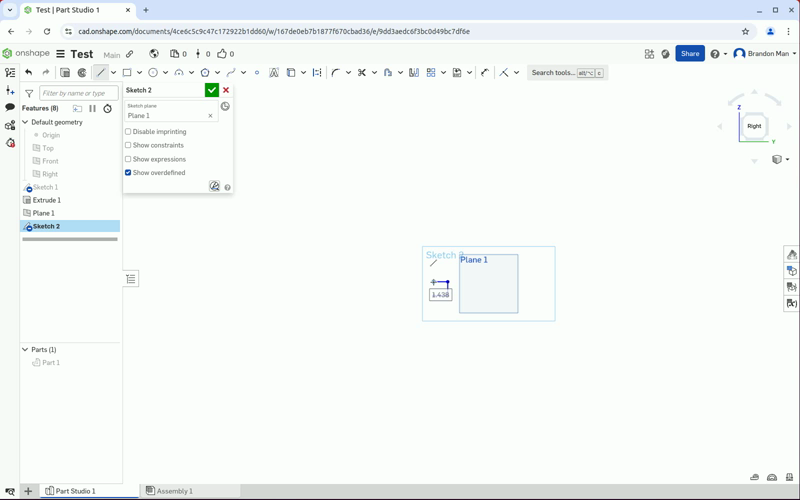
scroll(-6)
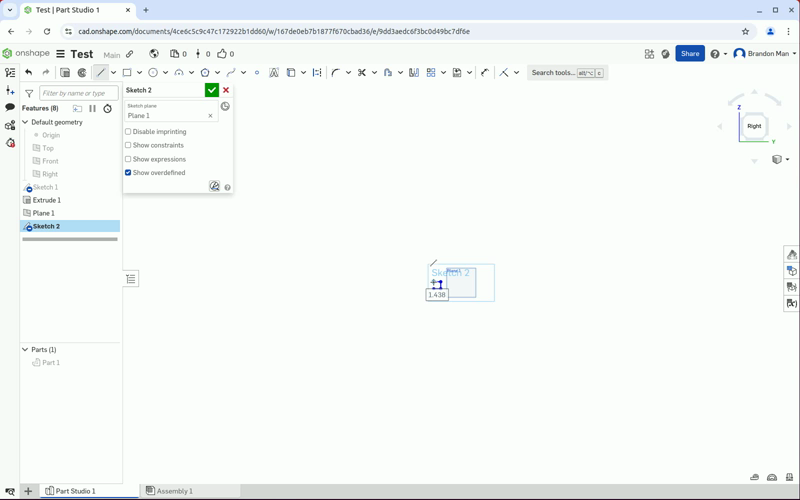
key_up(shift)
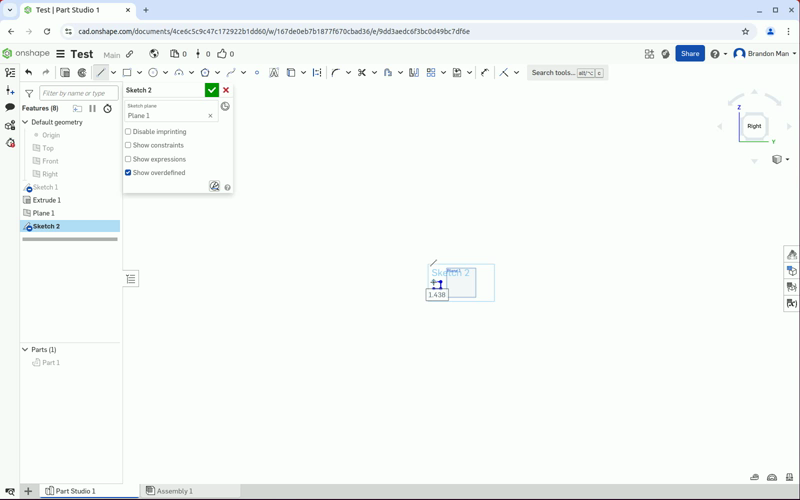
mouse_move(463, 281)
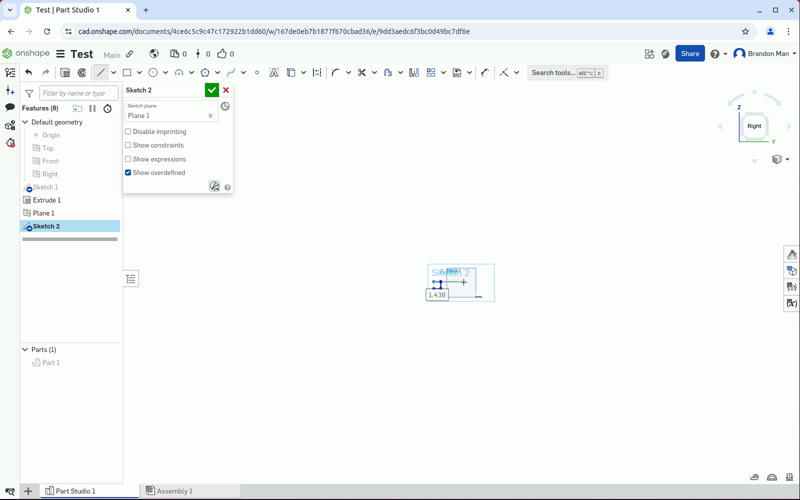
key_down(shift)
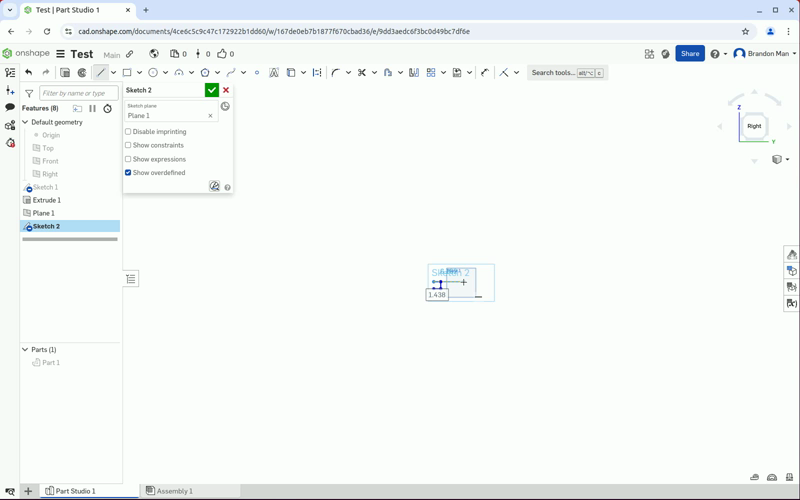
mouse_move(433, 288)
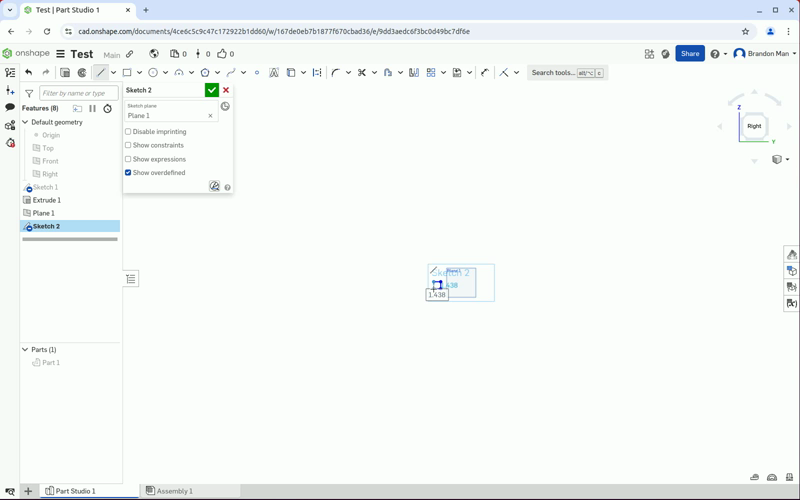
scroll(6)
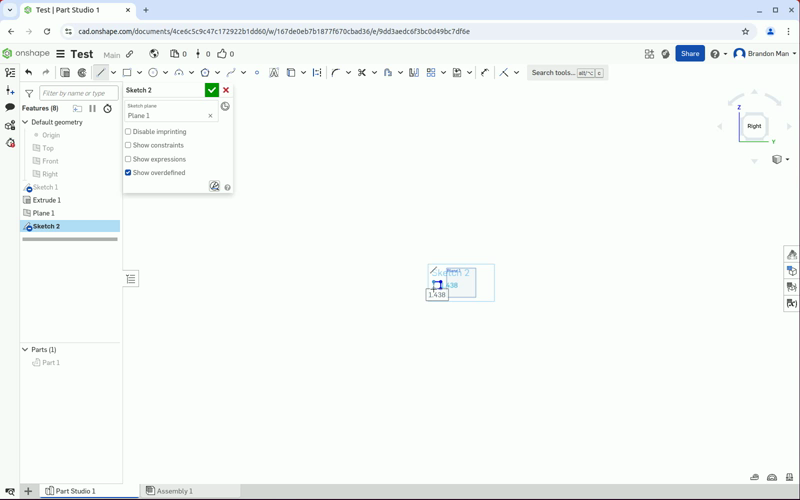
scroll(6)
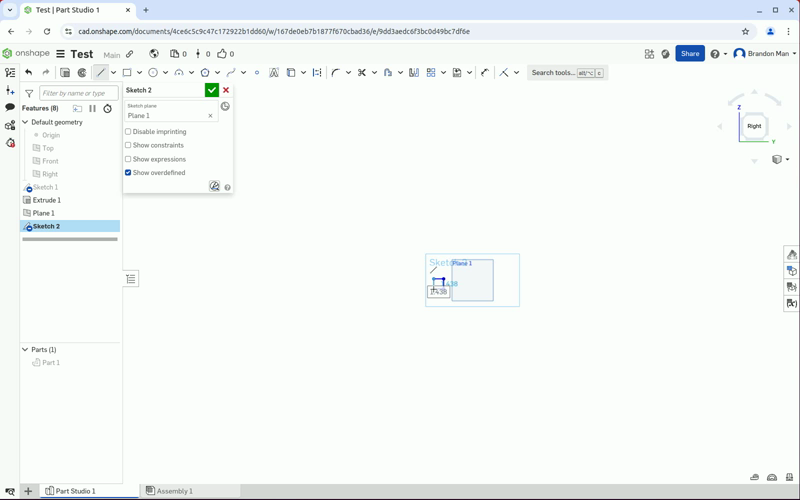
scroll(6)
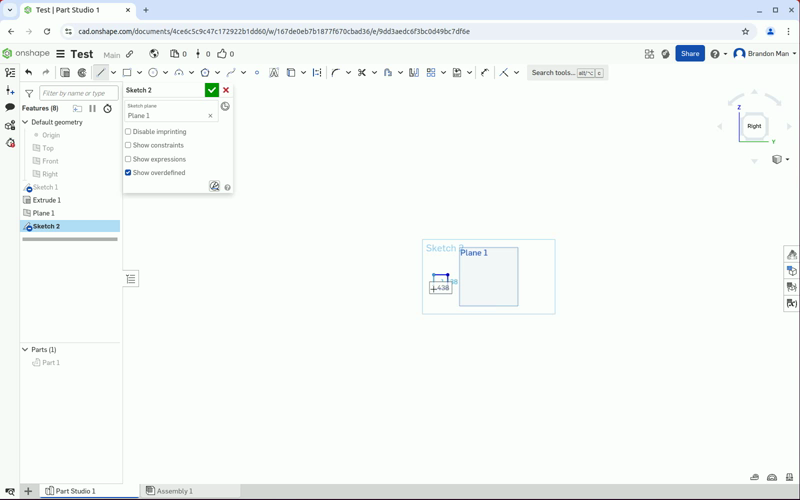
scroll(6)
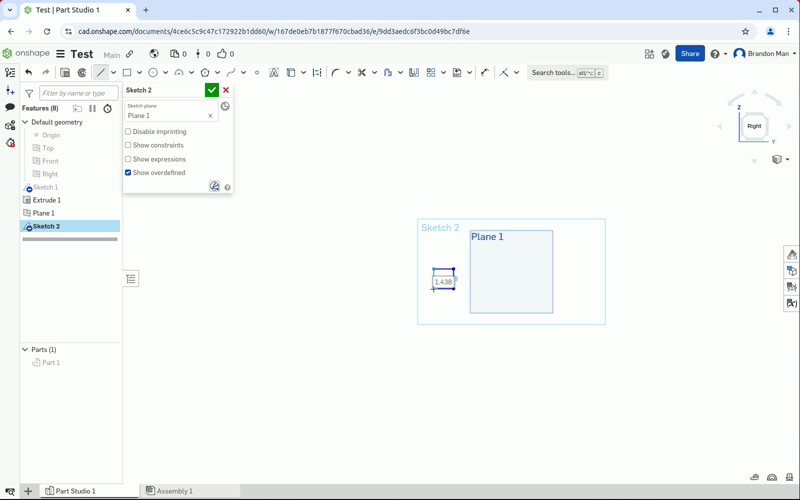
scroll(6)
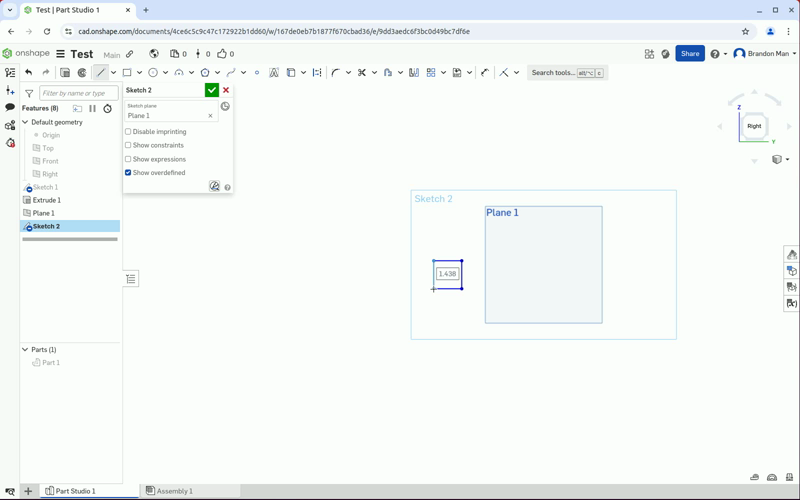
scroll(6)
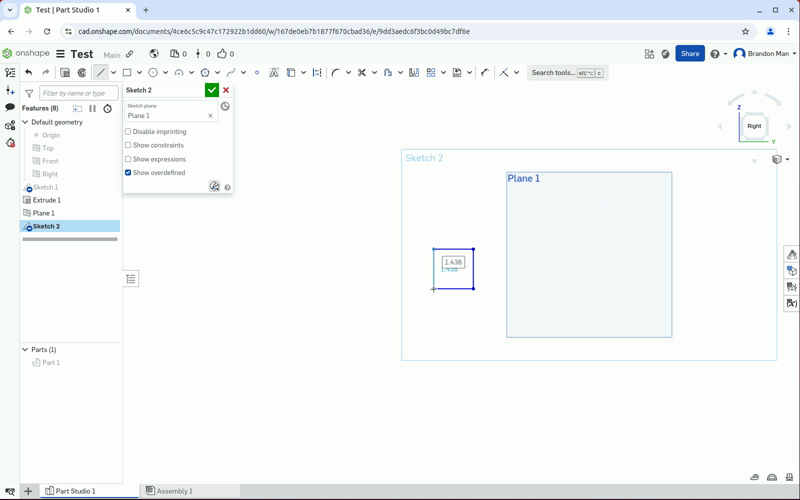
scroll(6)
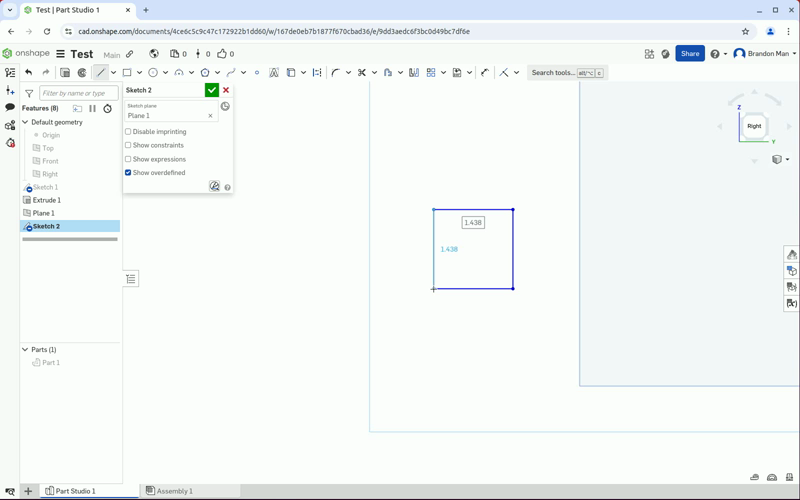
key_up(shift)
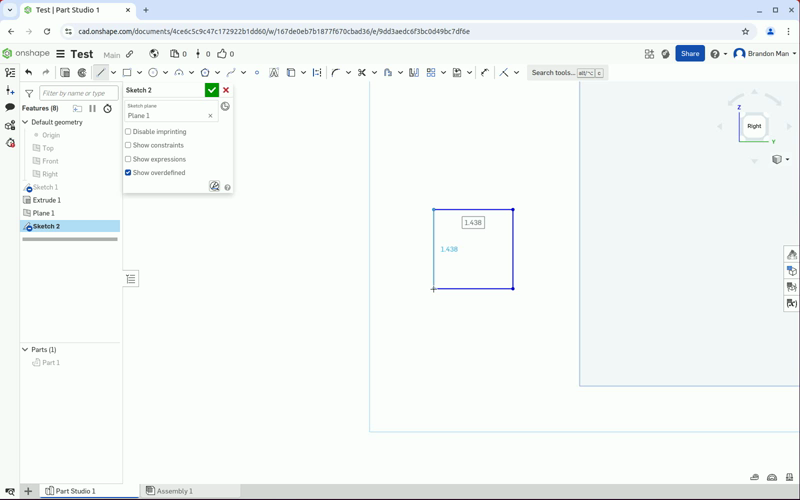
click(433, 288)
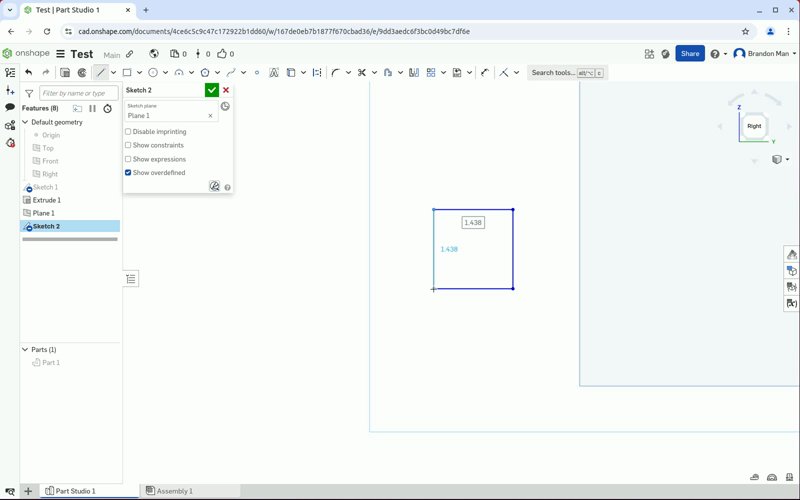
scroll(-6)
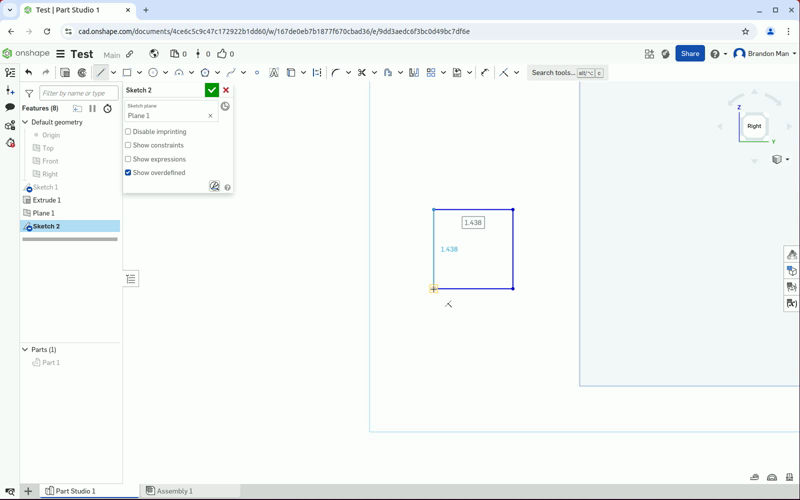
scroll(-6)
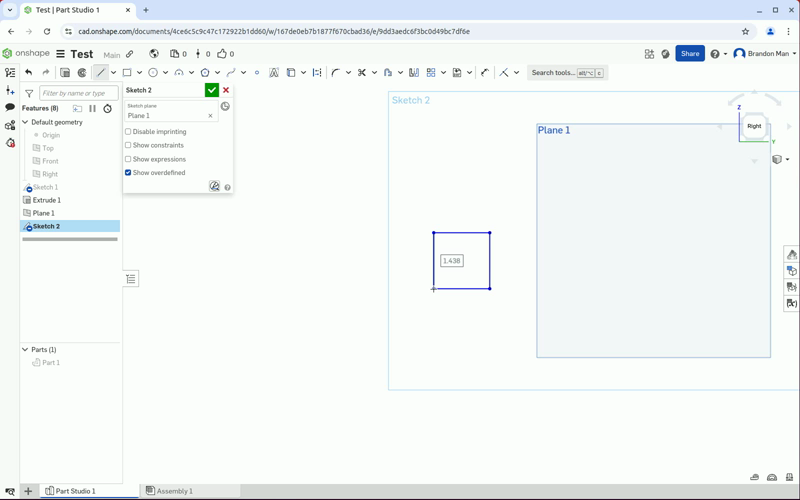
scroll(-6)
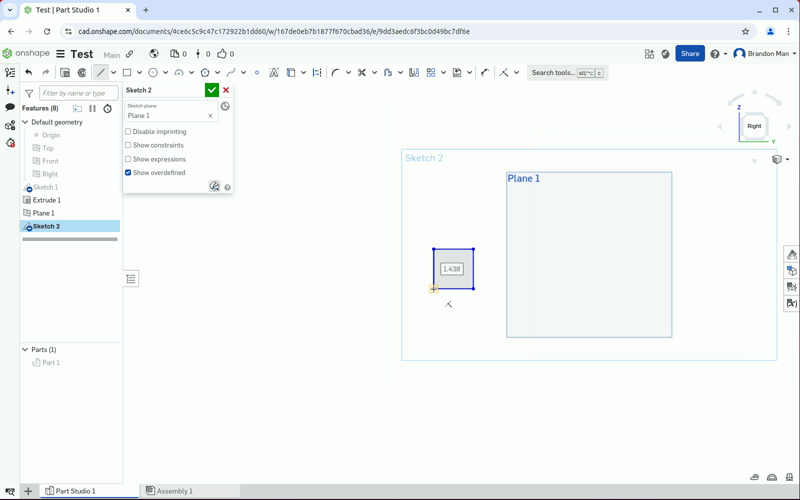
scroll(-6)
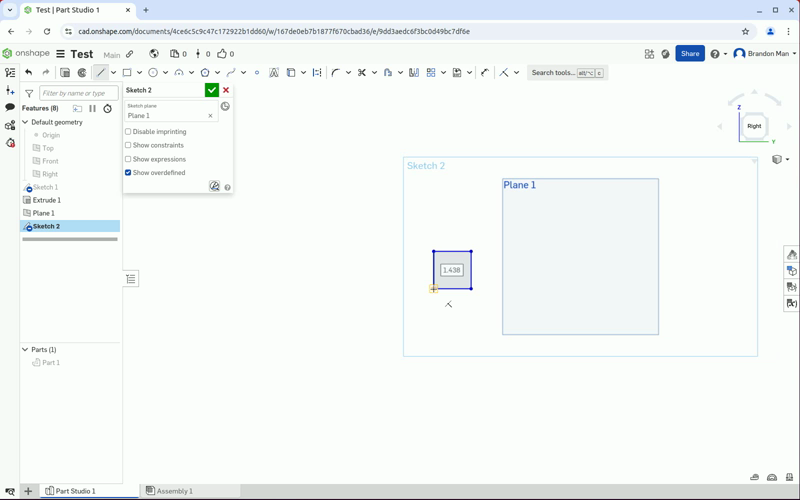
scroll(-6)
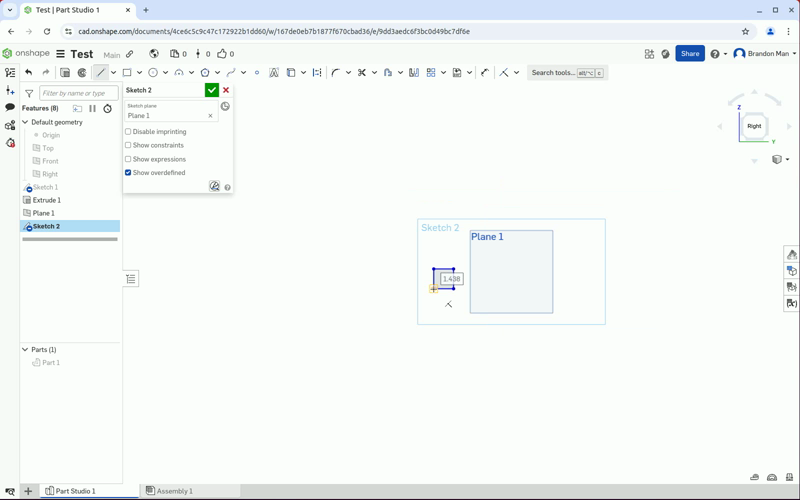
scroll(-6)
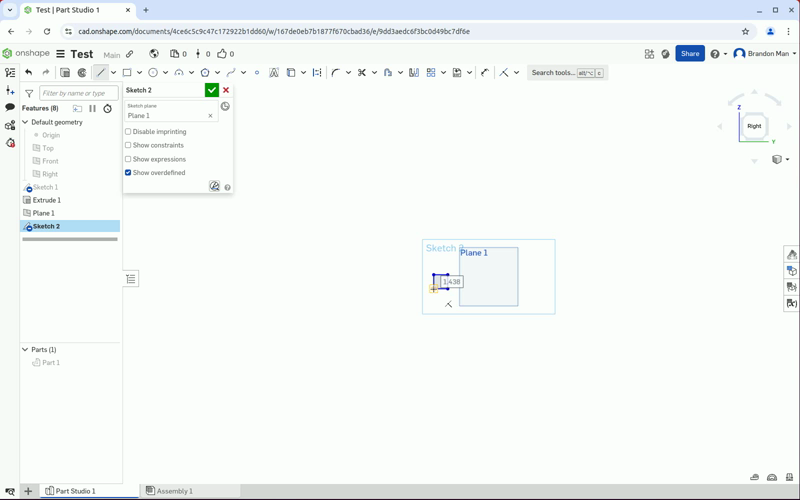
scroll(-6)
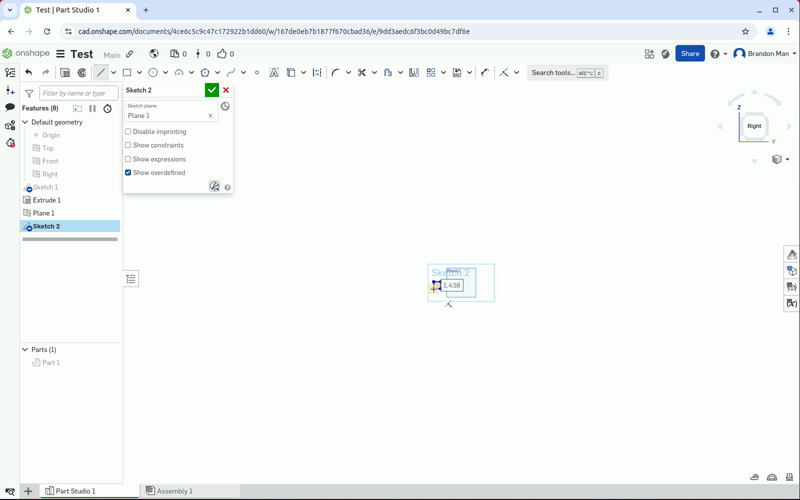
key(esc)
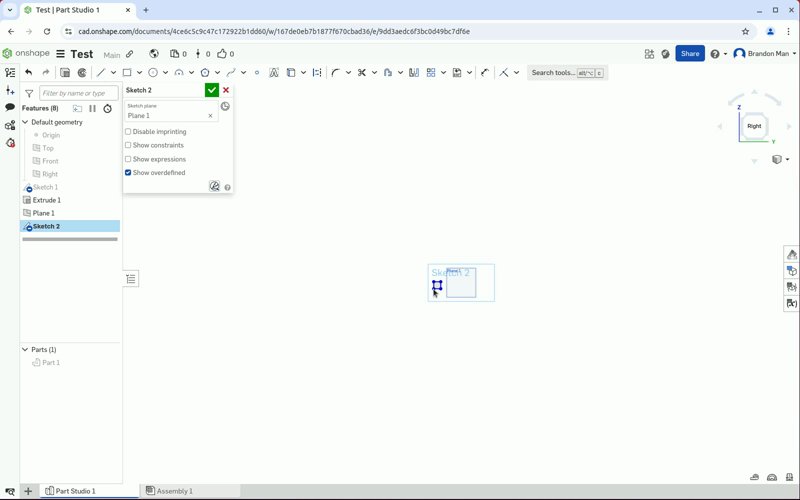
mouse_move(438, 286)
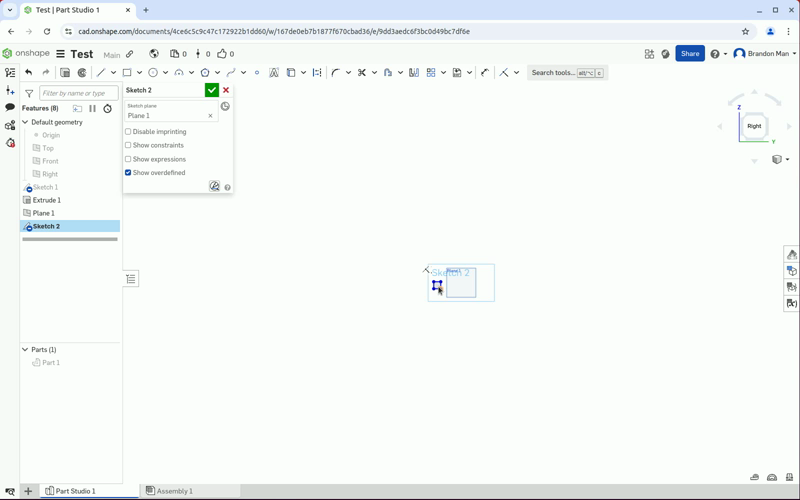
scroll(6)
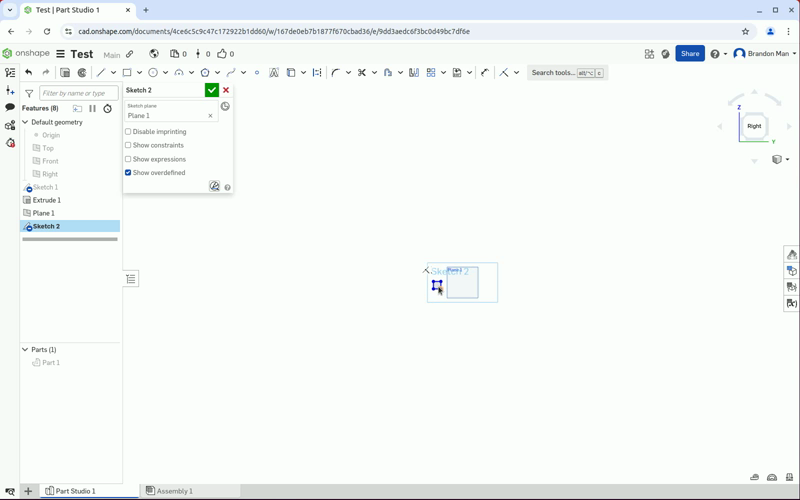
scroll(6)
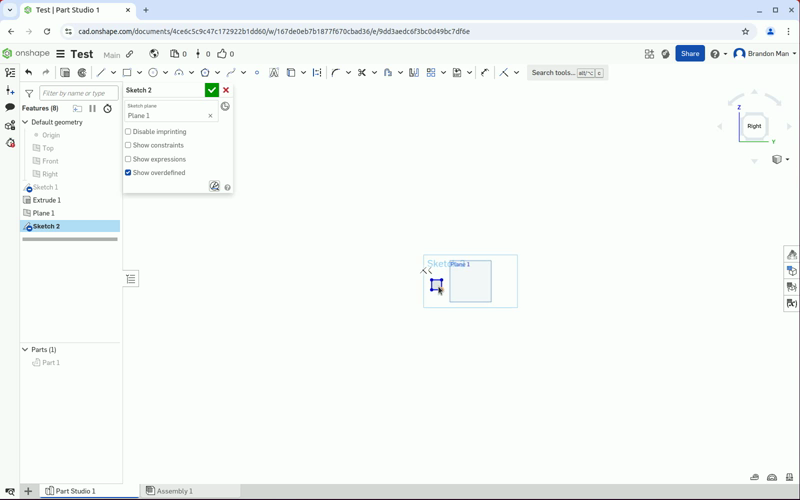
scroll(6)
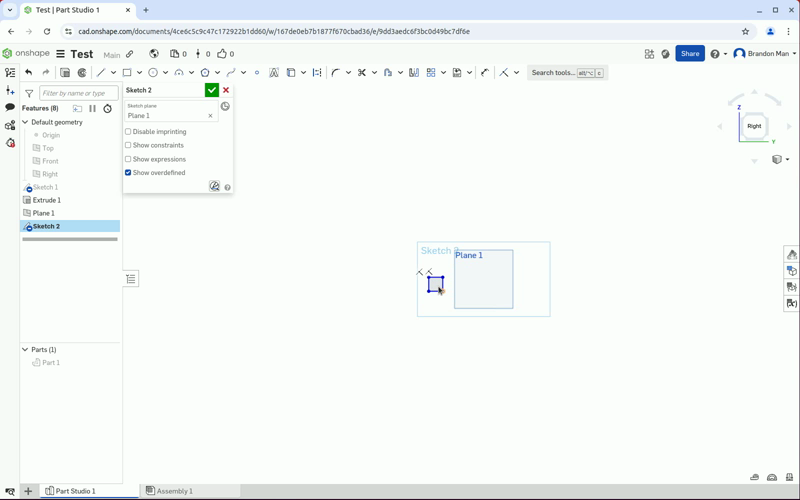
scroll(6)
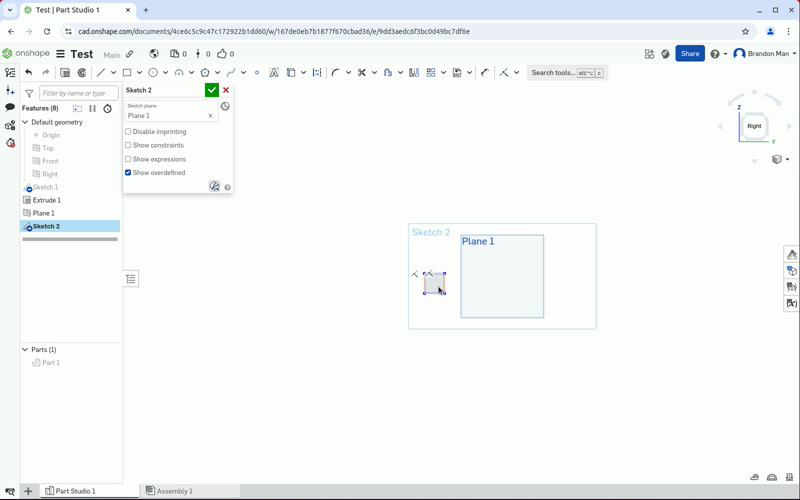
scroll(6)
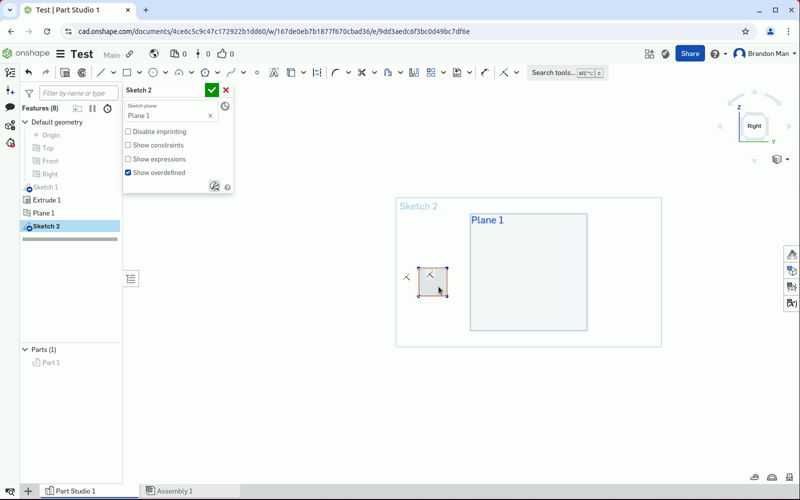
scroll(6)
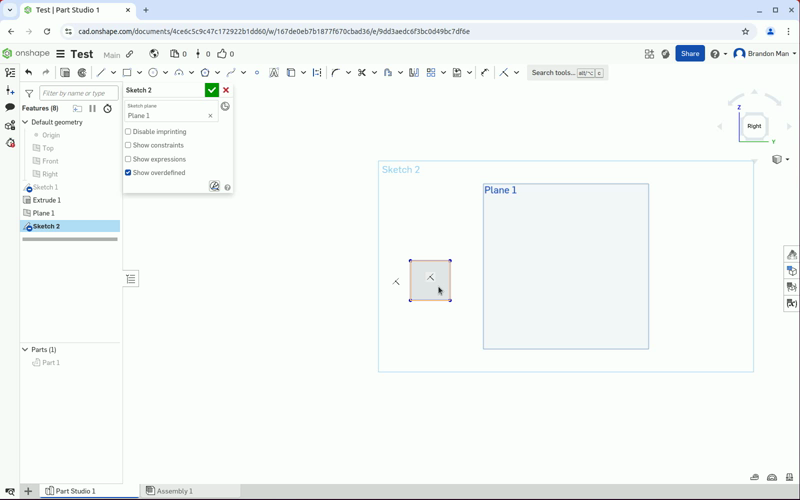
scroll(6)
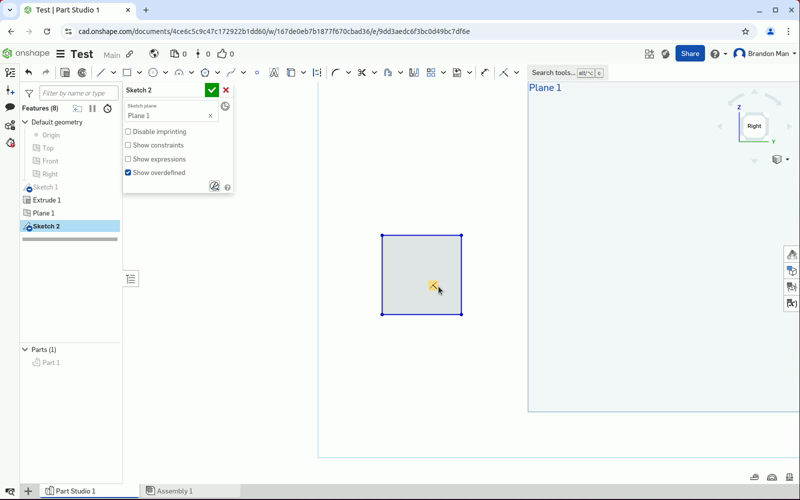
click(438, 286)
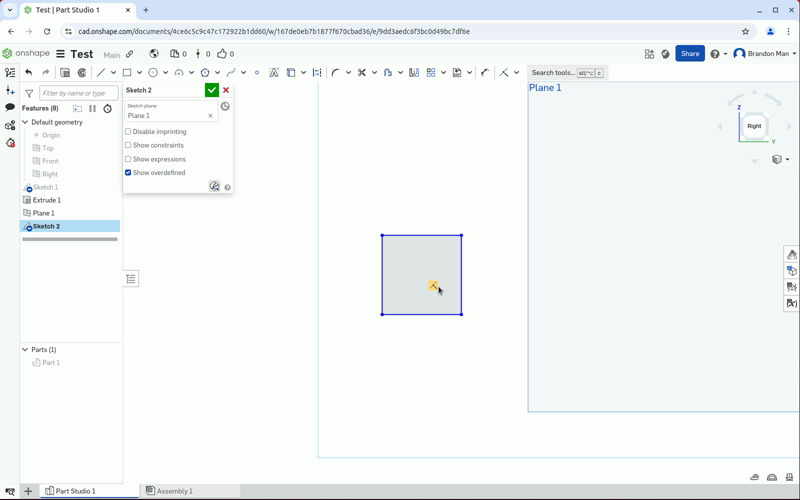
scroll(-6)
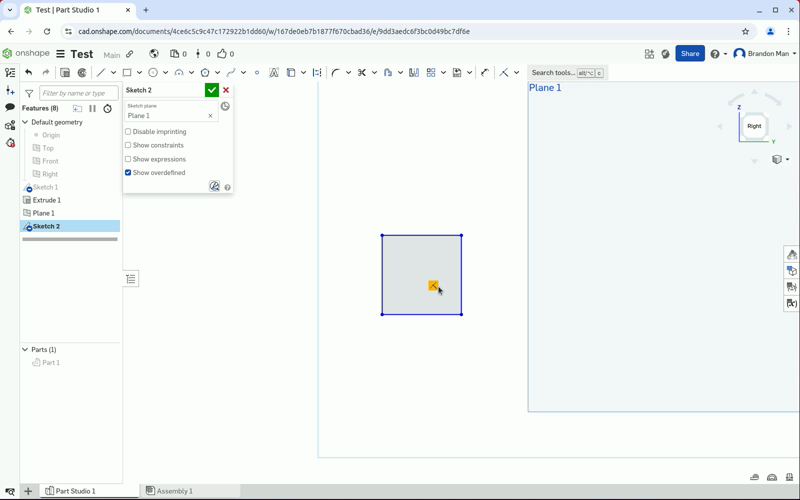
scroll(-6)
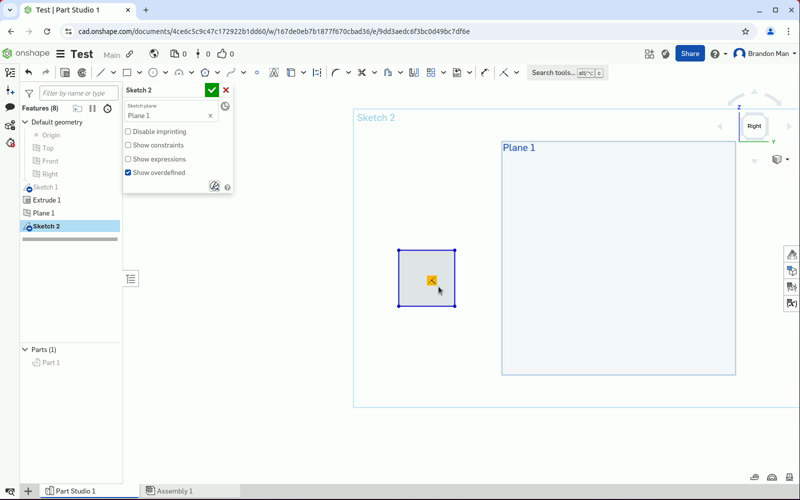
scroll(-6)
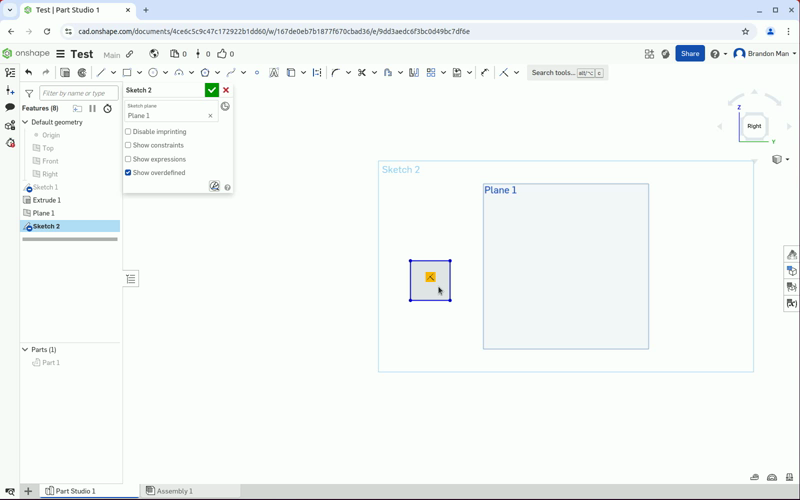
scroll(-6)
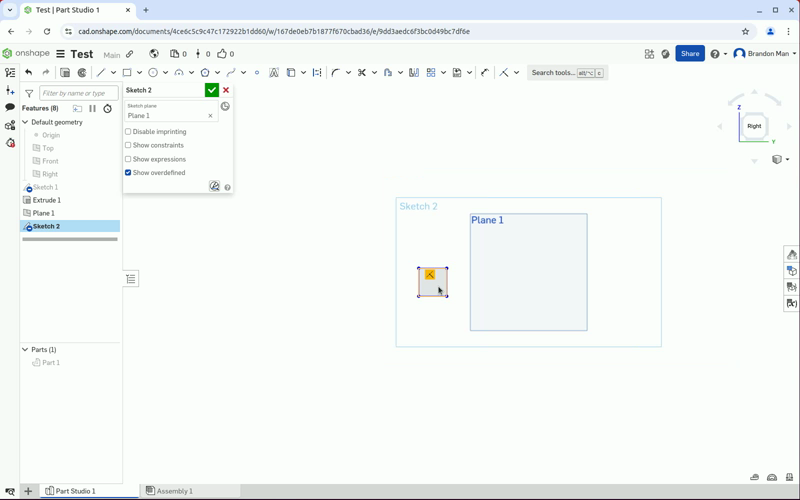
scroll(-6)
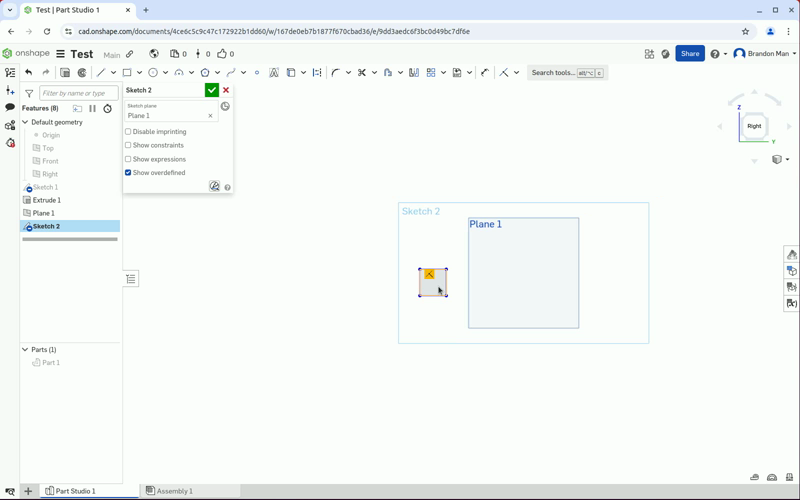
scroll(-6)
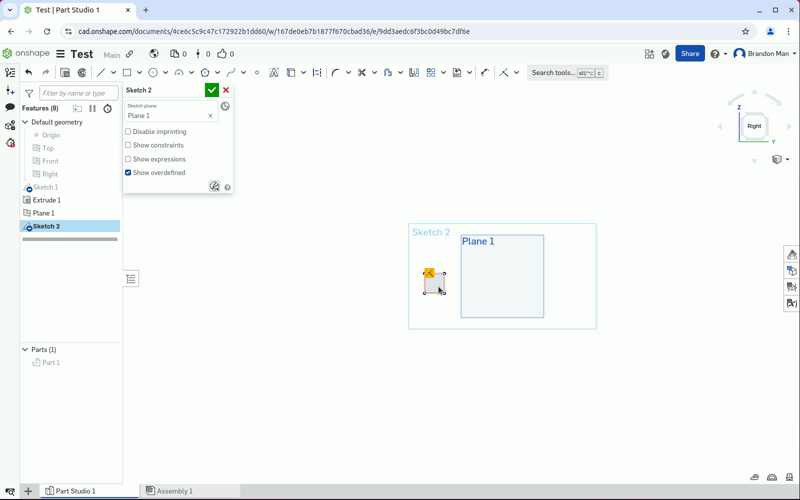
scroll(-6)
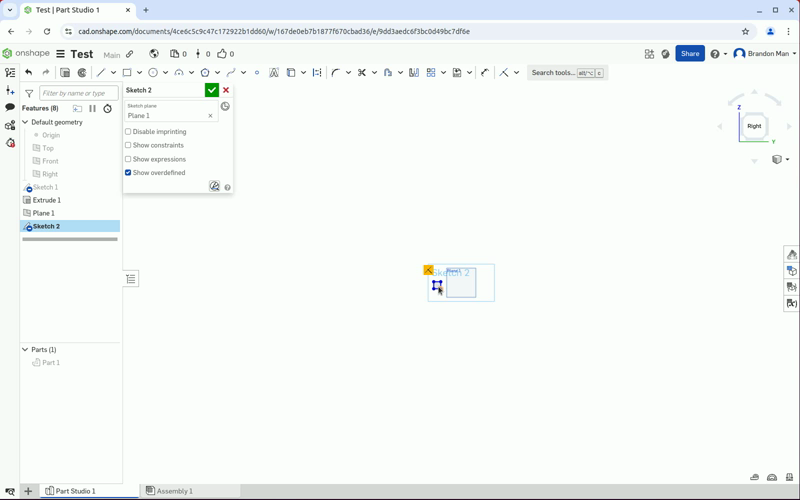
mouse_move(73, 352)
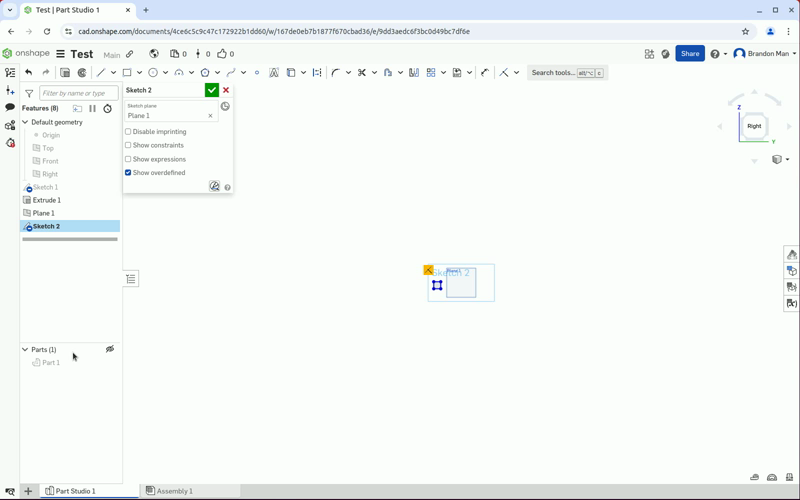
key(shift+y)
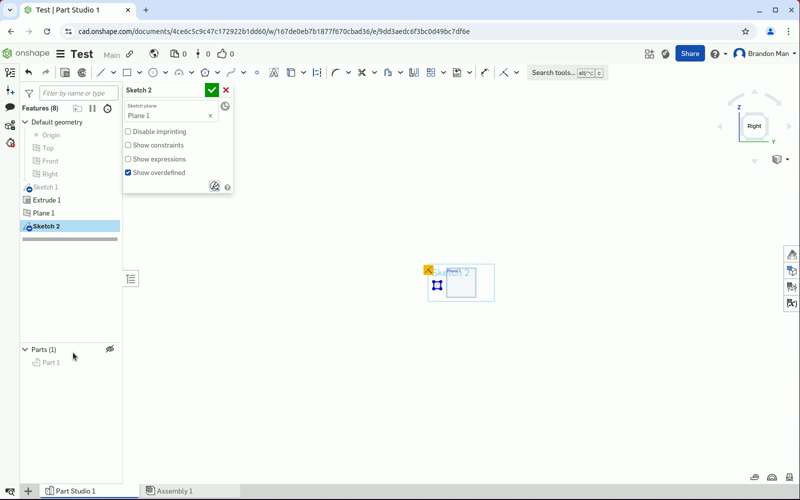
key(shift+e)
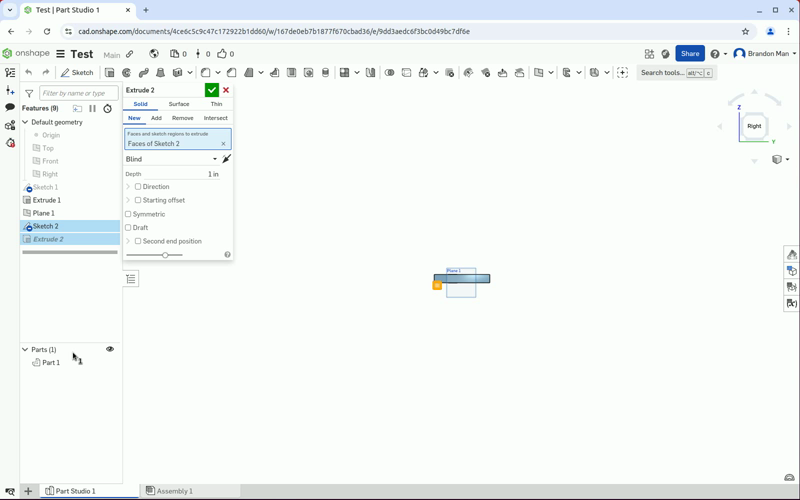
mouse_move(143, 106)
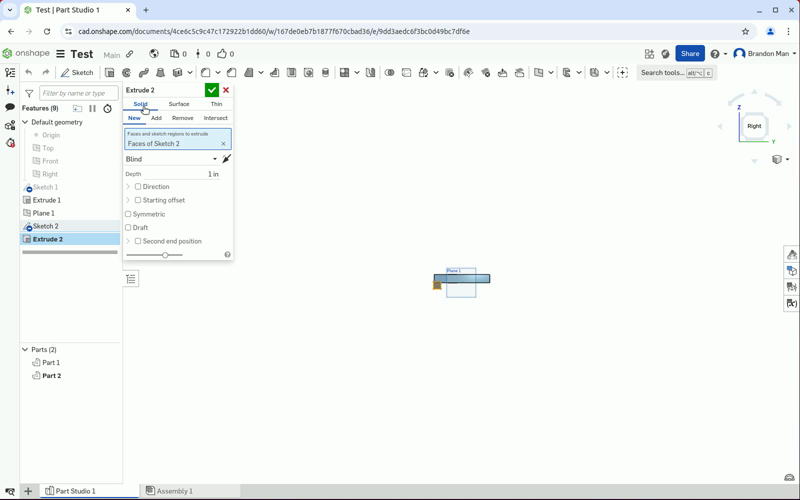
click(143, 106)
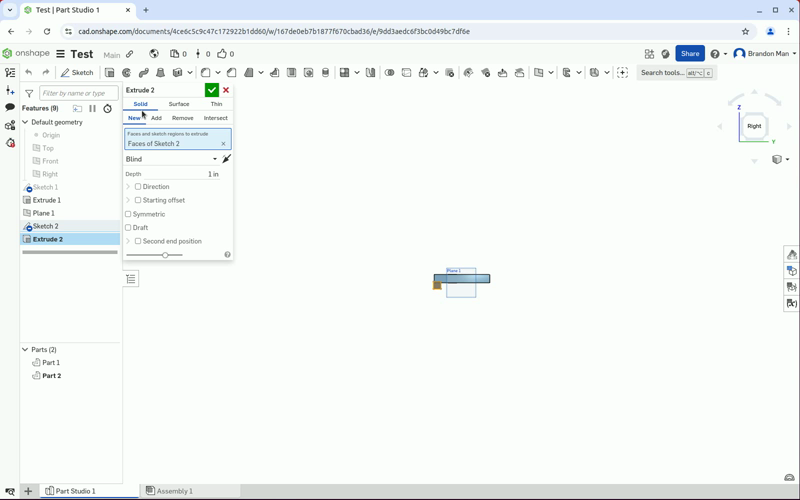
mouse_move(137, 120)
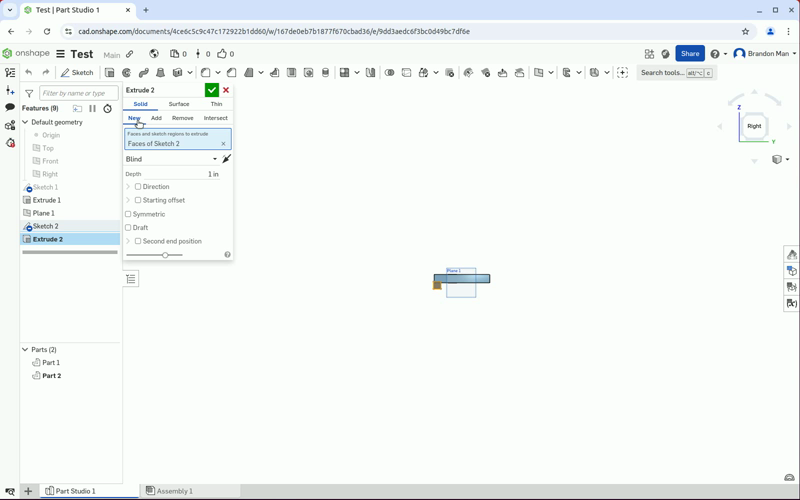
click(137, 120)
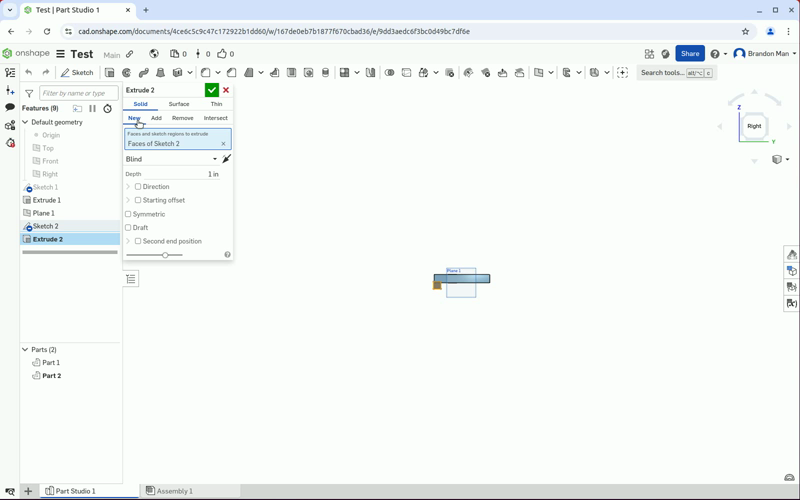
key(tab, 4)
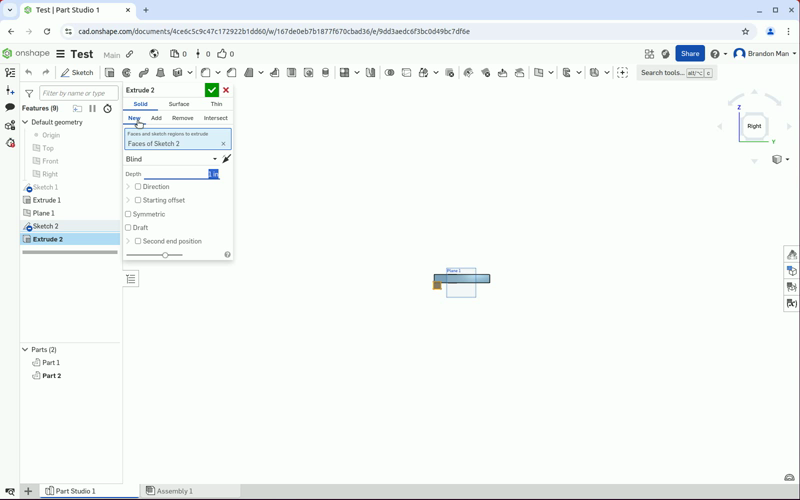
text(-22.627)
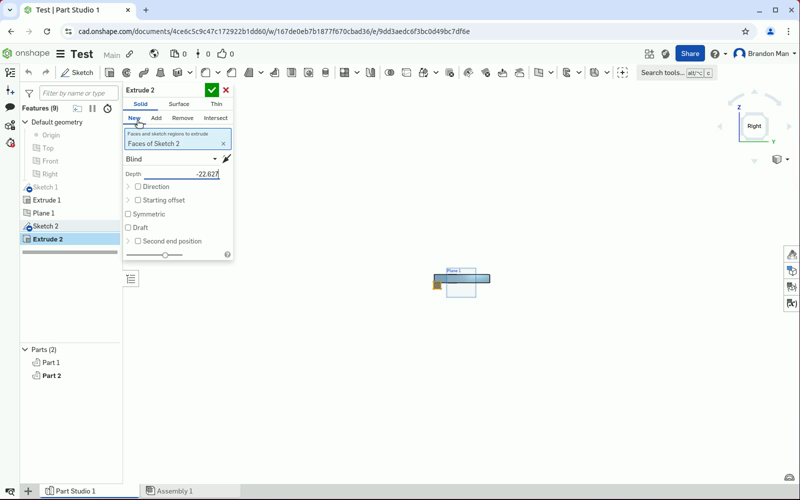
key(enter)
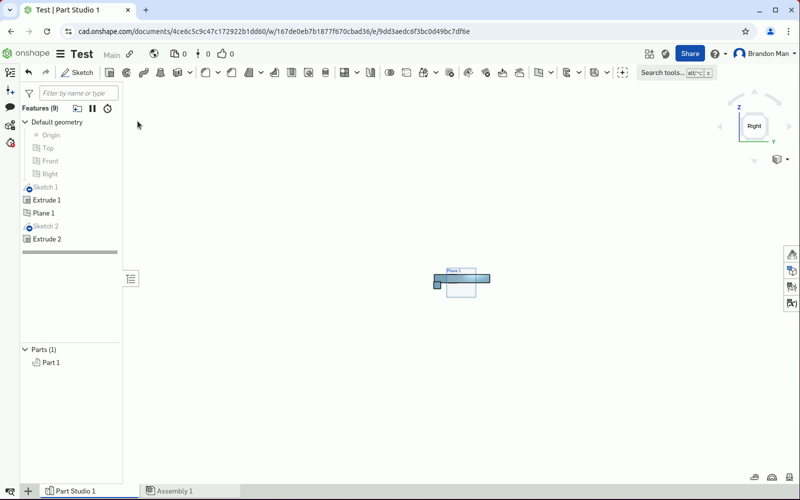
key(shift+h)
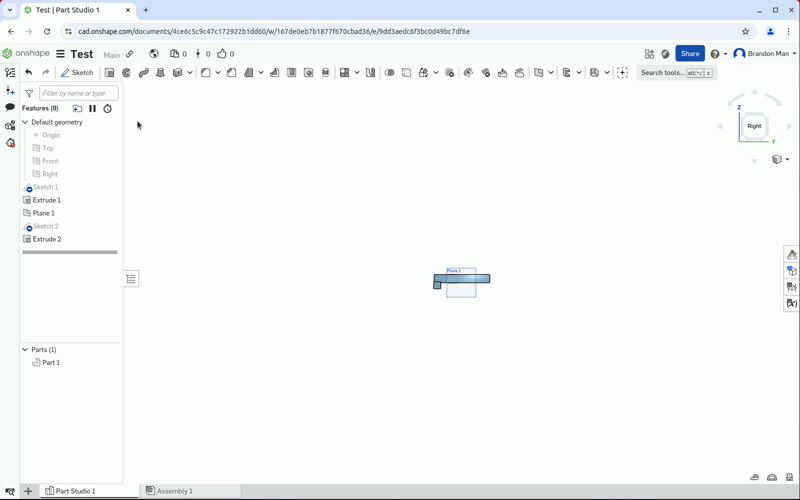
key(shift+h)
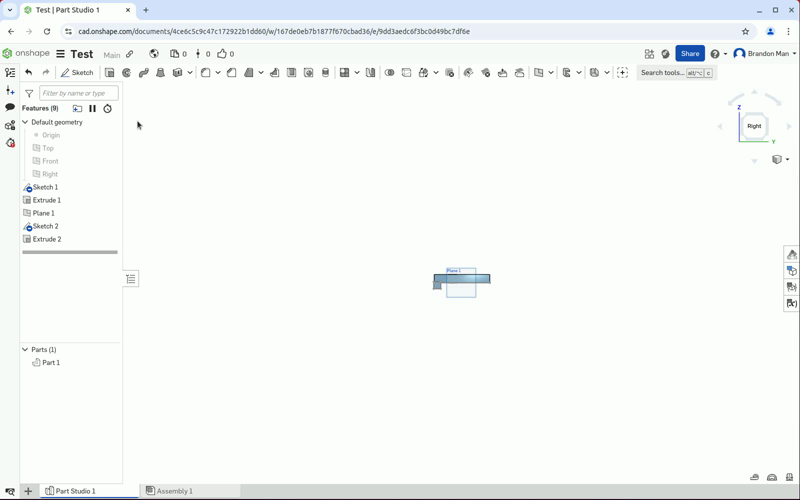
key(shift+7)
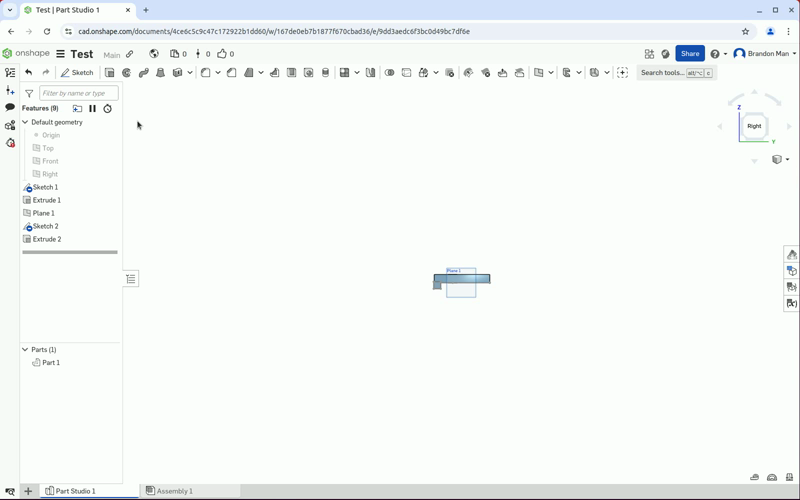
key(right, 2)
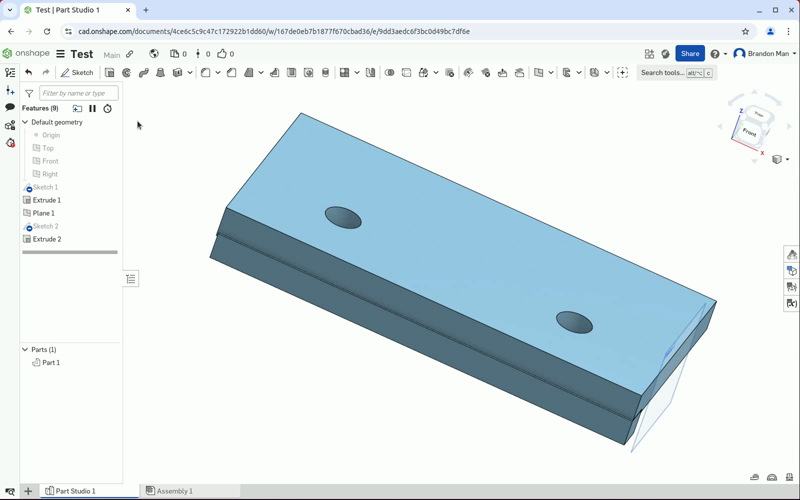
key(down, 2)
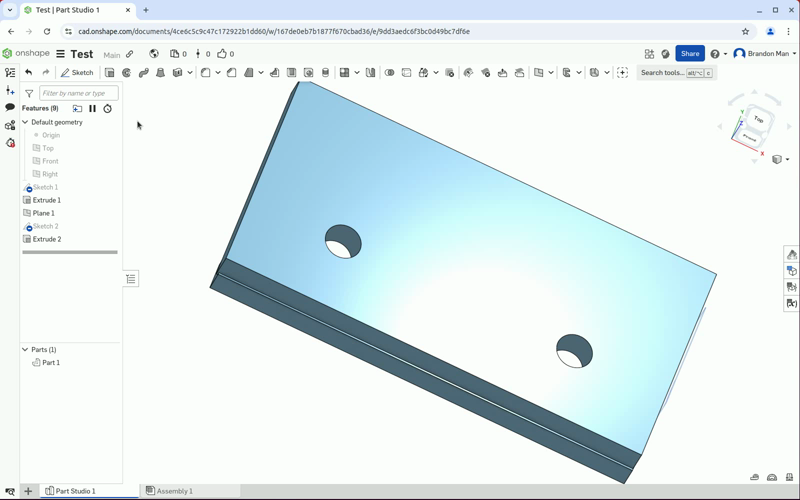
key(up, 2)
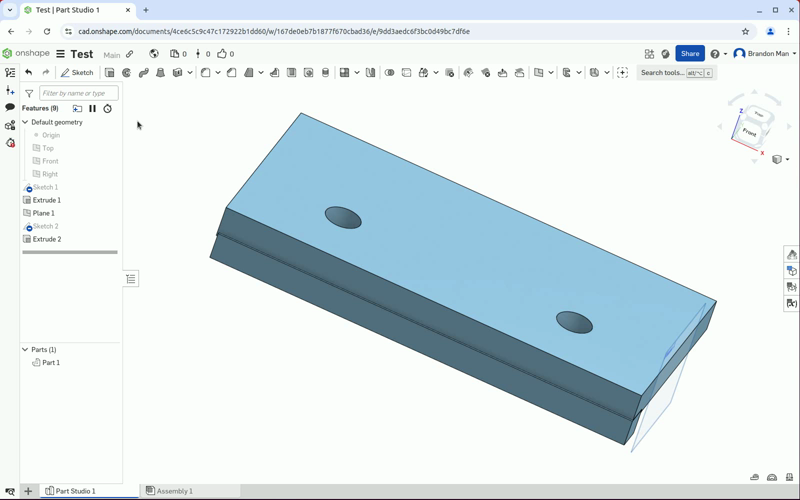
key(left, 2)
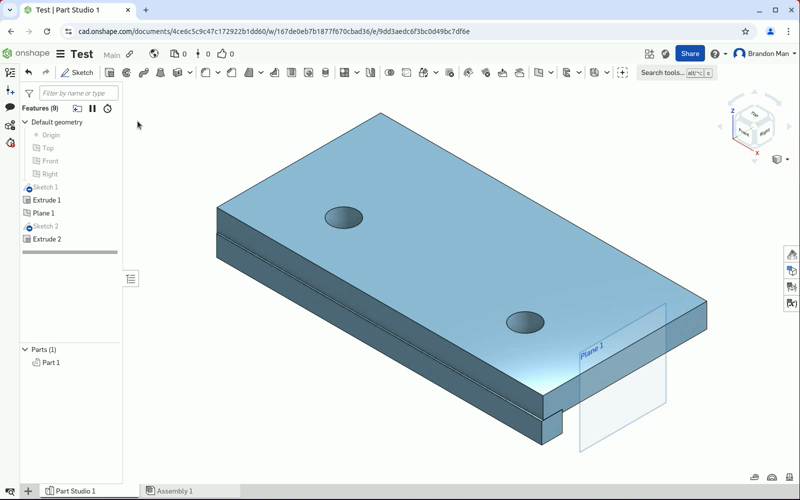
mouse_move(73, 189)
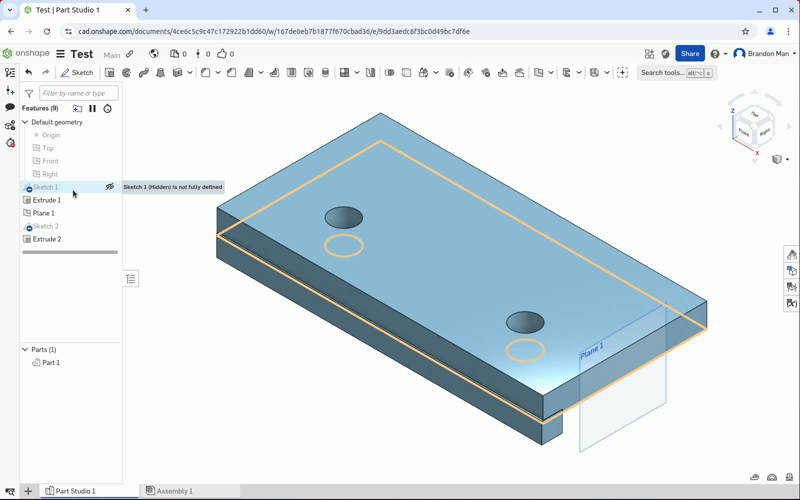
click(73, 189)